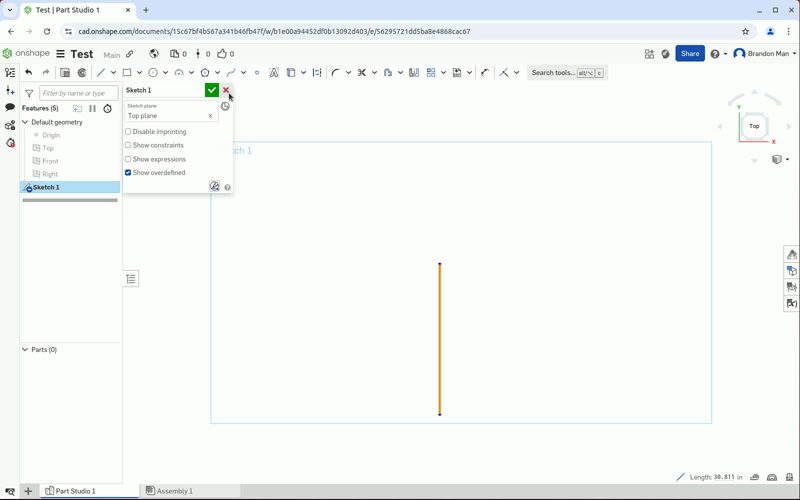
key(shift+h)
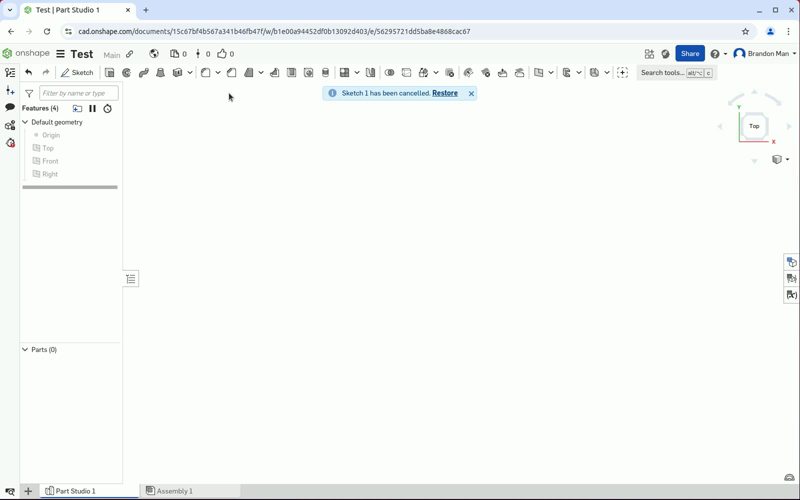
mouse_move(73, 352)
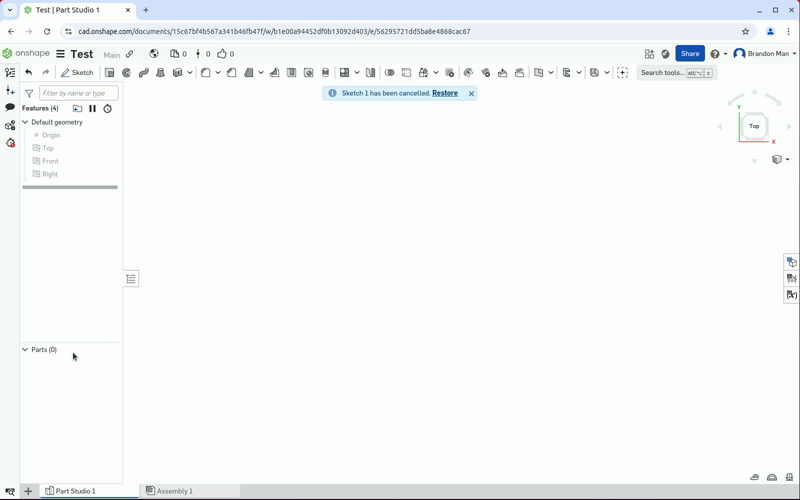
key(y)
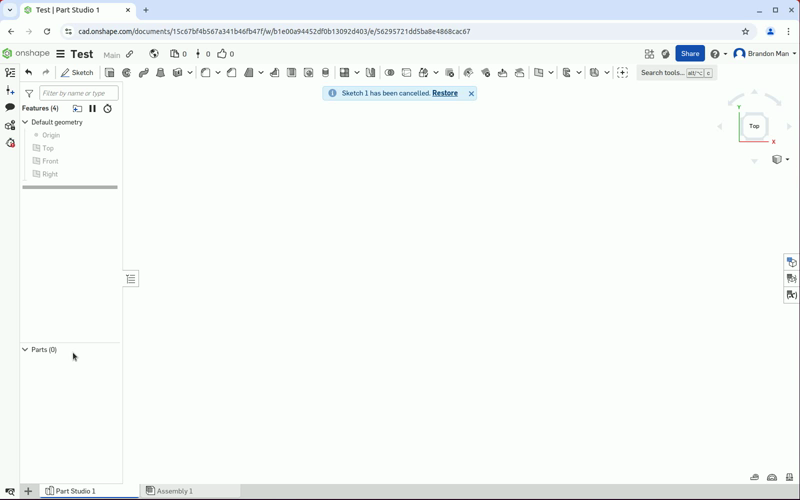
key(shift+p)
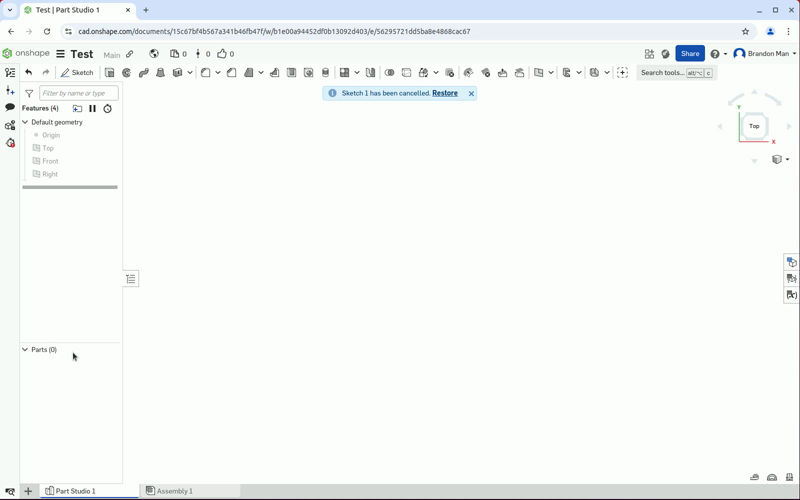
key(space)
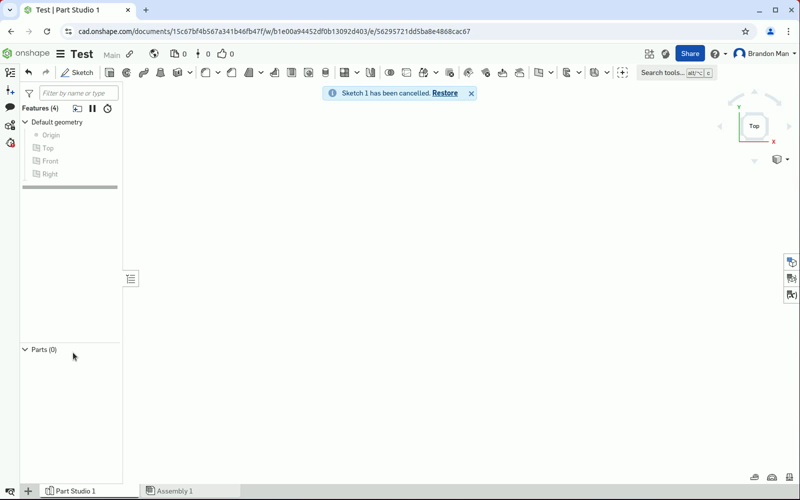
key_down(shift)
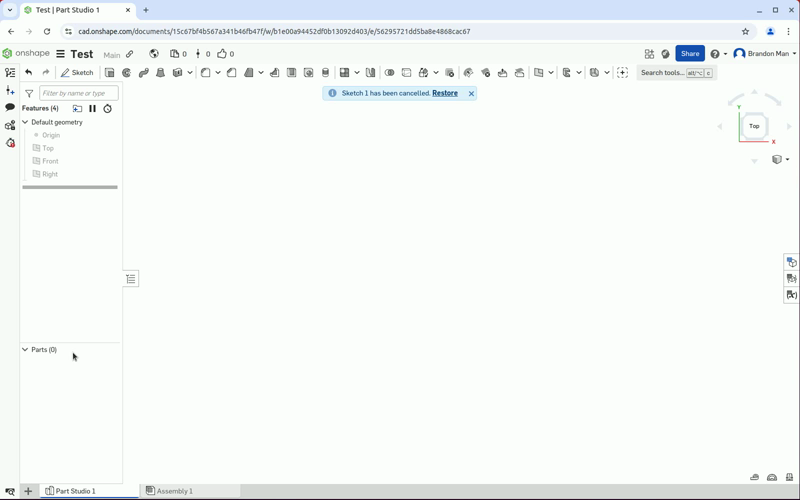
key(up)
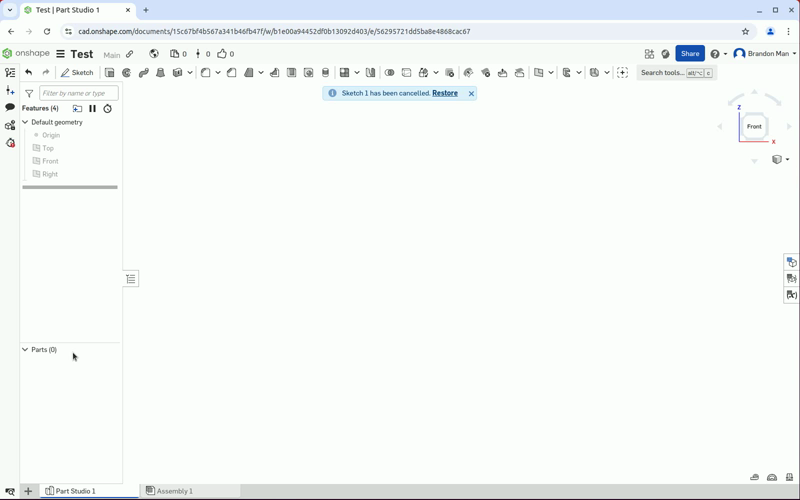
key_up(shift)
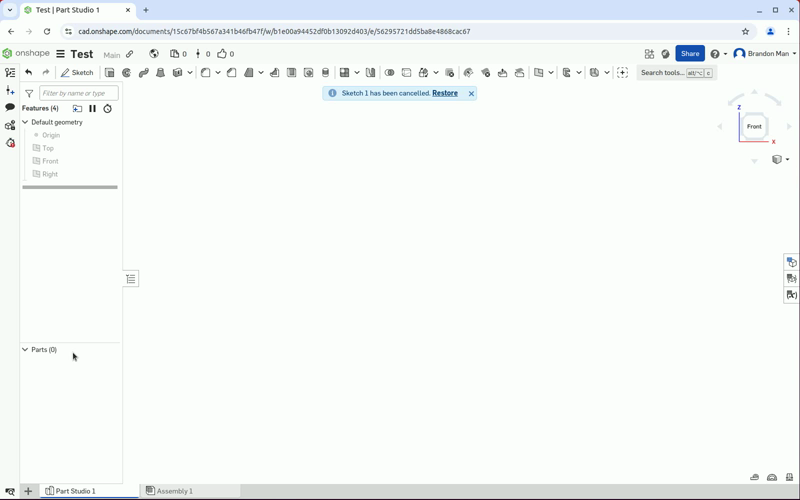
mouse_move(73, 352)
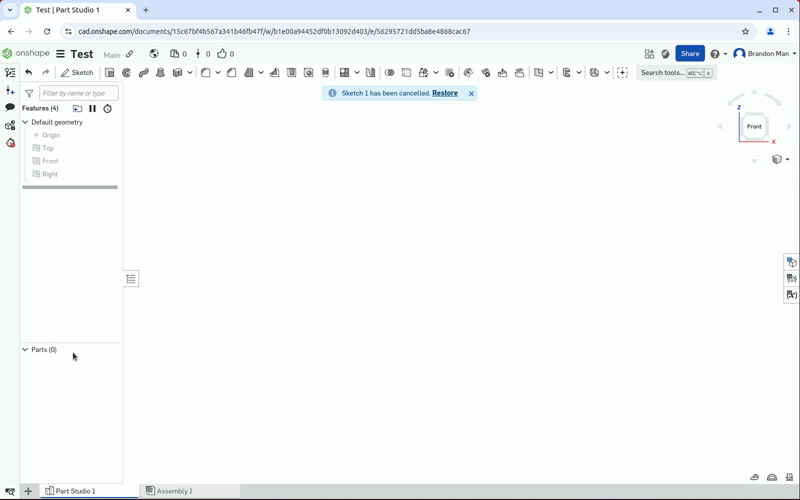
key(shift+y)
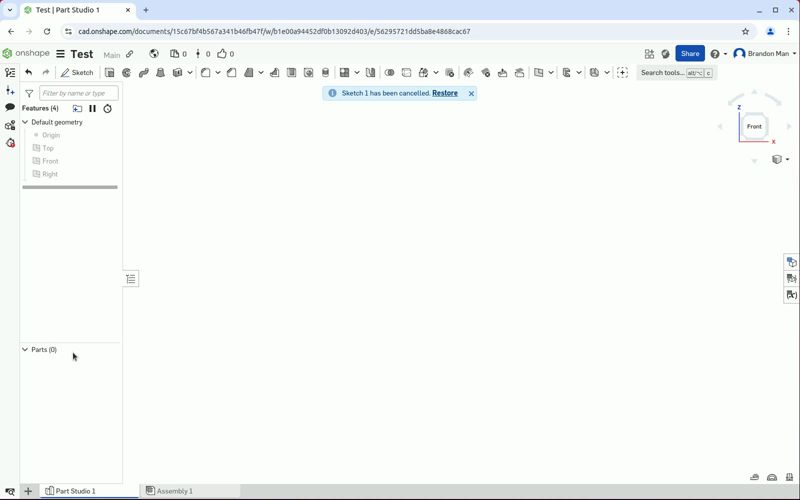
key(shift+s)
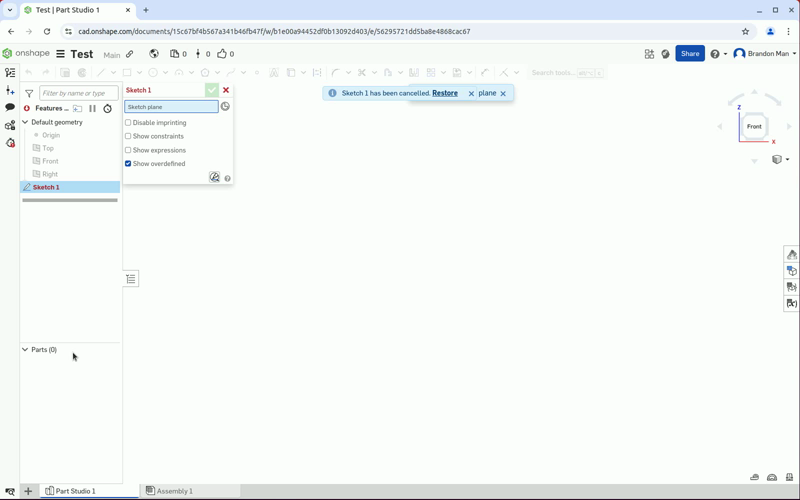
mouse_move(73, 163)
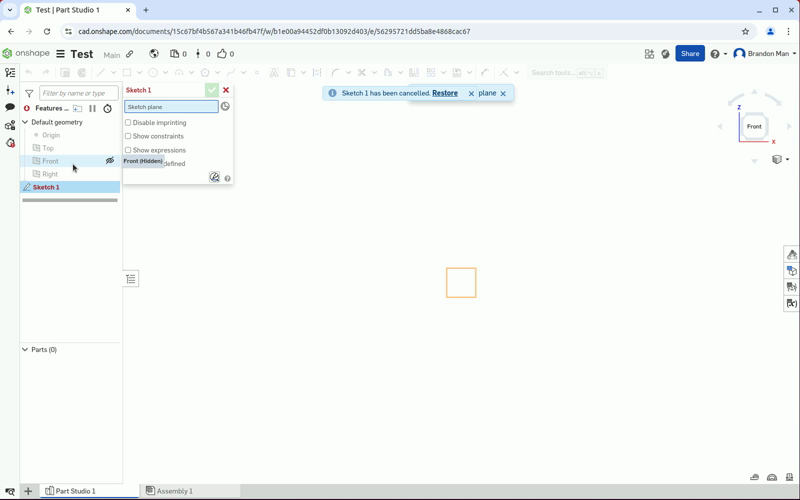
click(73, 163)
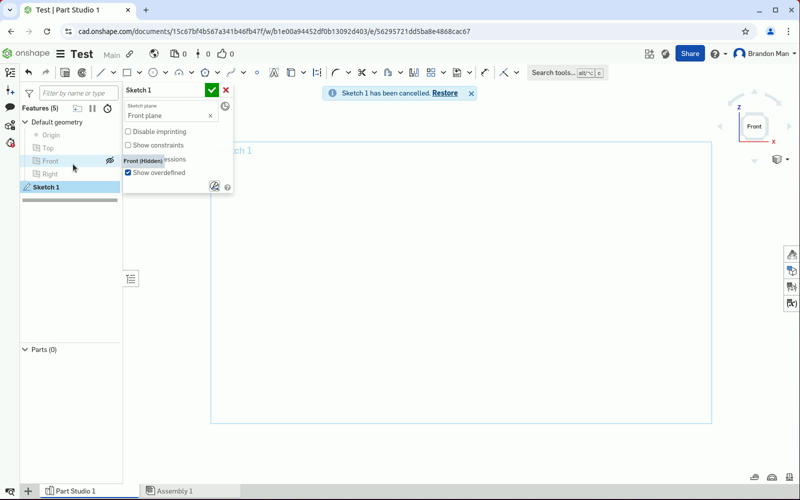
mouse_move(73, 352)
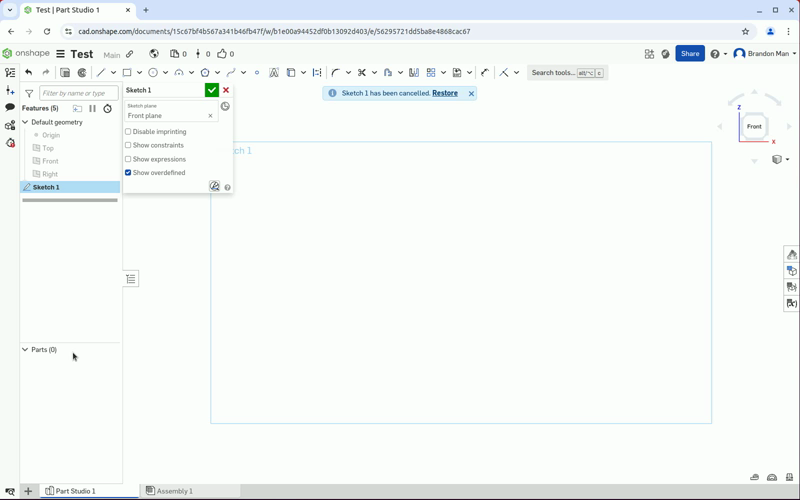
key(y)
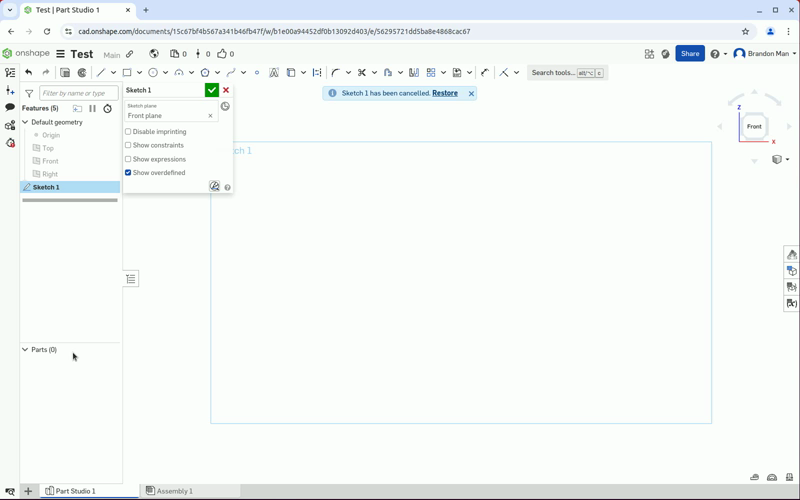
key(l)
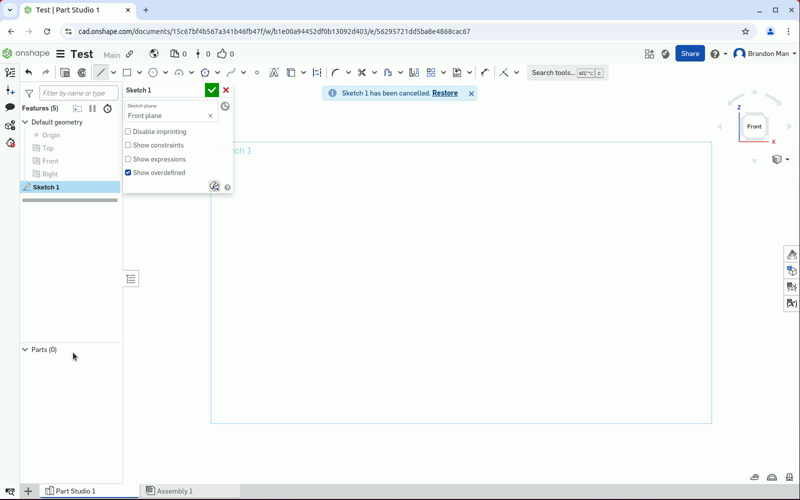
key_down(shift)
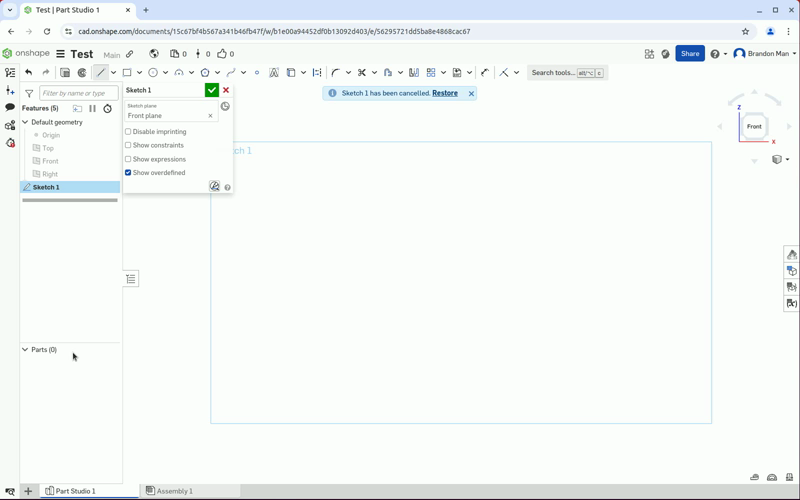
mouse_move(383, 335)
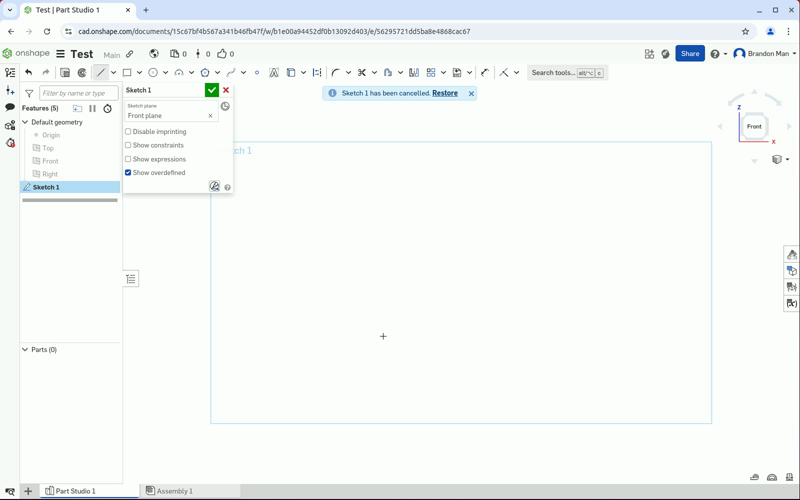
click(383, 335)
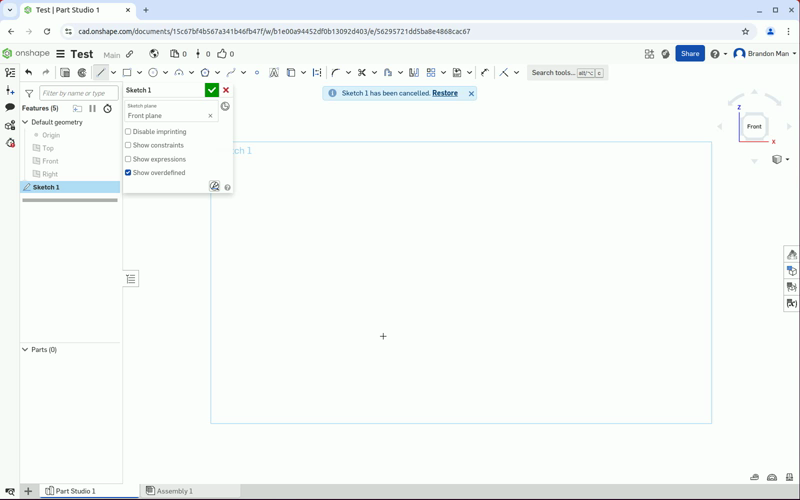
key_up(shift)
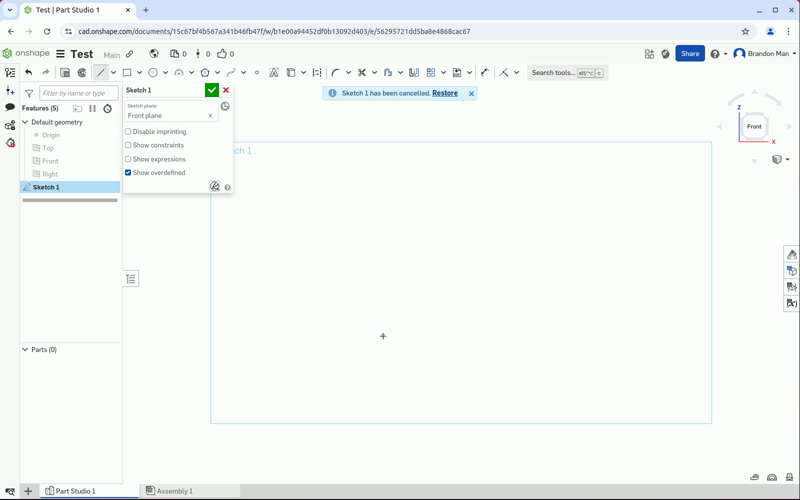
key_down(shift)
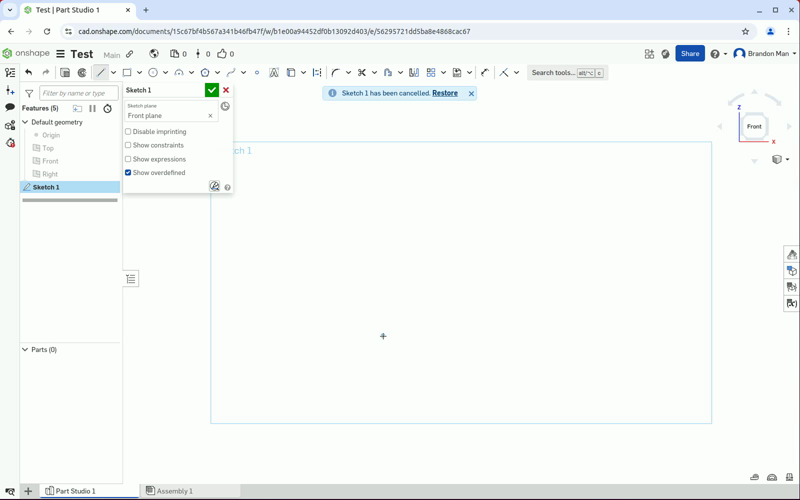
mouse_move(537, 335)
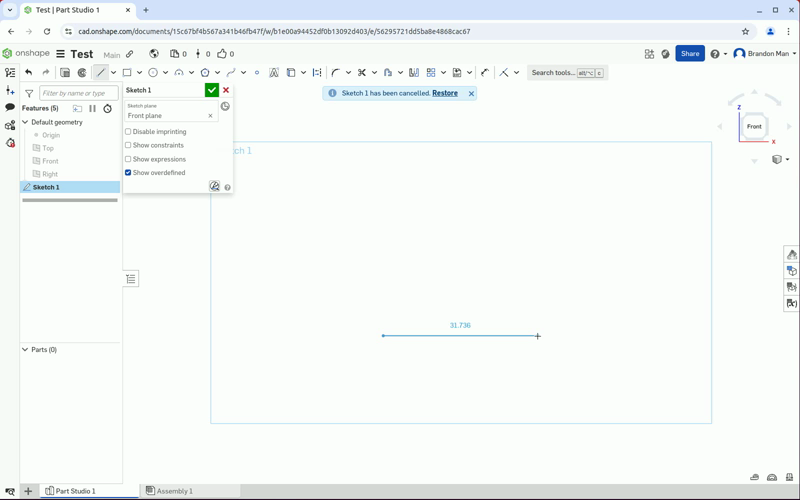
click(537, 335)
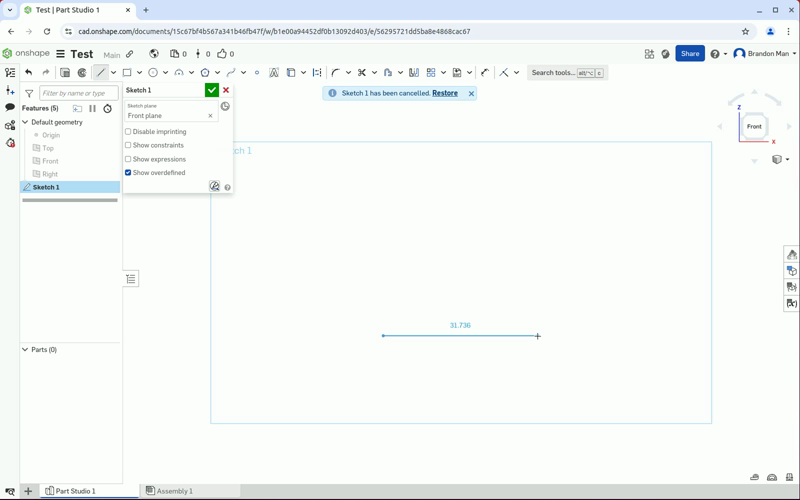
key_up(shift)
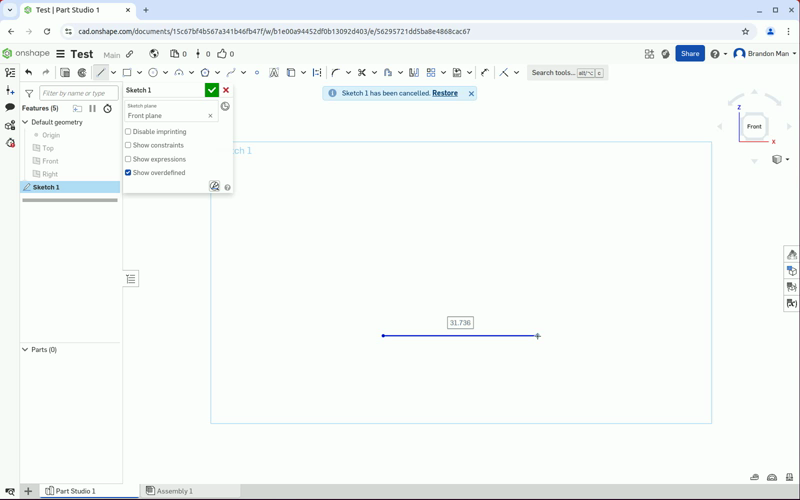
key_down(shift)
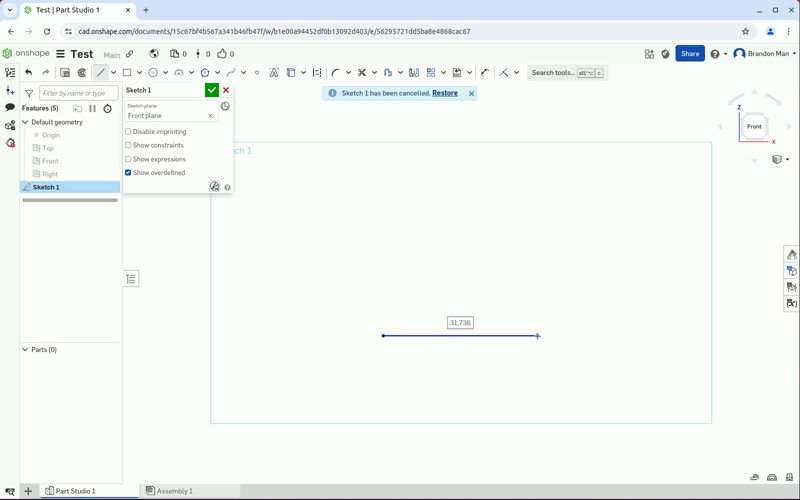
mouse_move(537, 240)
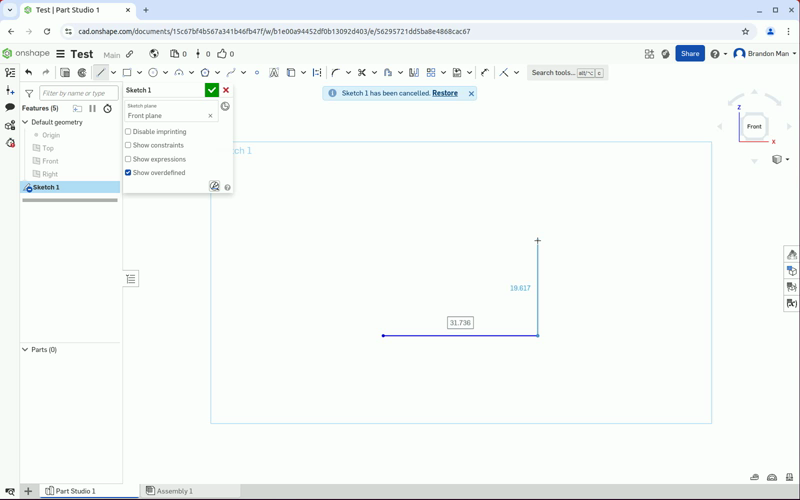
click(537, 240)
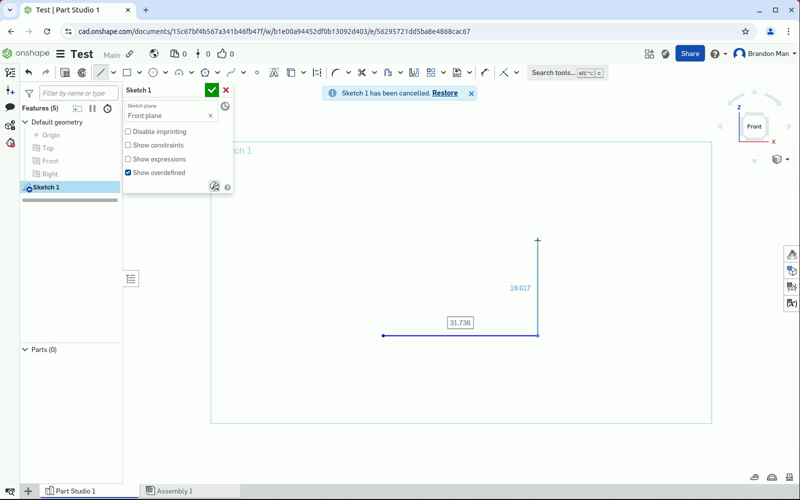
key_up(shift)
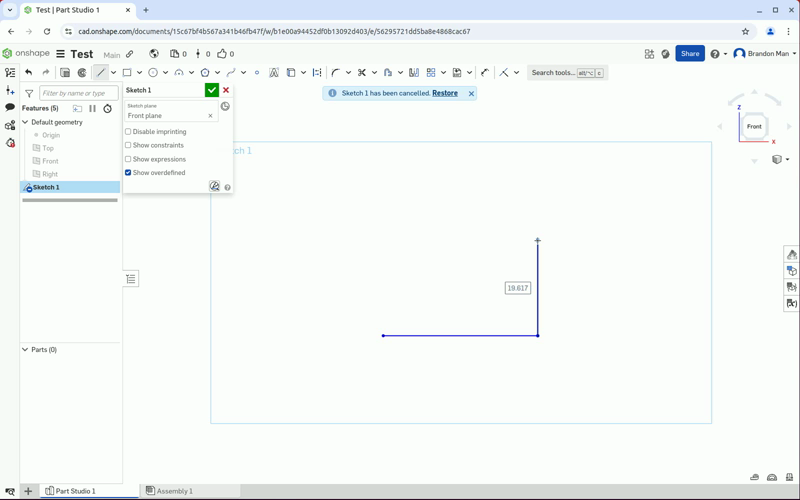
key_down(shift)
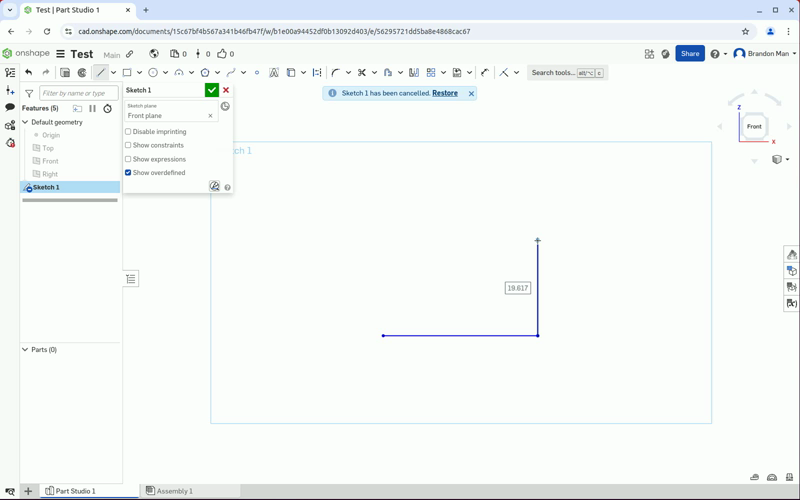
mouse_move(567, 240)
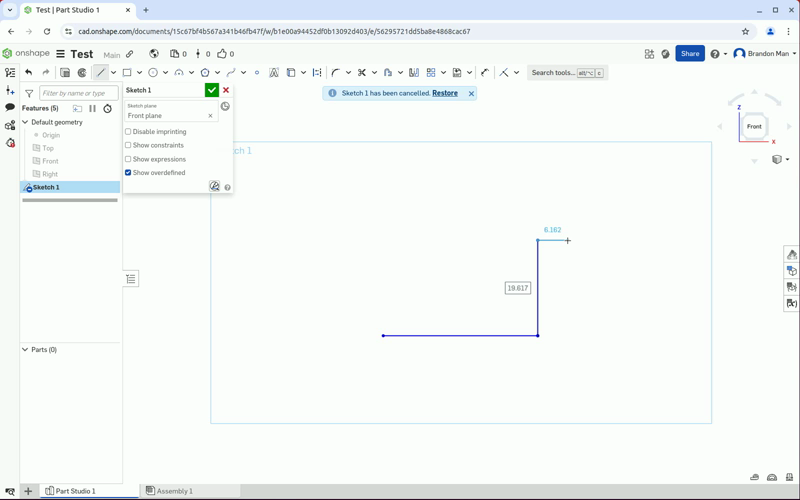
mouse_move(508, 240)
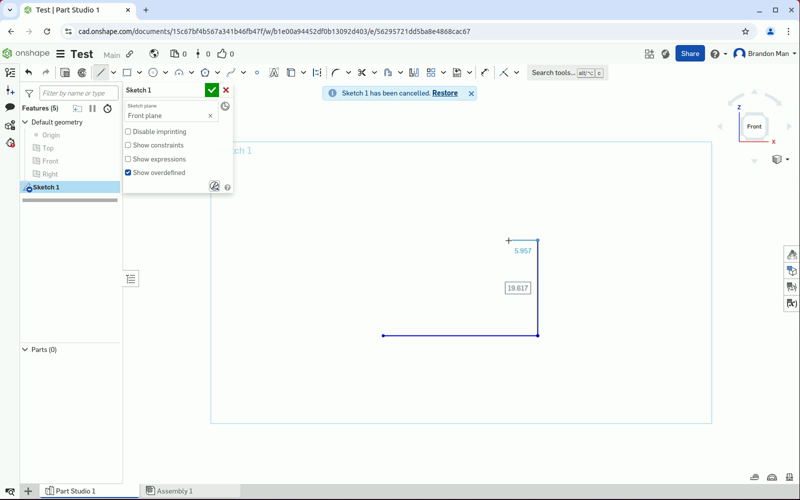
click(508, 240)
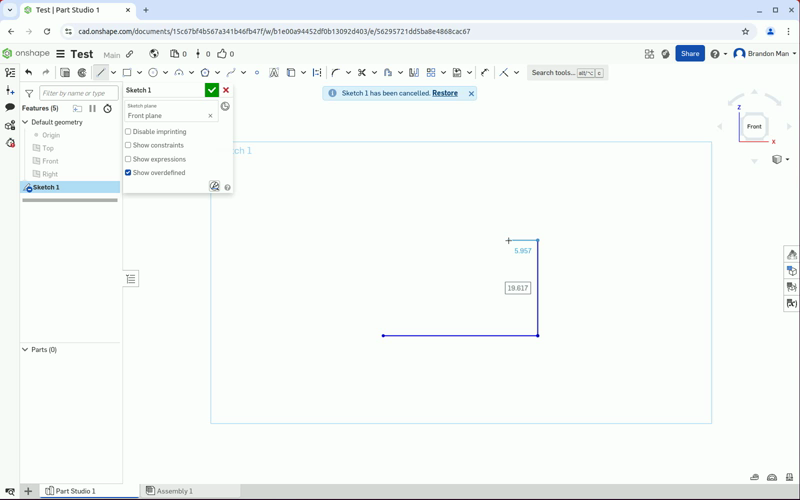
key_up(shift)
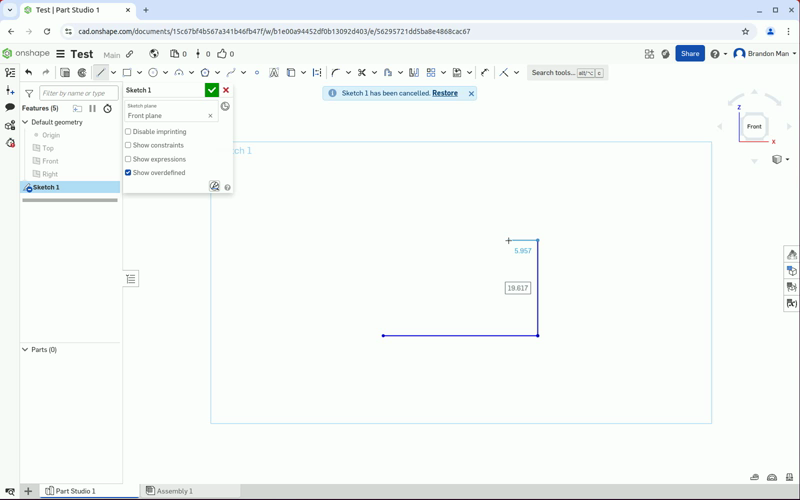
key_down(shift)
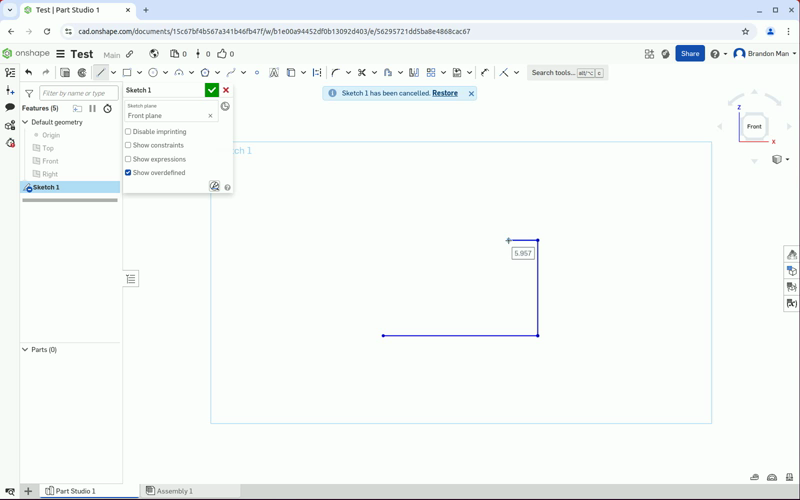
mouse_move(508, 303)
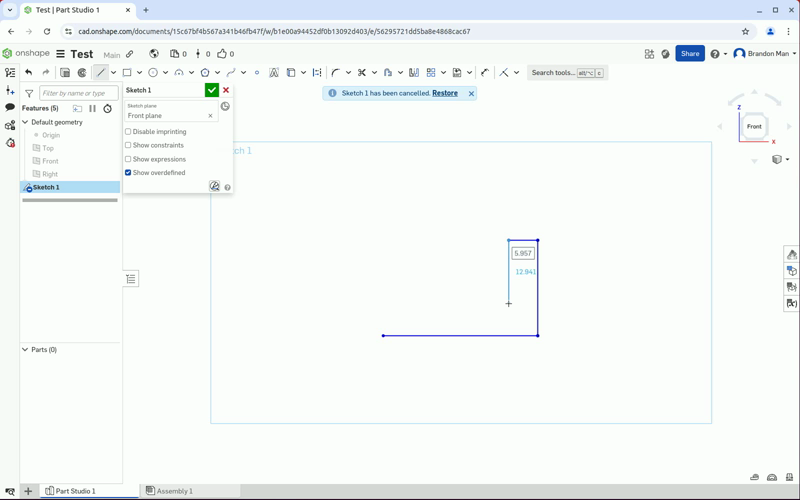
click(508, 303)
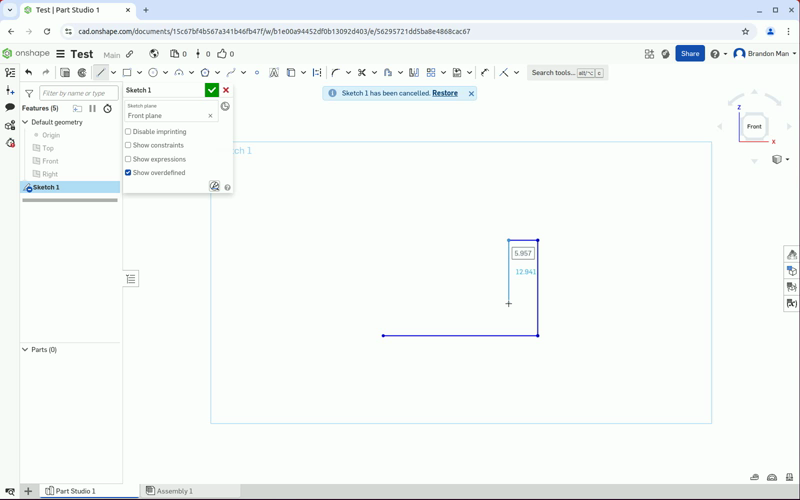
key_up(shift)
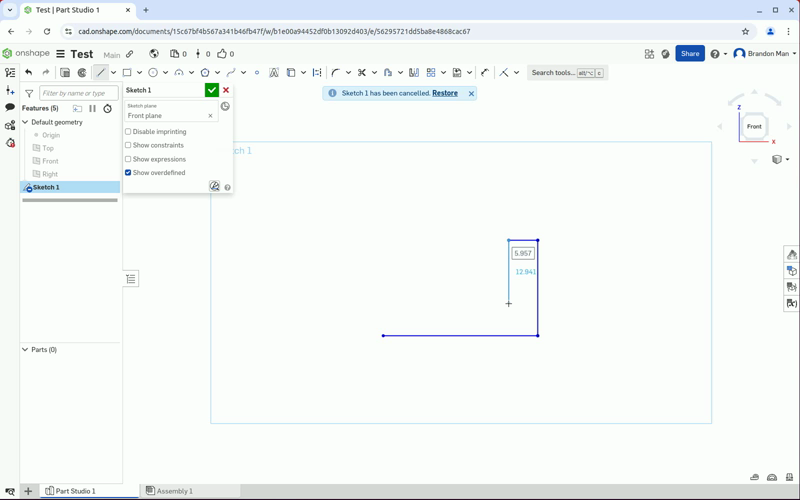
key_down(shift)
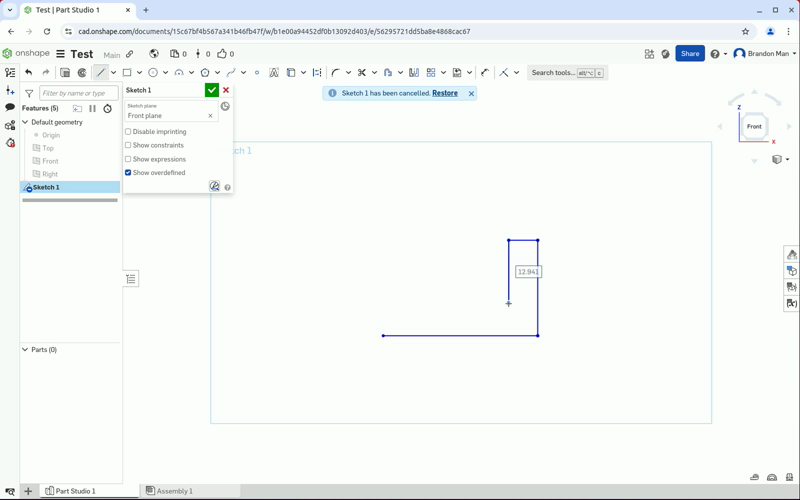
mouse_move(412, 303)
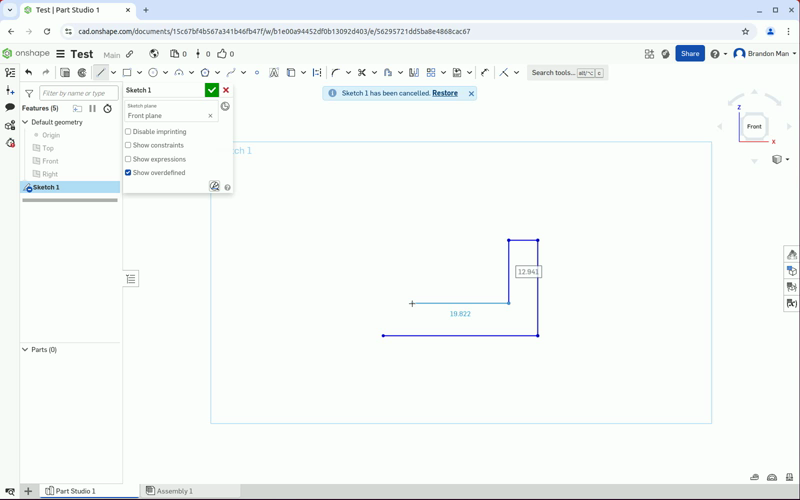
click(412, 303)
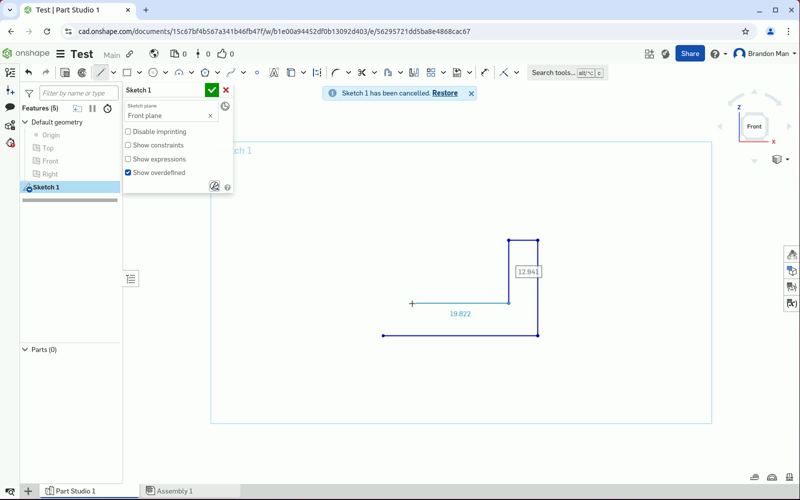
key_up(shift)
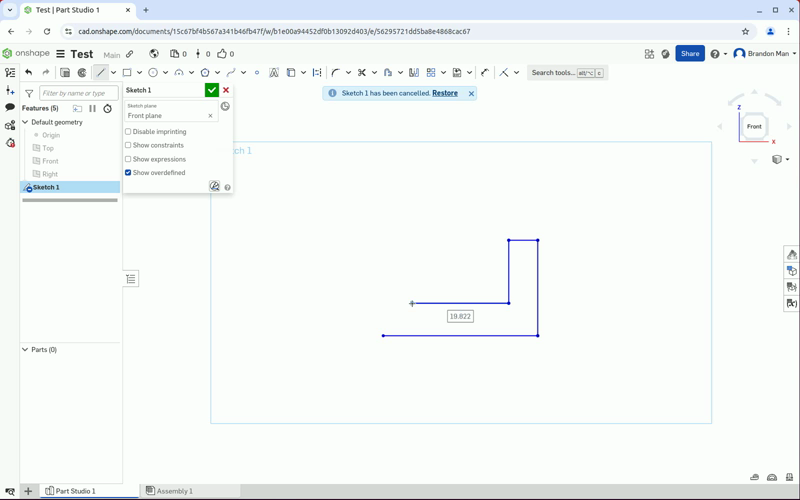
key_down(shift)
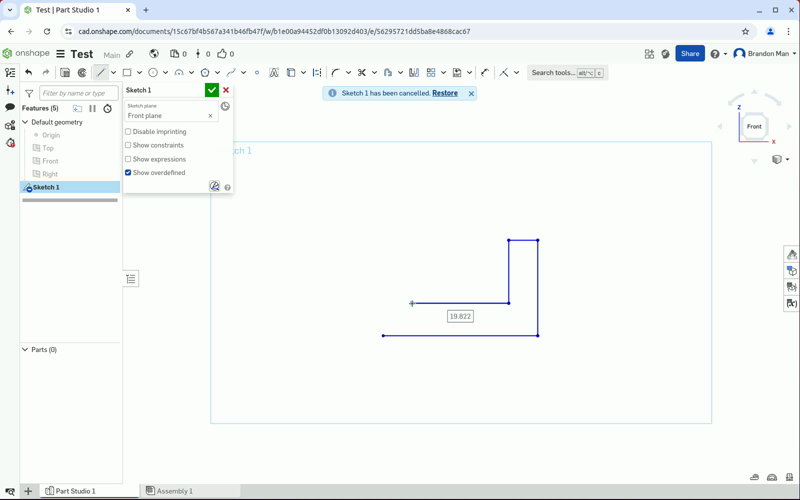
mouse_move(412, 240)
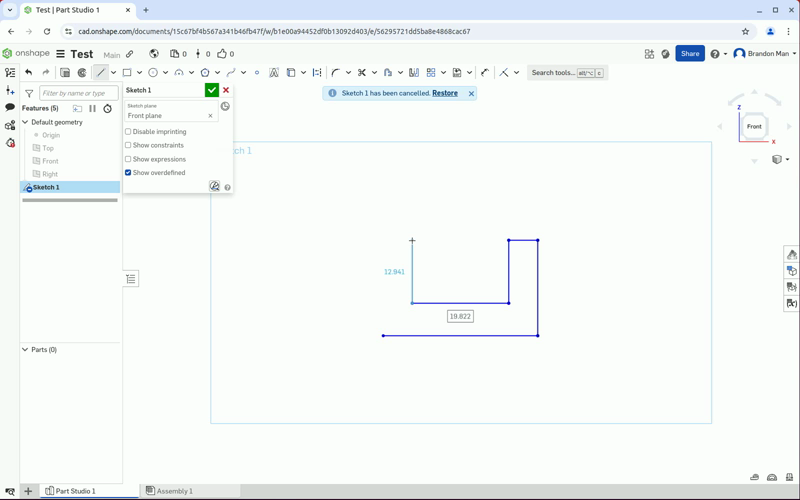
click(412, 240)
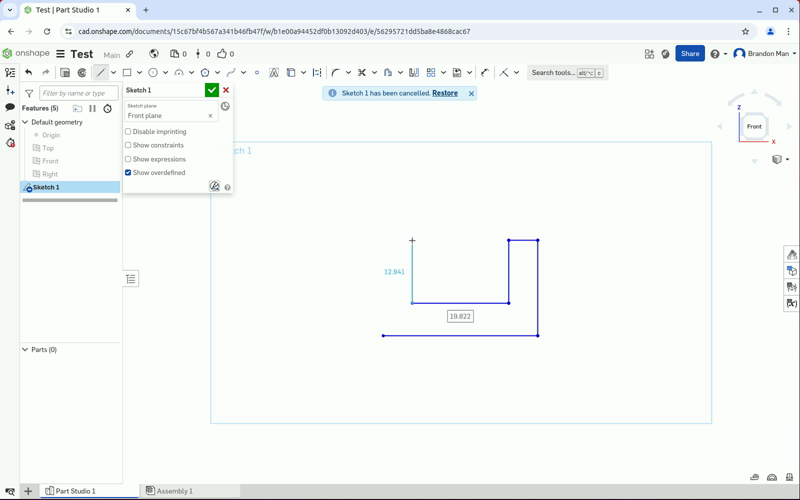
key_up(shift)
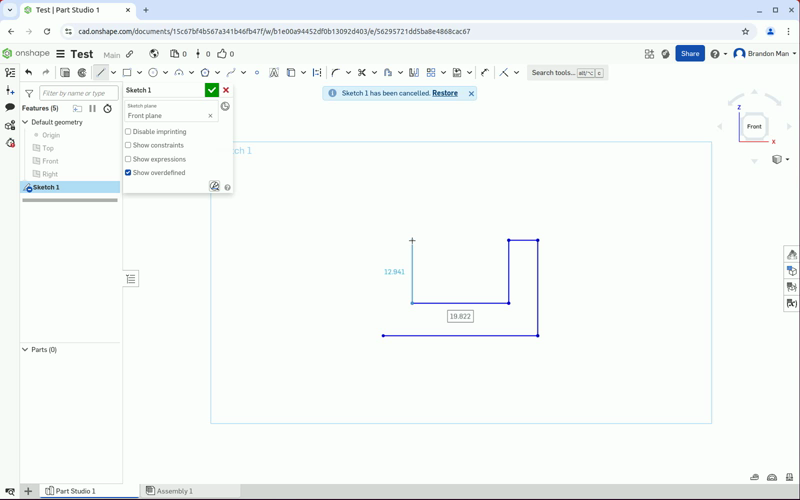
key_down(shift)
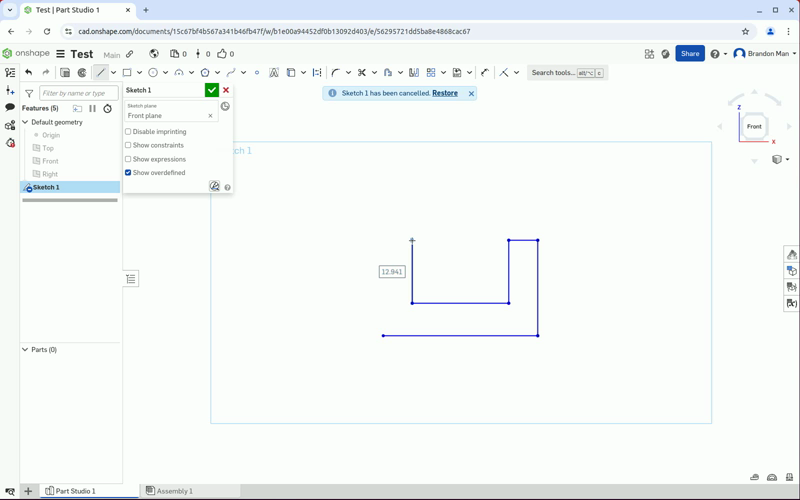
mouse_move(442, 240)
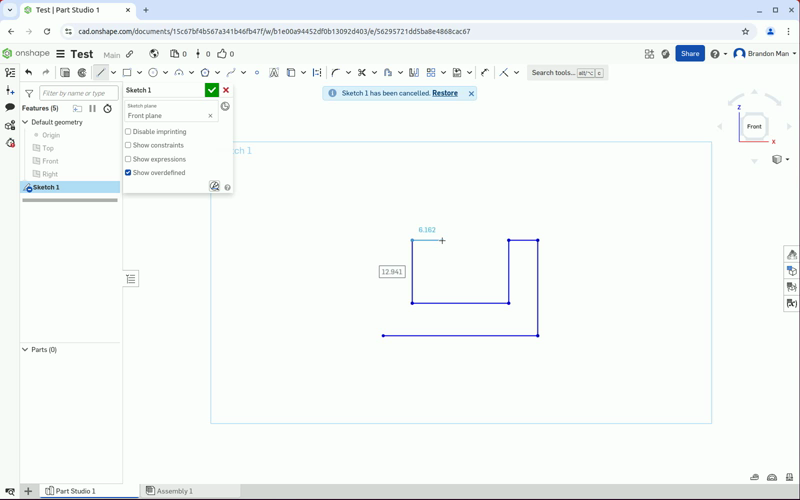
mouse_move(383, 240)
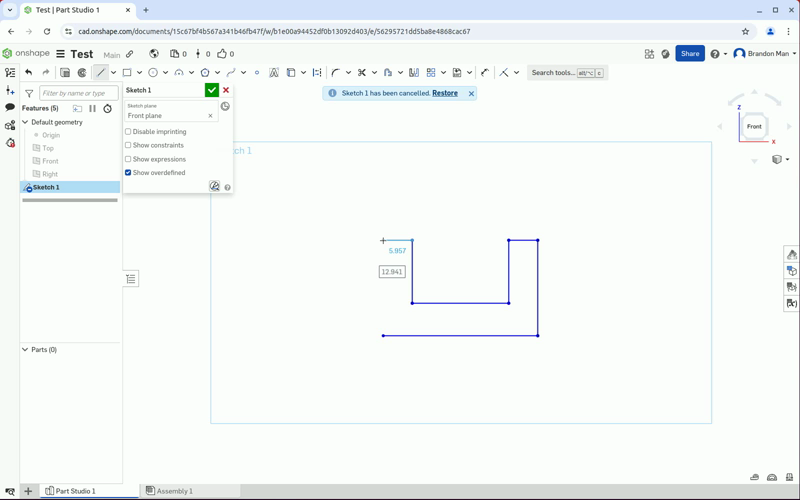
click(383, 240)
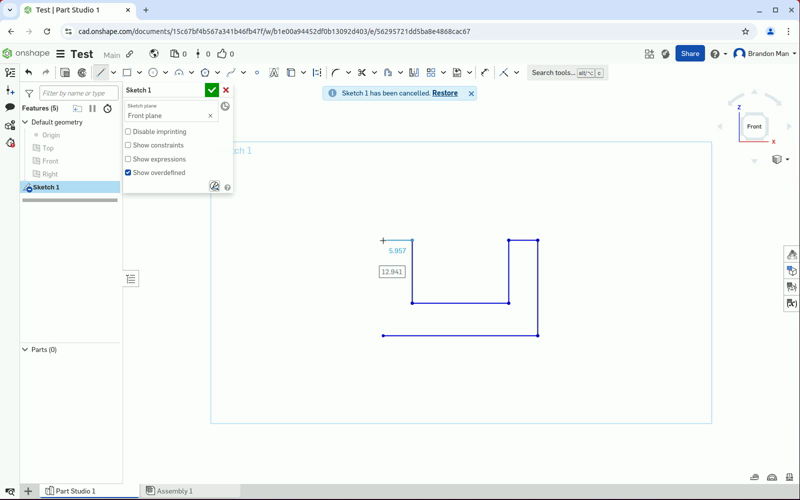
key_up(shift)
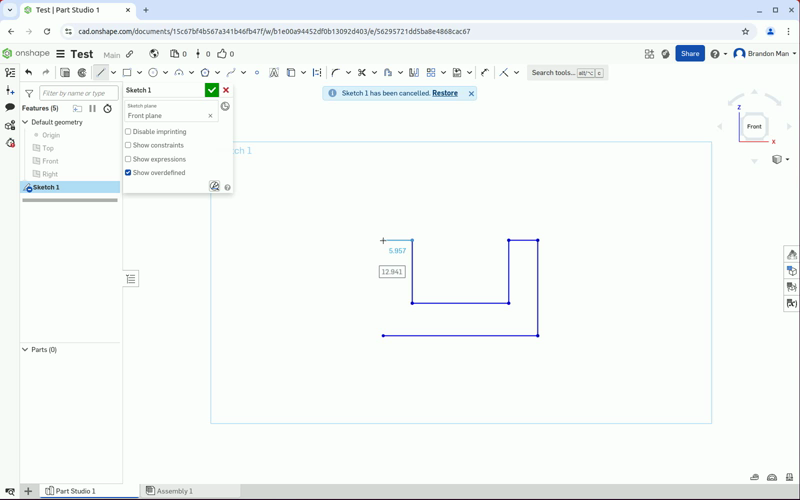
key_down(shift)
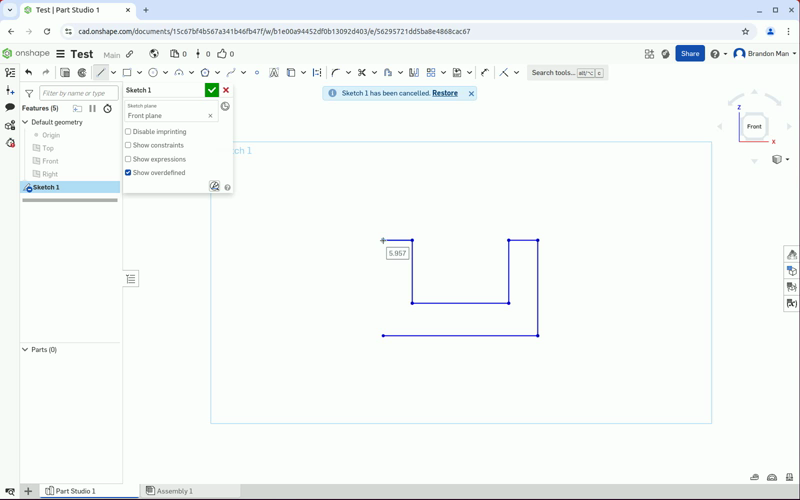
mouse_move(383, 335)
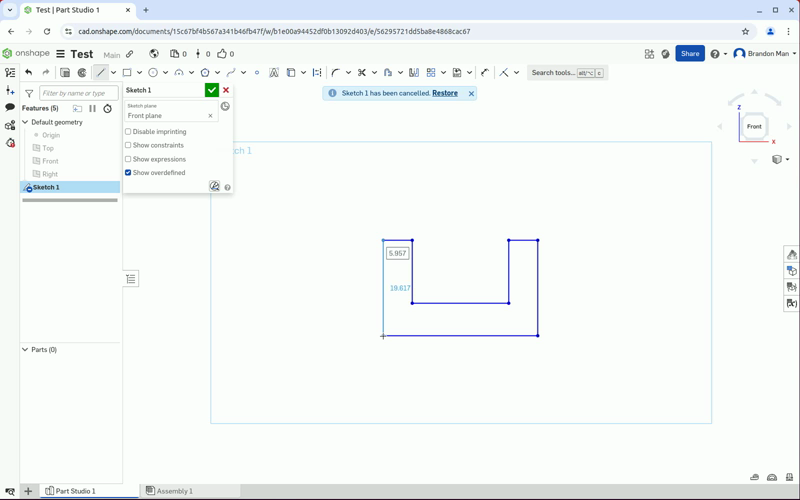
key_up(shift)
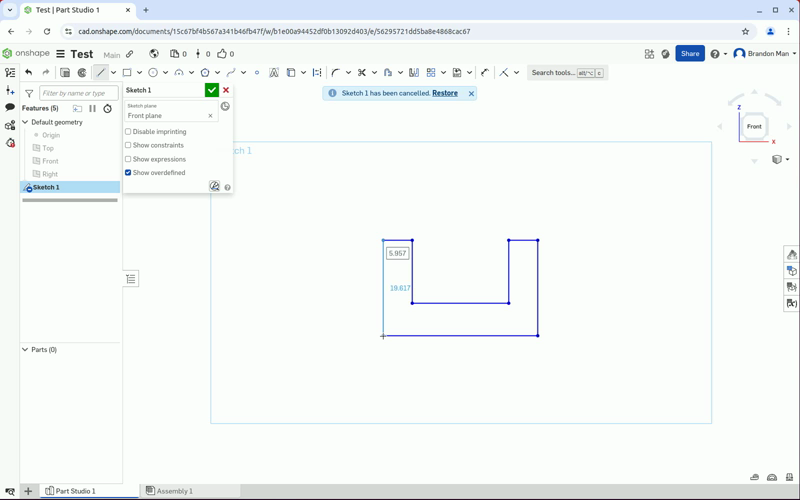
click(383, 335)
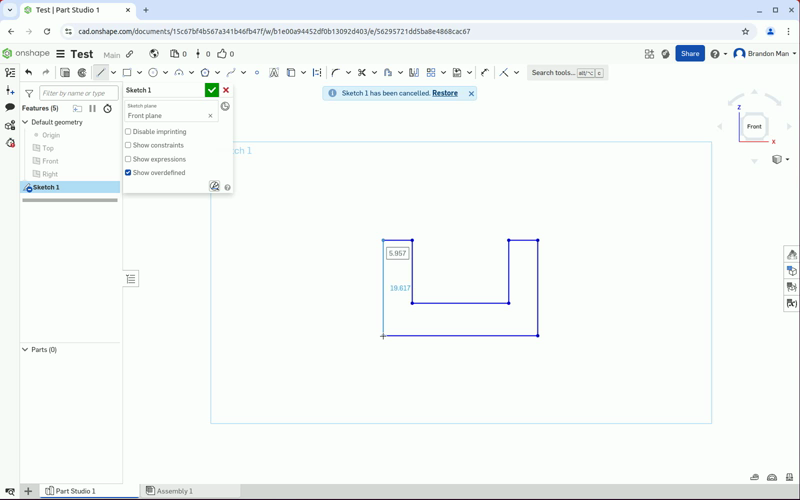
key(esc)
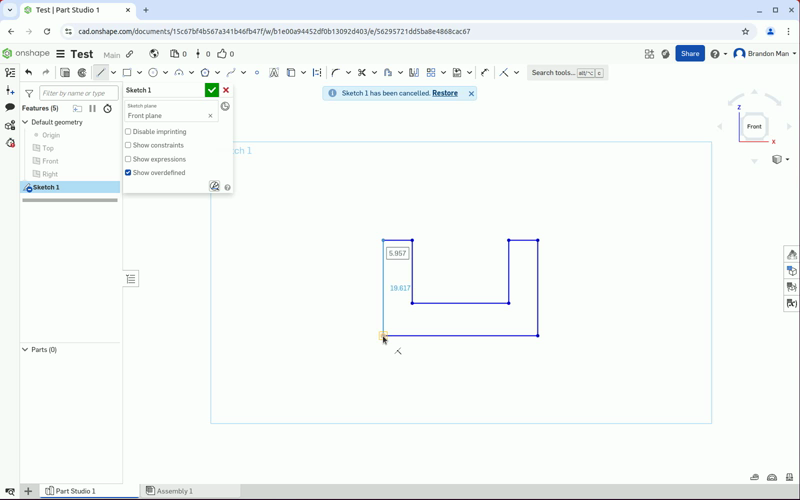
mouse_move(429, 309)
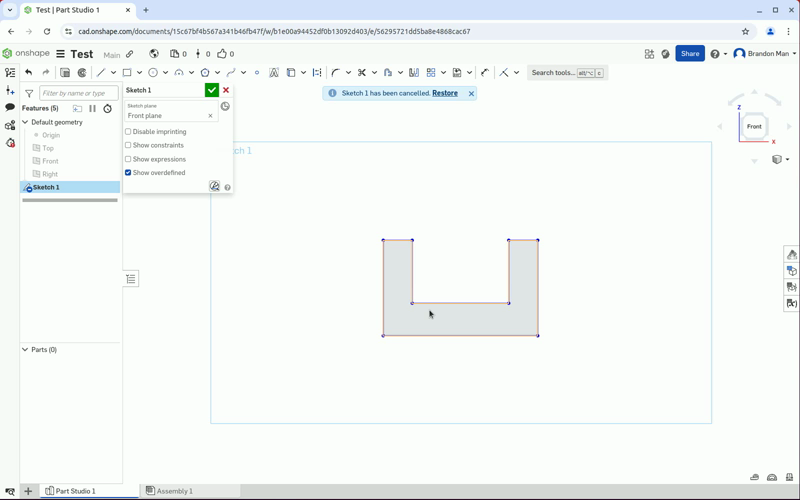
click(429, 309)
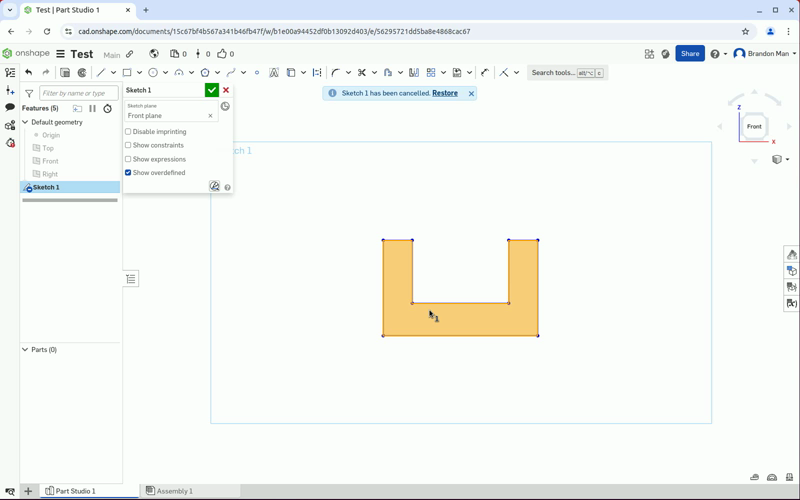
mouse_move(73, 352)
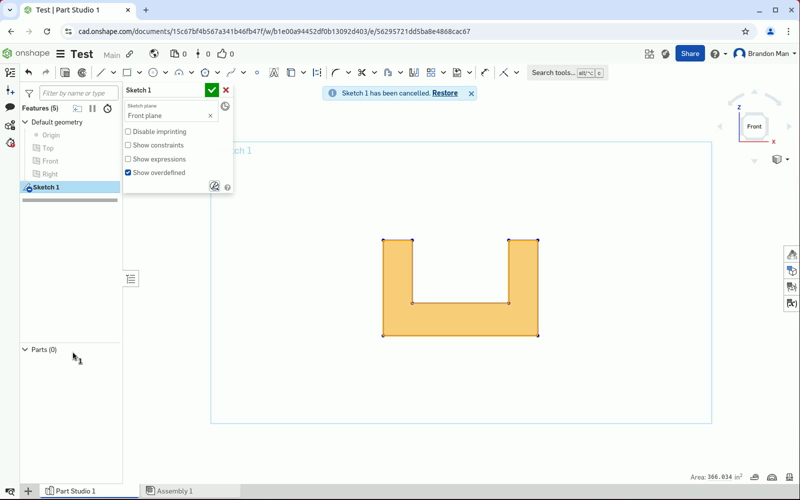
key(shift+y)
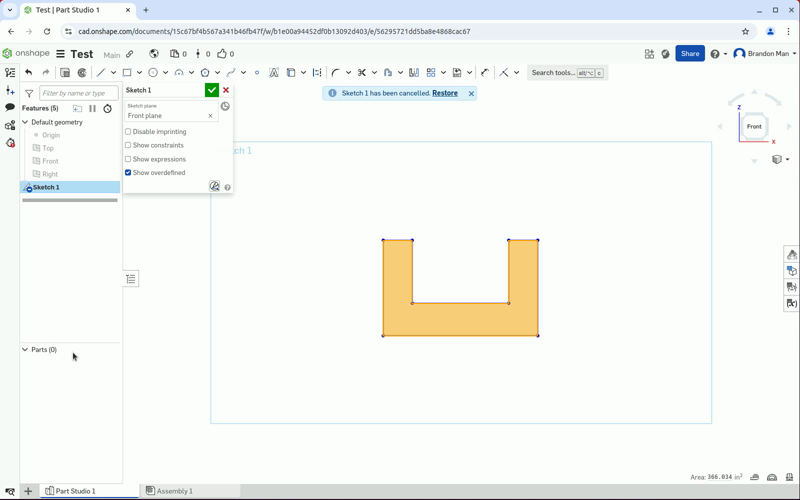
key(shift+e)
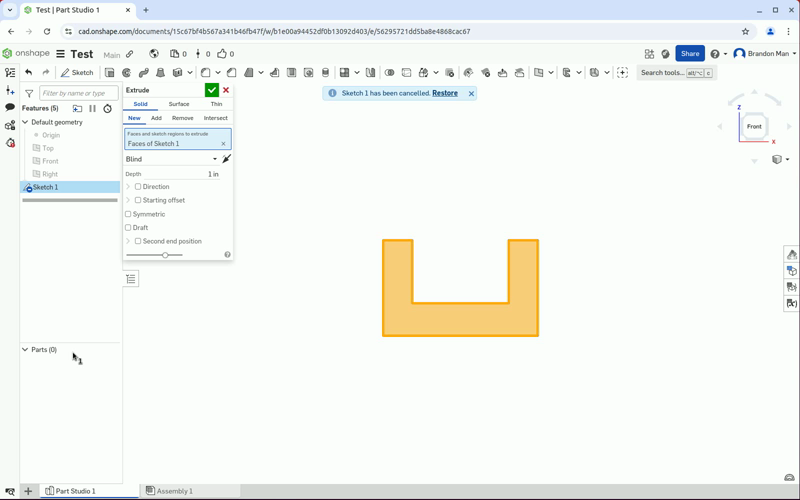
mouse_move(143, 106)
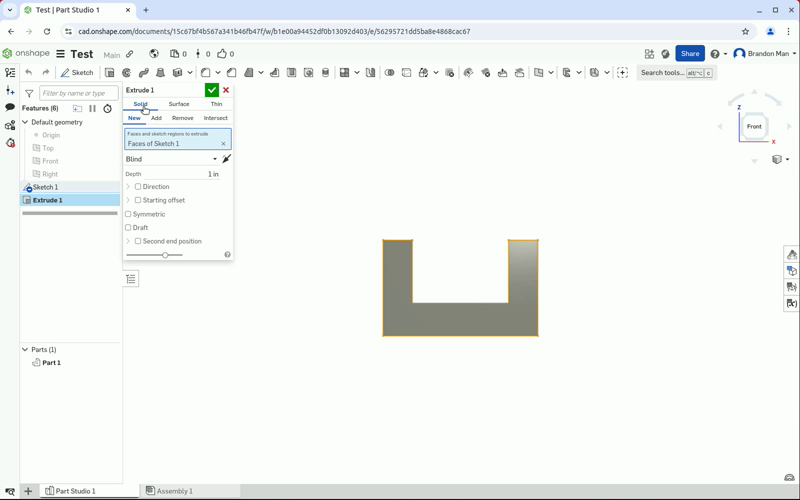
click(143, 106)
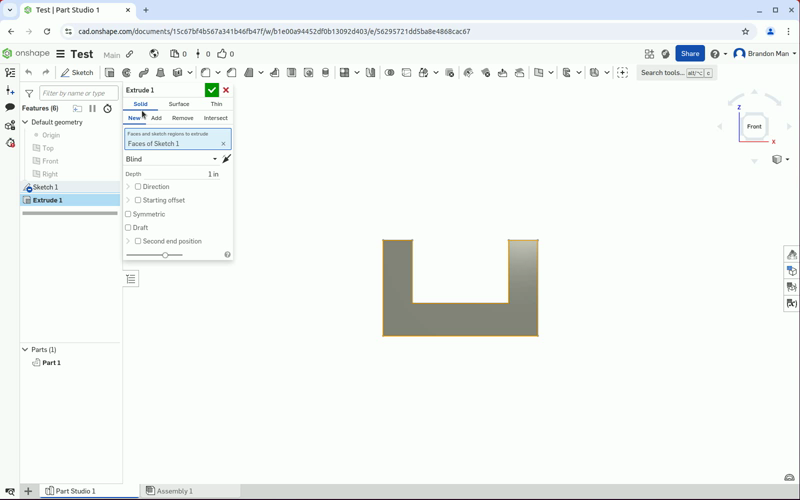
mouse_move(137, 120)
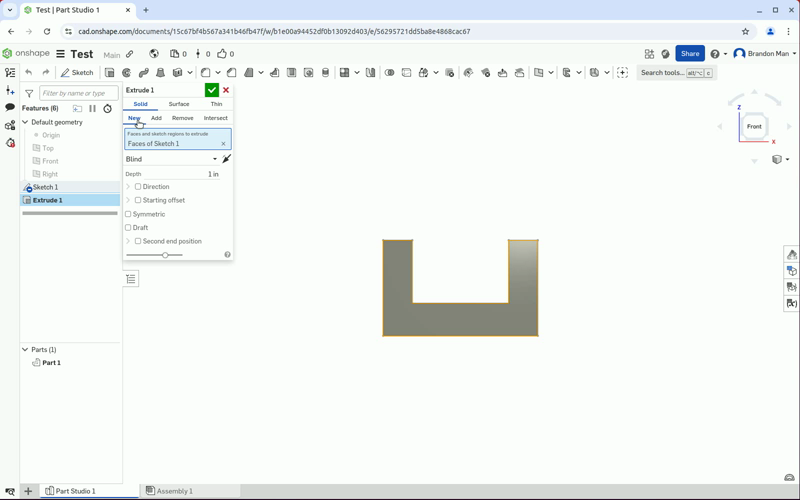
click(137, 120)
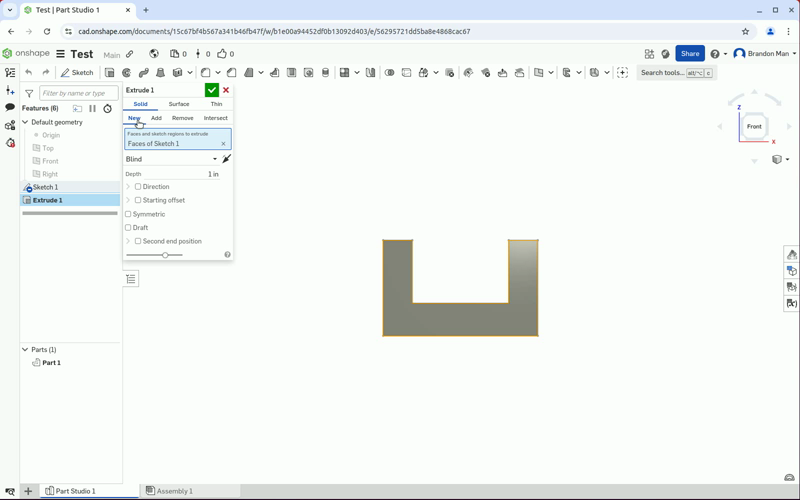
key(tab, 4)
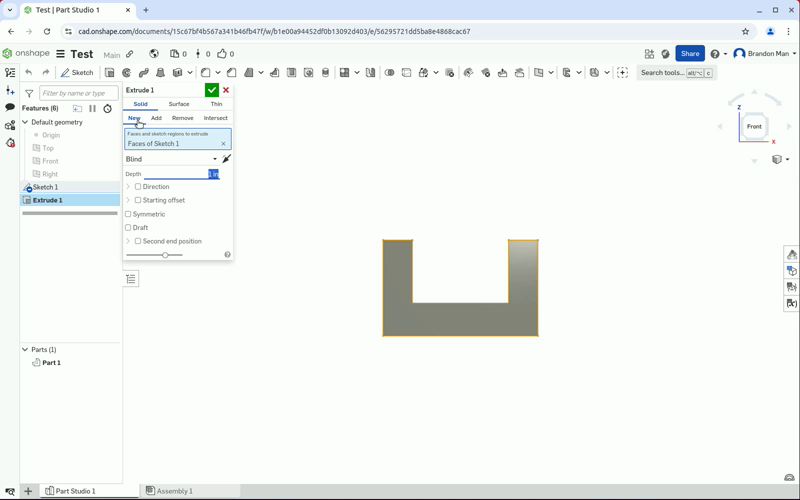
text(19.738)
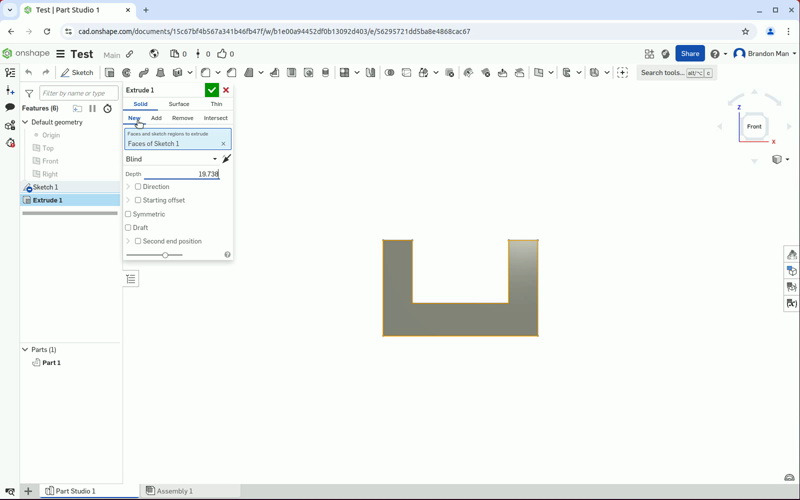
key(enter)
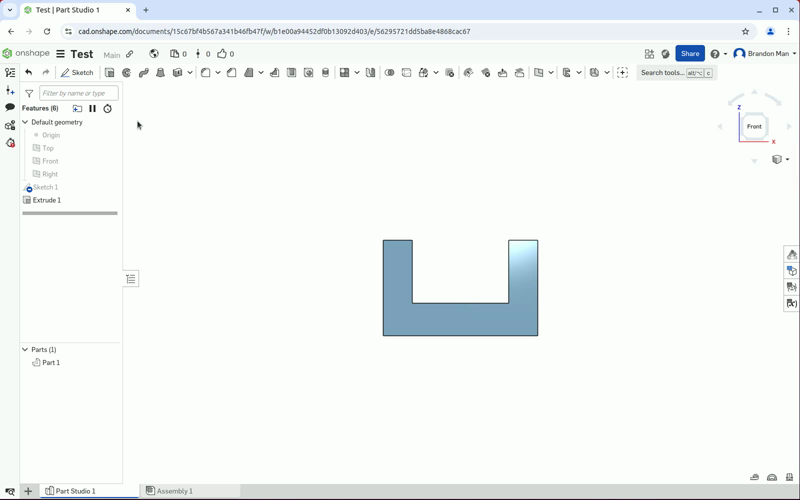
key(shift+h)
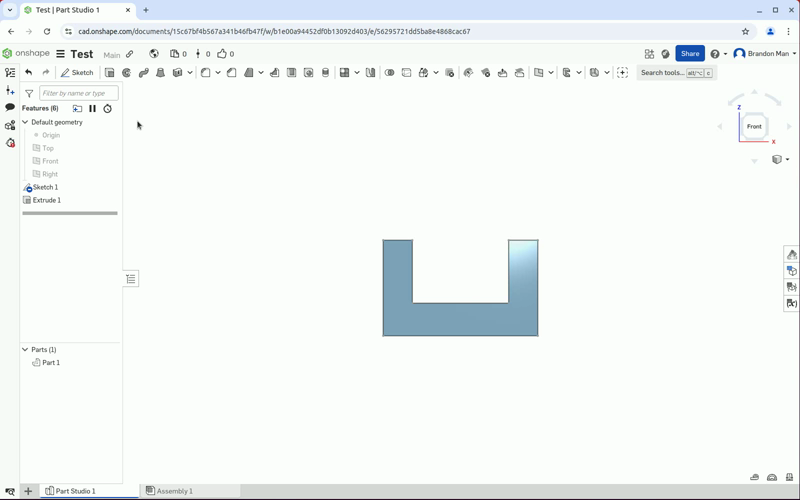
key(shift+h)
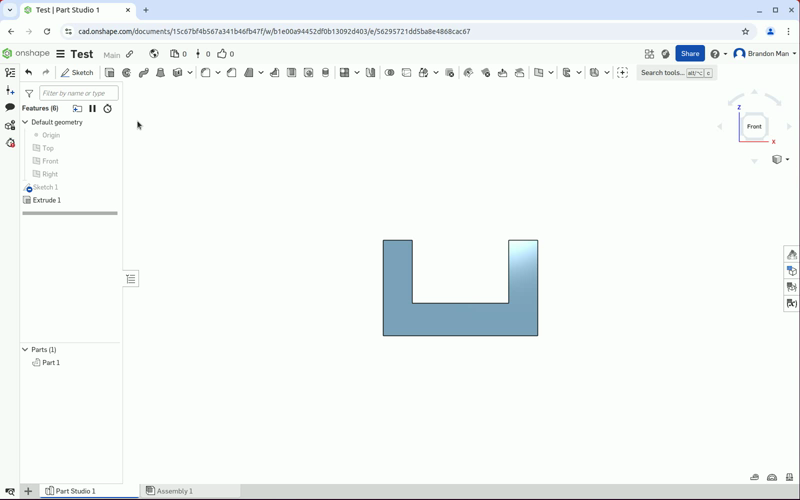
mouse_move(73, 189)
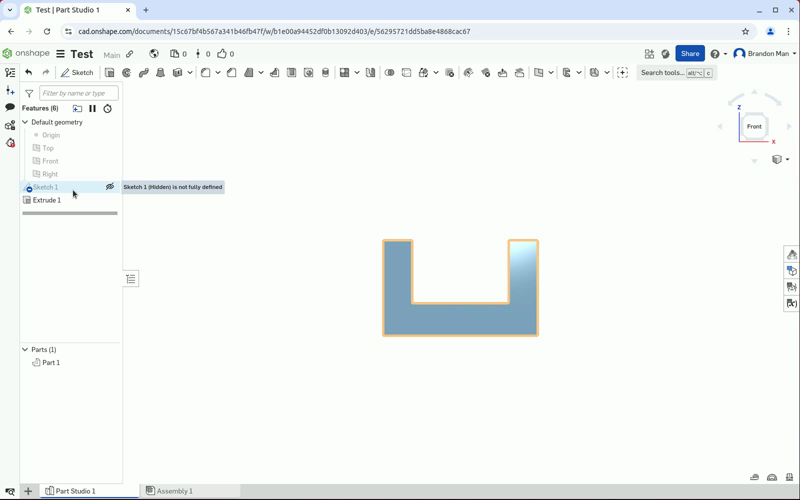
click(73, 189)
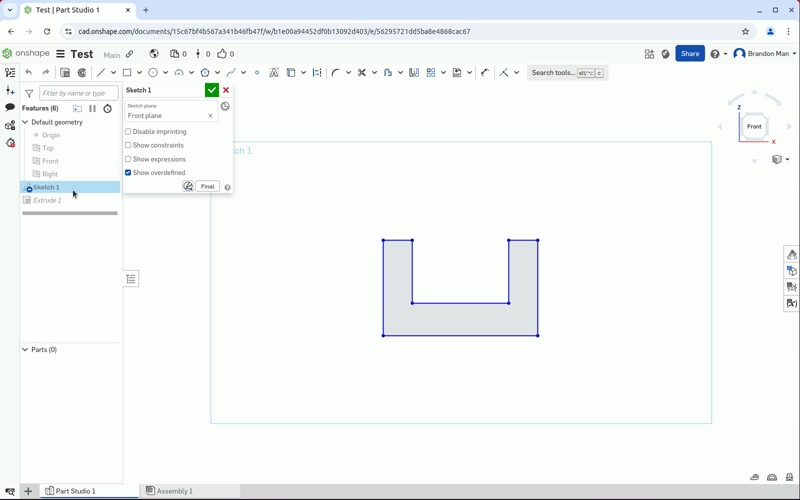
mouse_move(229, 92)
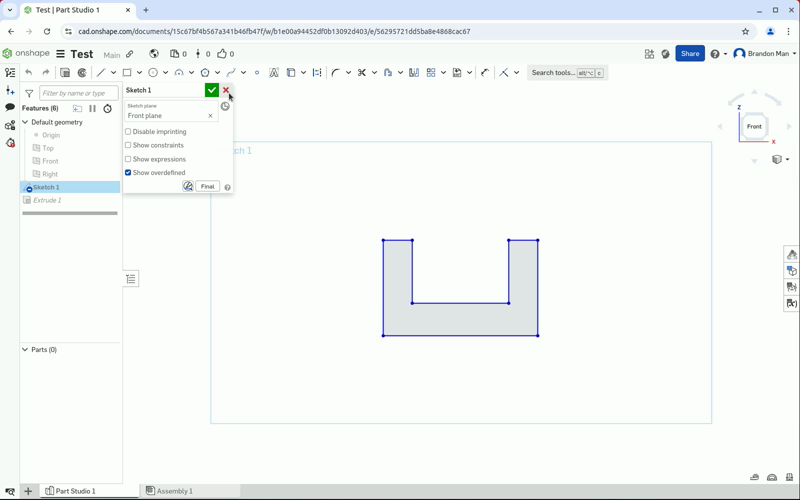
click(229, 92)
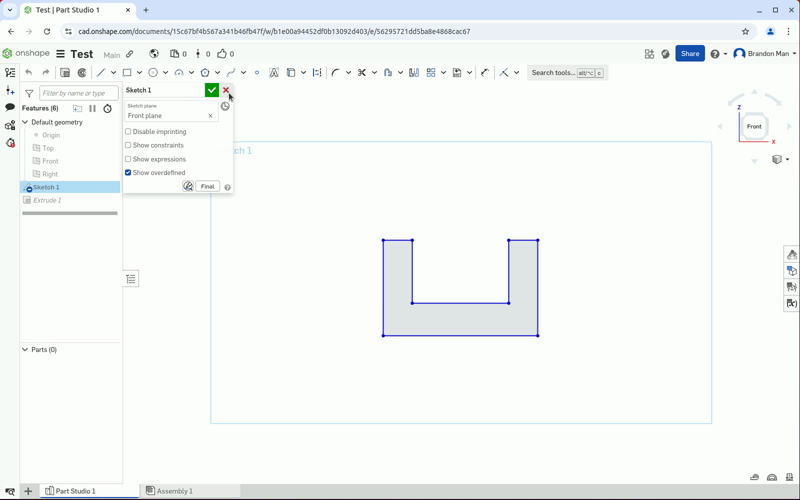
key(shift+s)
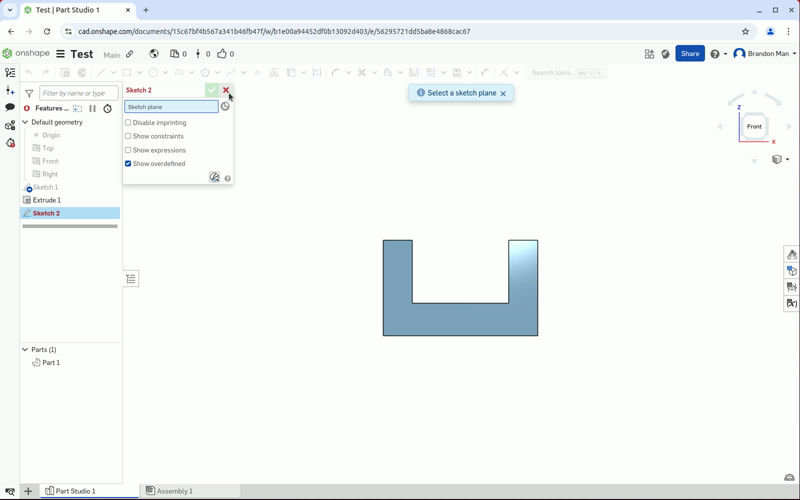
mouse_move(73, 163)
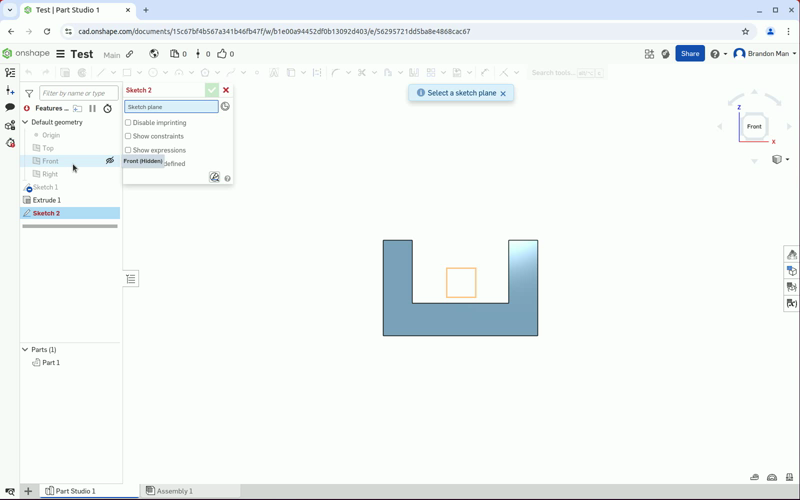
click(73, 163)
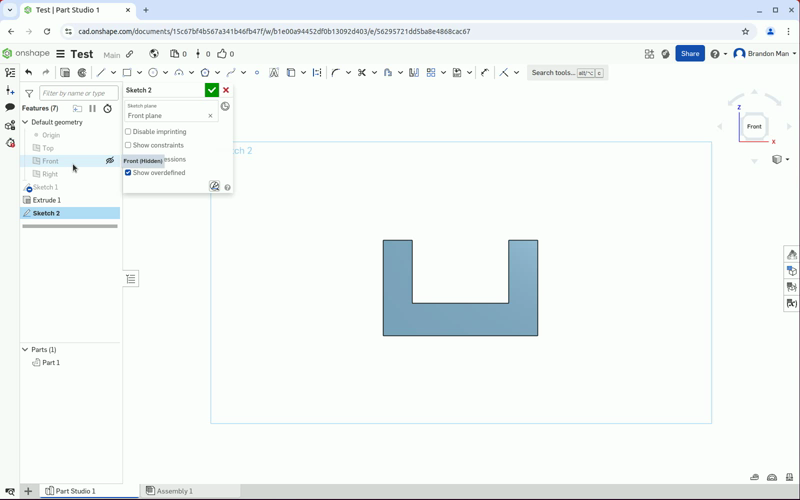
mouse_move(73, 352)
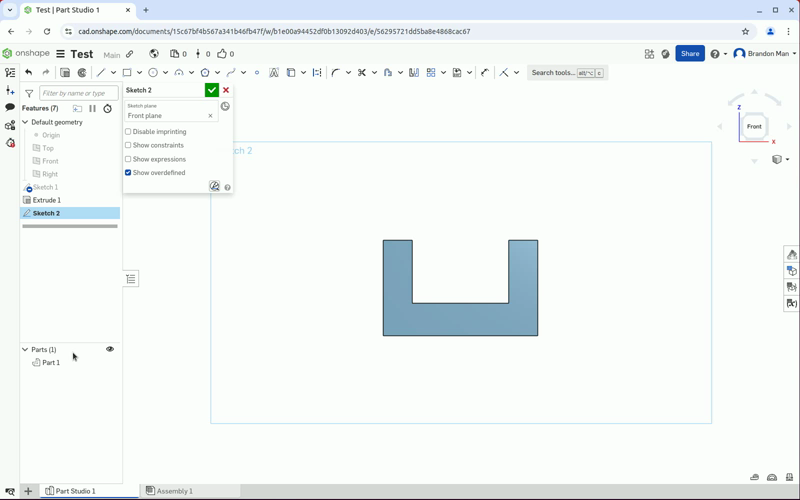
key(y)
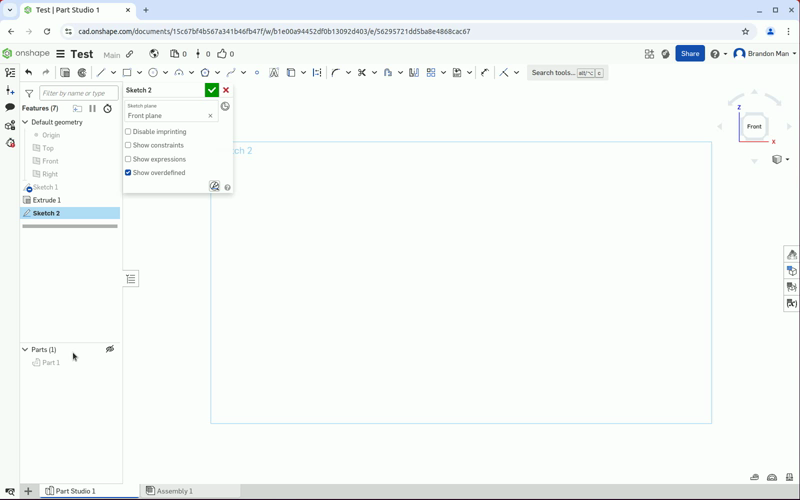
key(l)
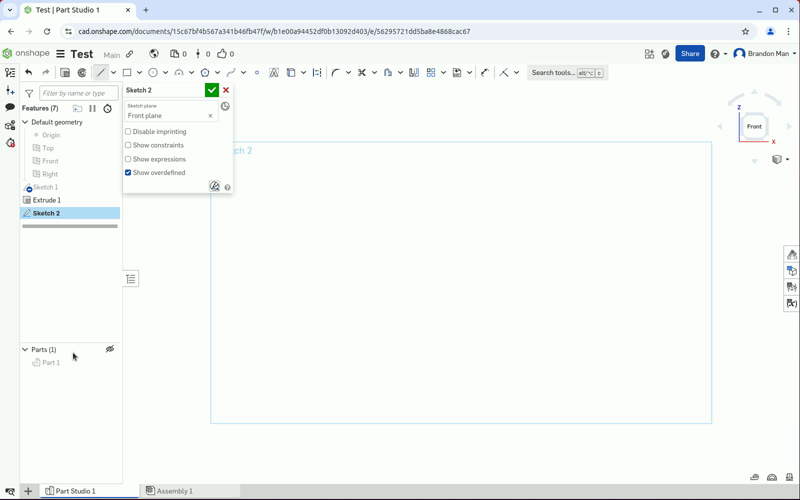
key_down(shift)
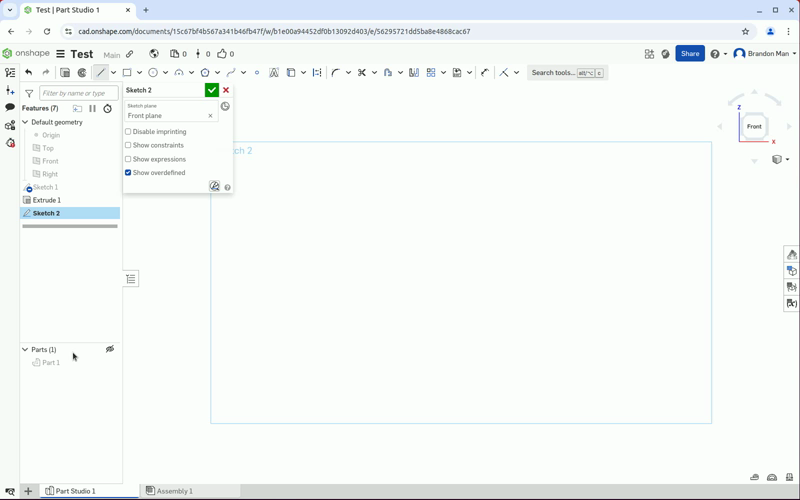
mouse_move(538, 335)
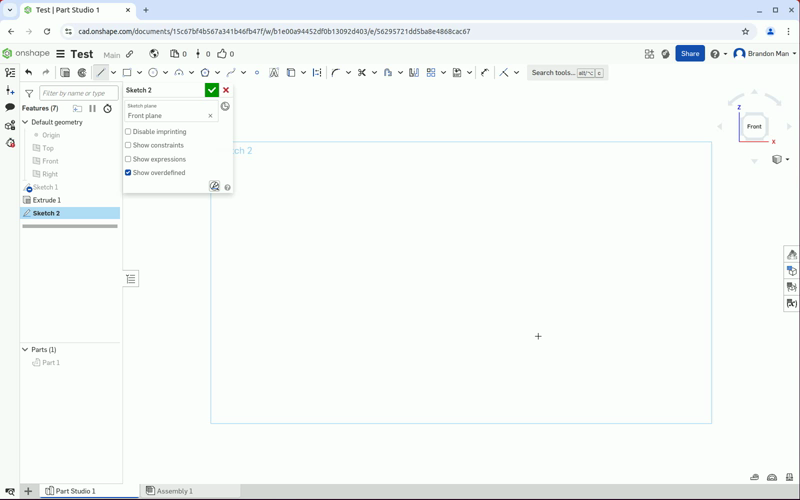
click(538, 335)
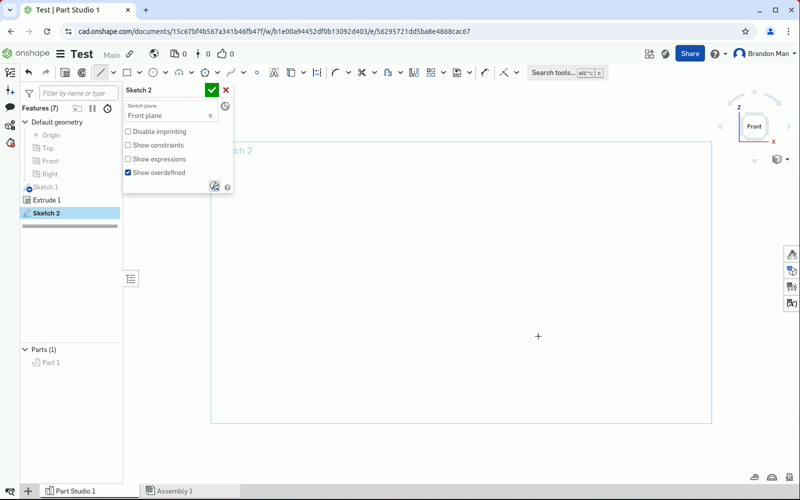
key_up(shift)
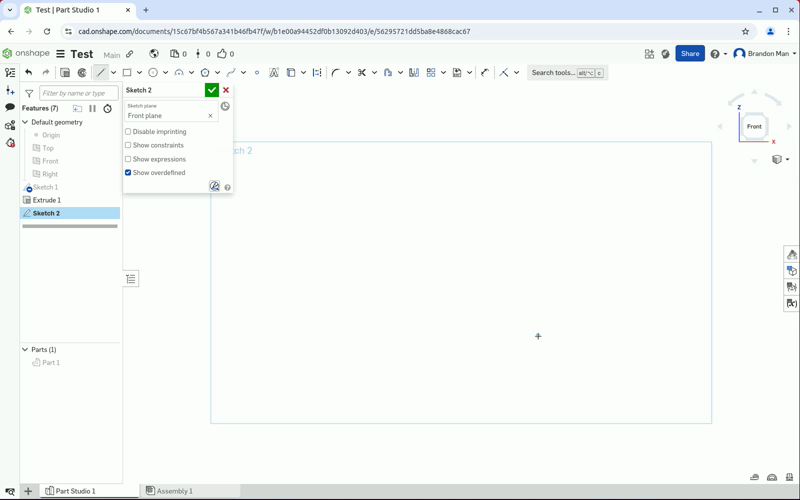
key_down(shift)
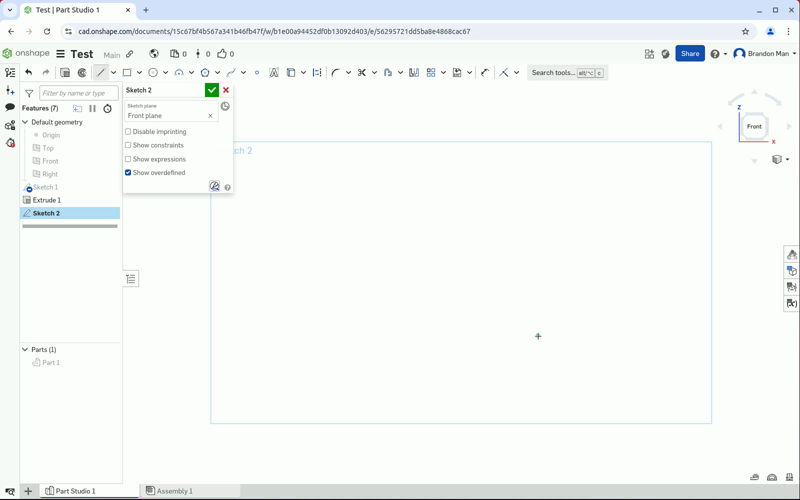
mouse_move(568, 335)
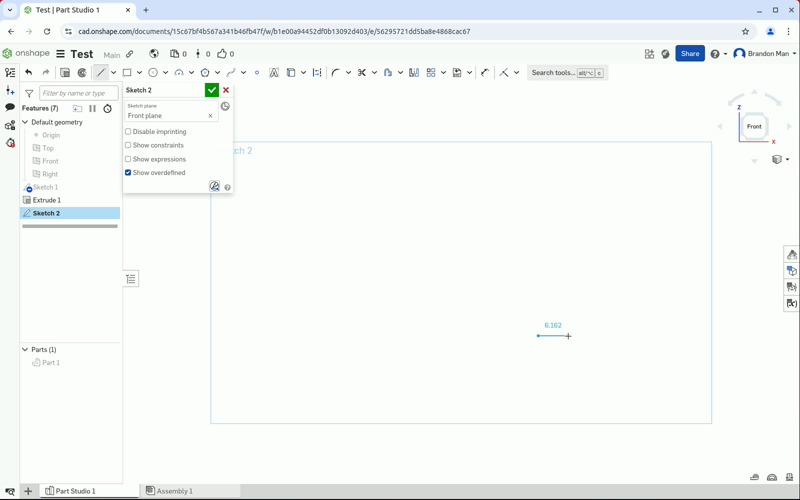
mouse_move(573, 335)
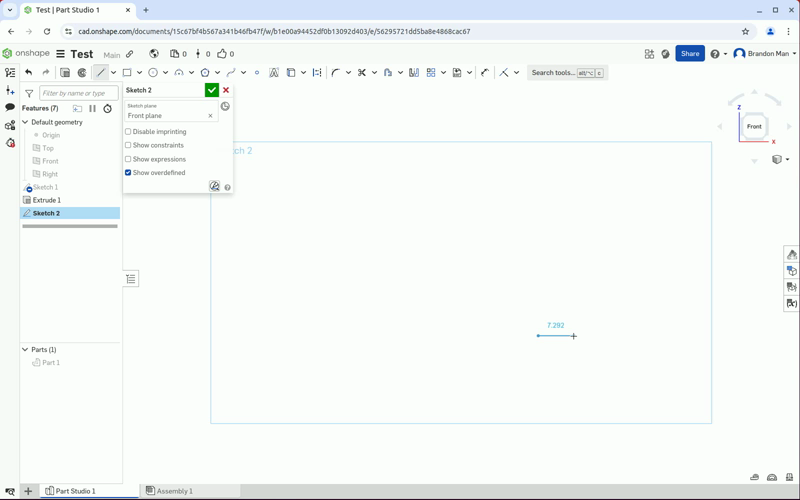
click(573, 335)
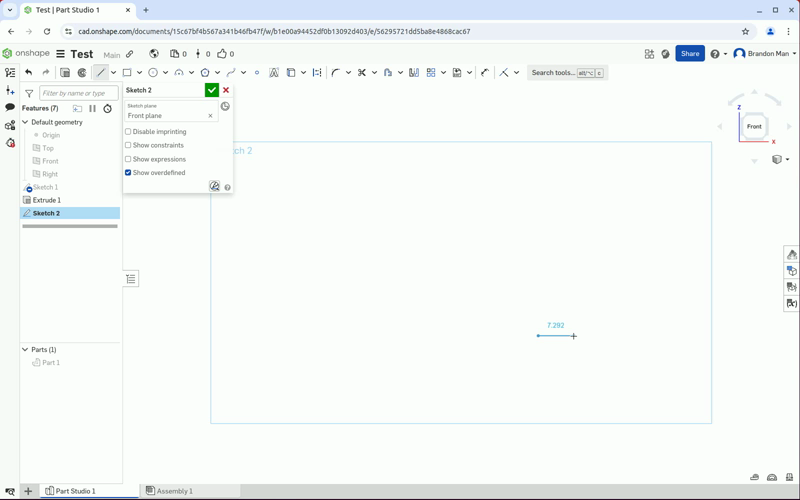
key_up(shift)
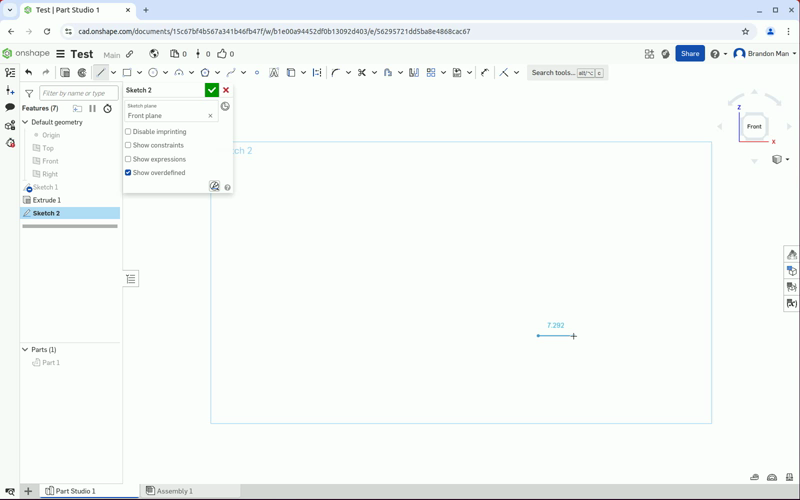
key_down(shift)
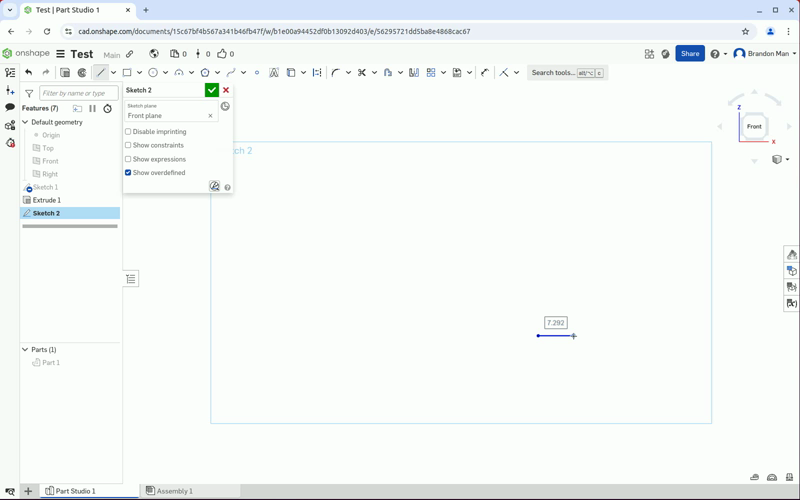
mouse_move(573, 239)
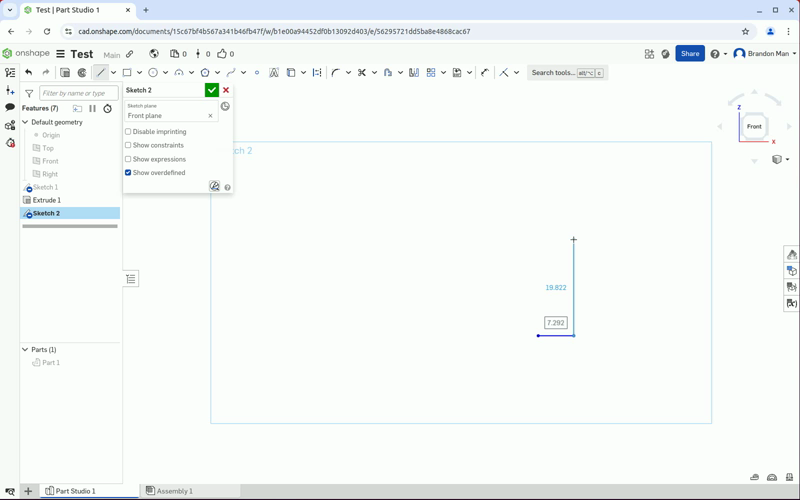
click(573, 239)
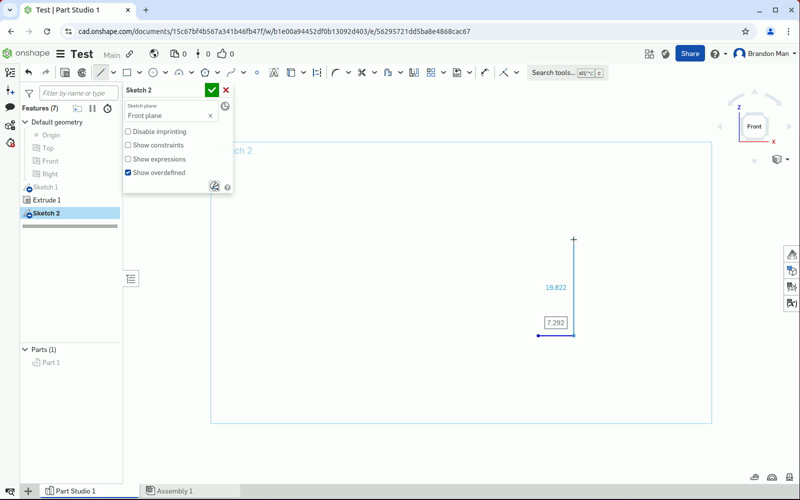
key_up(shift)
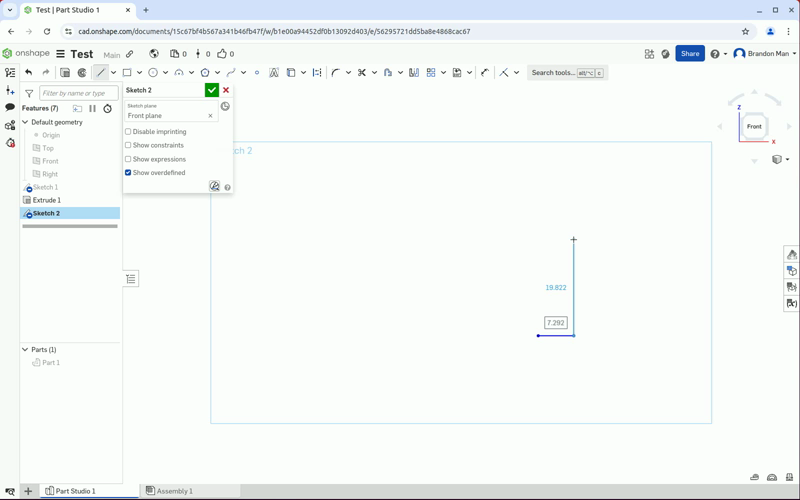
key_down(shift)
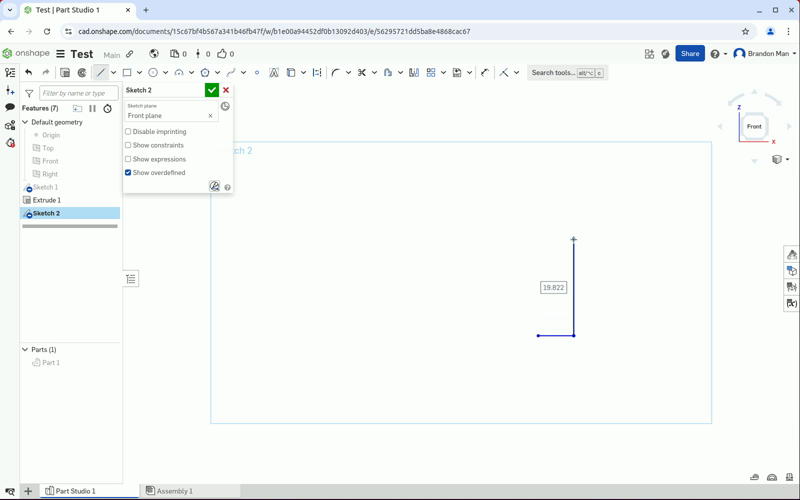
mouse_move(589, 239)
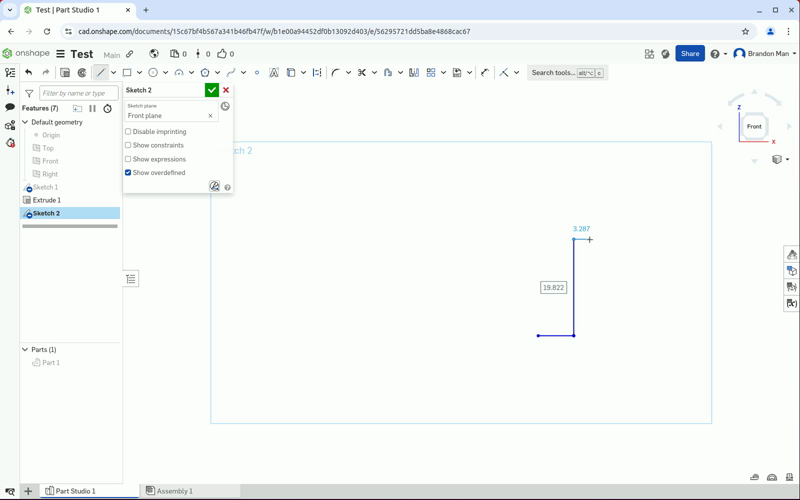
mouse_move(538, 239)
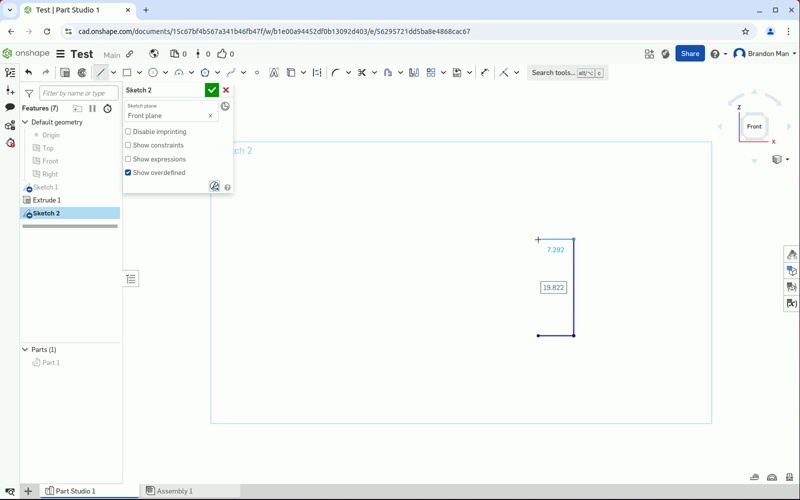
click(538, 239)
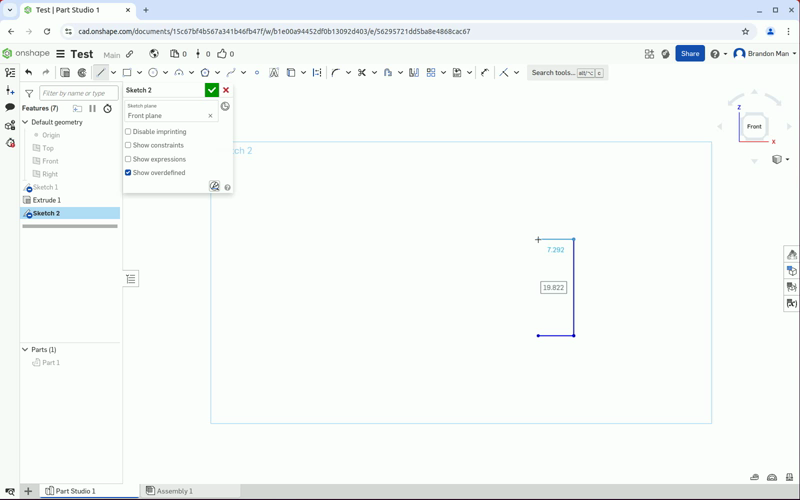
key_up(shift)
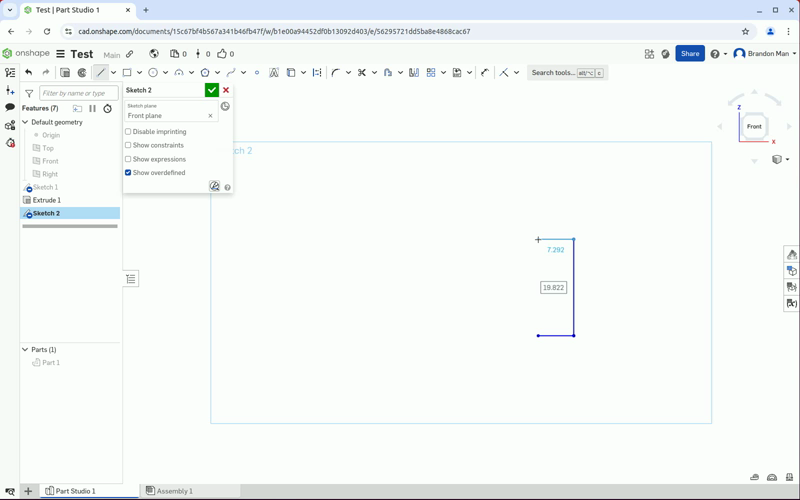
key_down(shift)
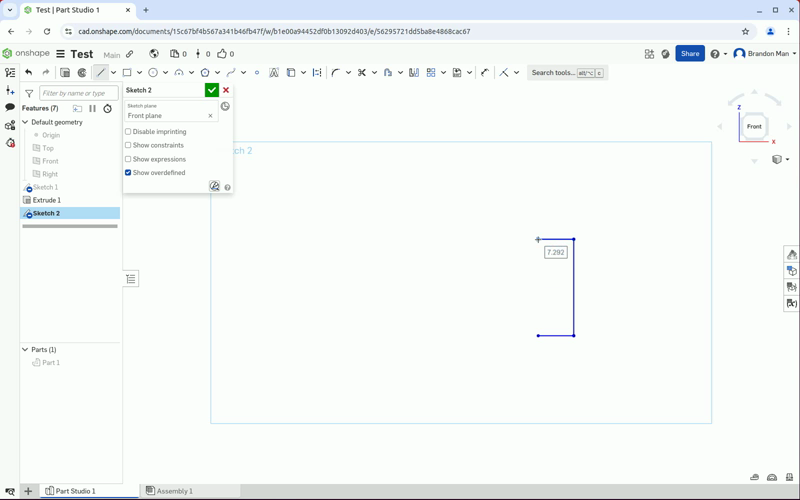
mouse_move(538, 335)
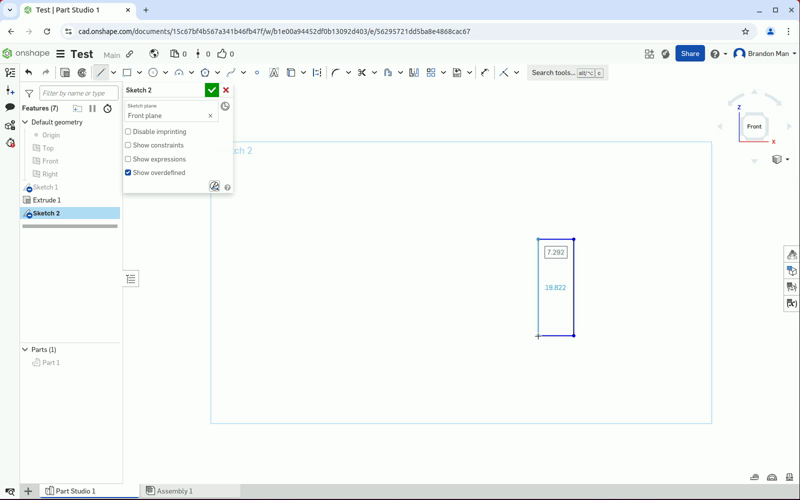
key_up(shift)
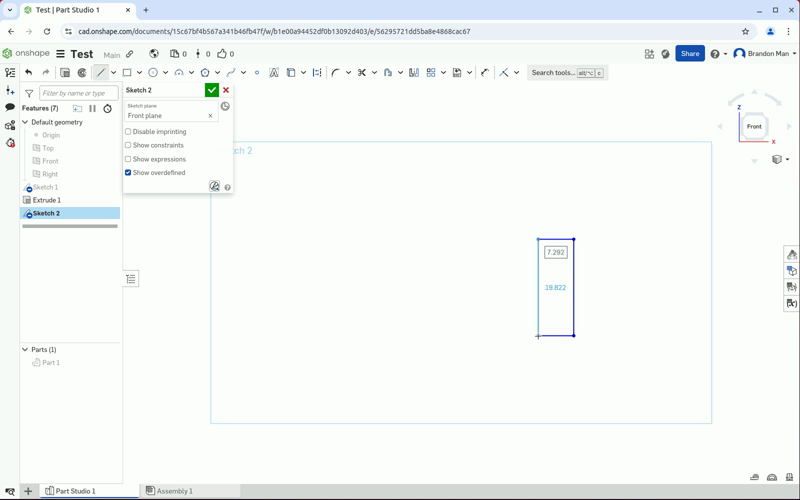
click(538, 335)
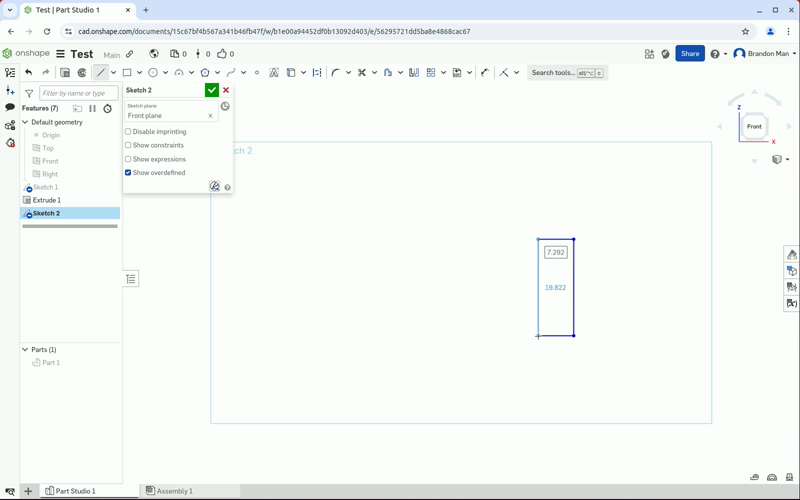
key(esc)
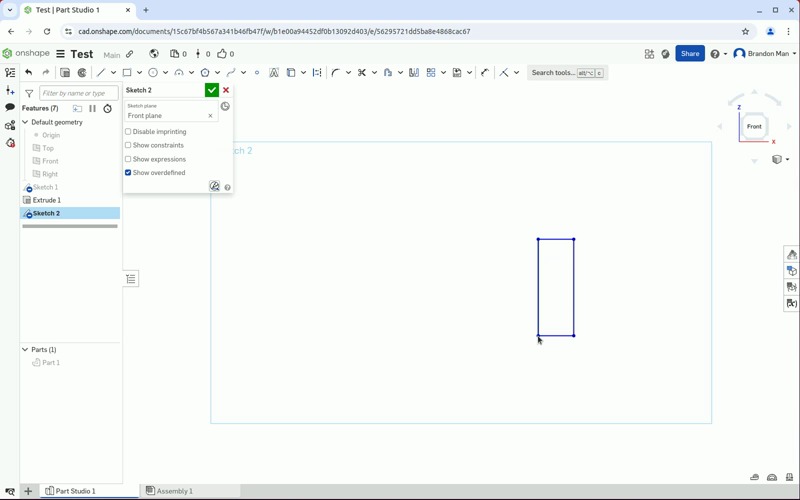
mouse_move(554, 243)
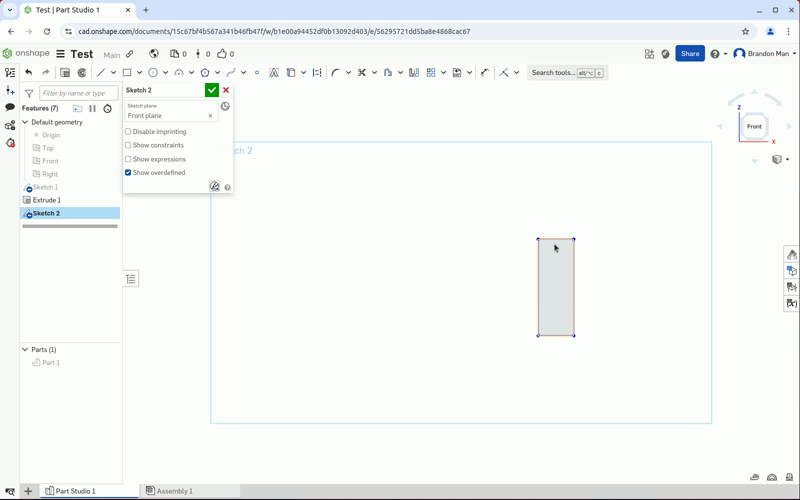
click(554, 243)
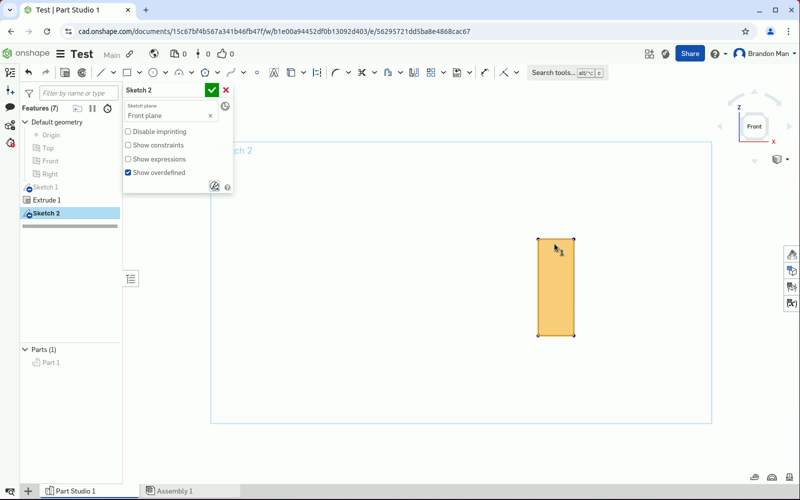
mouse_move(73, 352)
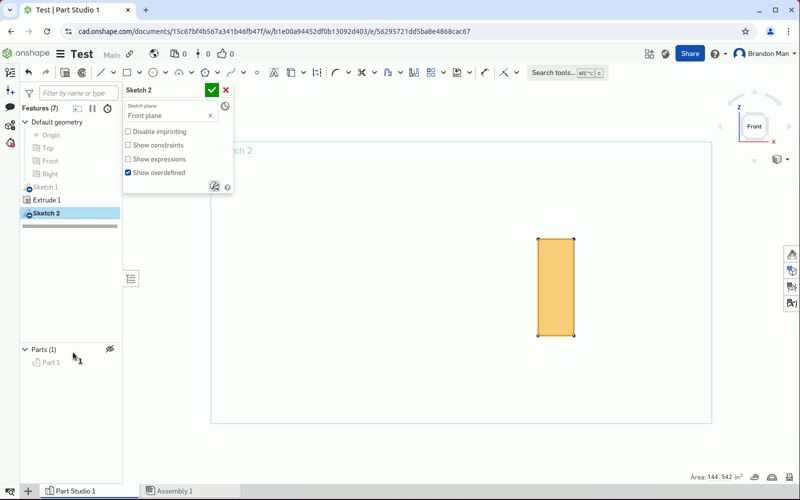
key(shift+y)
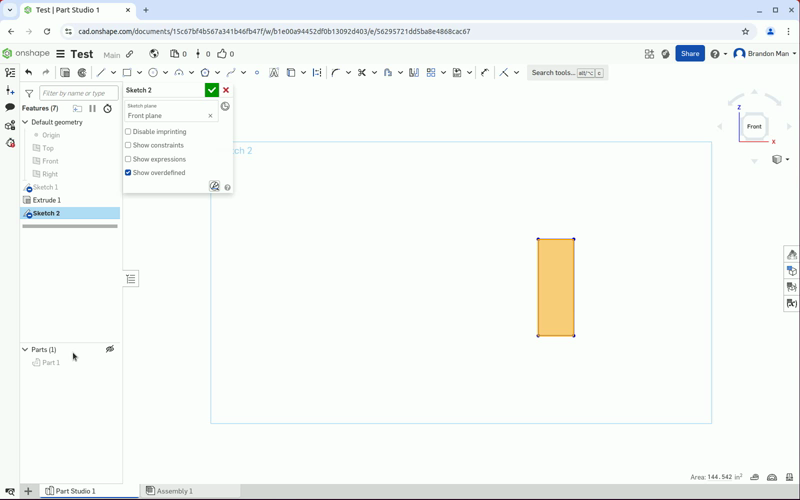
key(shift+e)
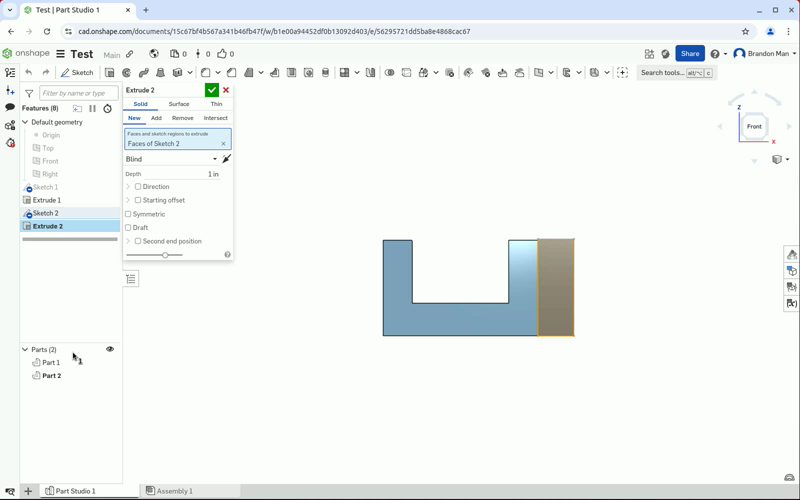
mouse_move(143, 106)
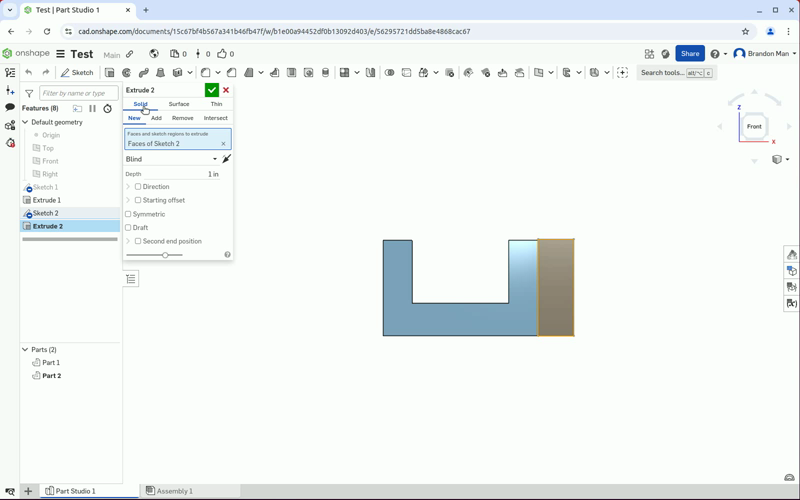
click(143, 106)
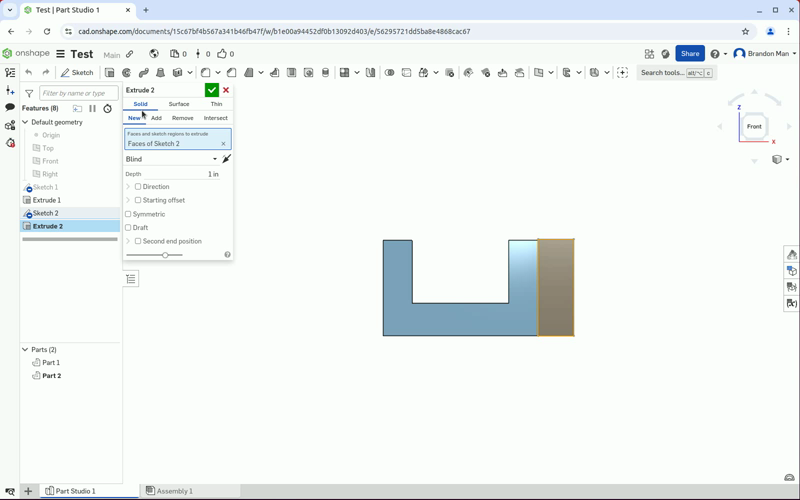
mouse_move(137, 120)
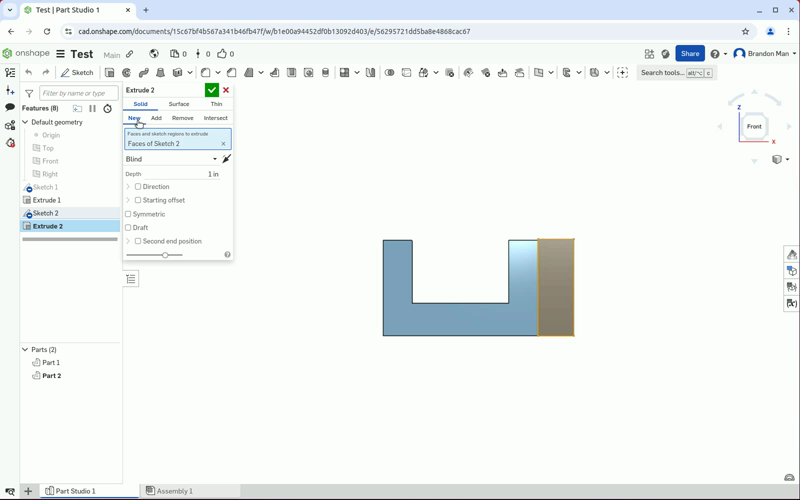
click(137, 120)
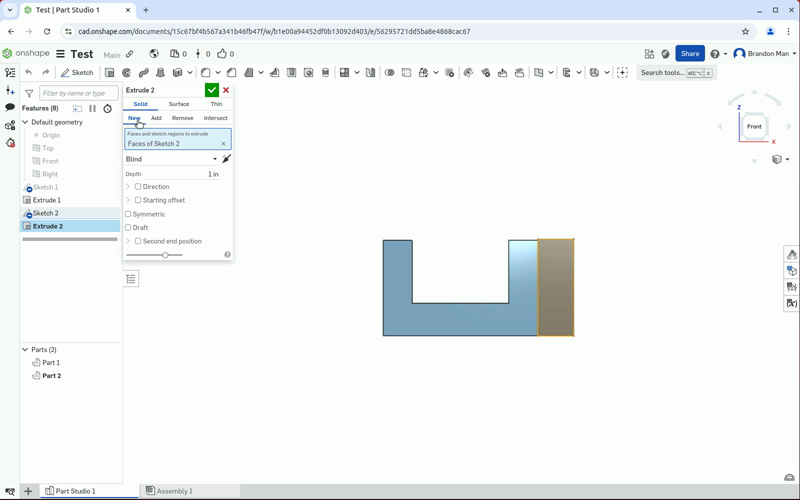
key(tab, 4)
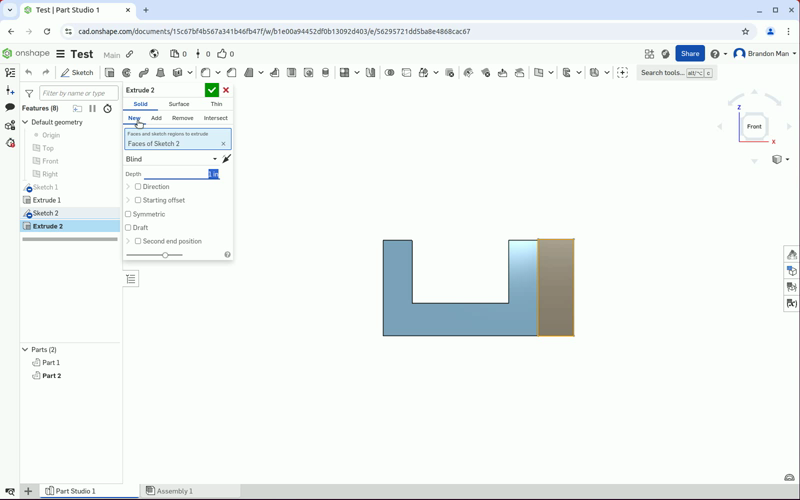
text(10.591)
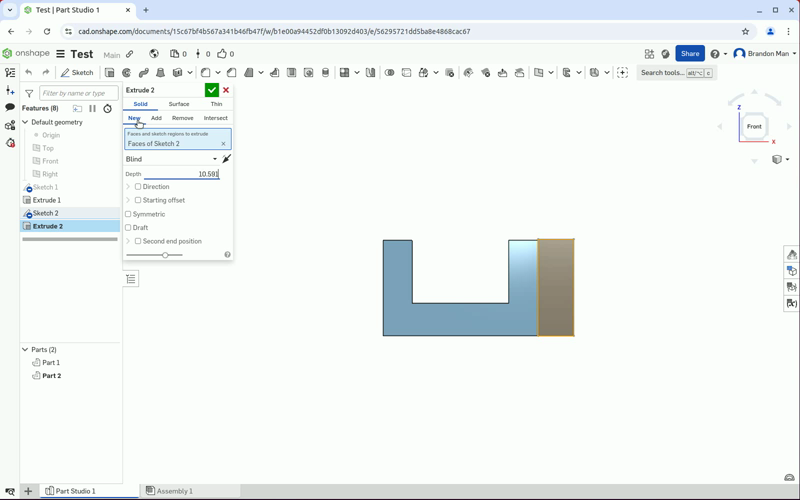
key(enter)
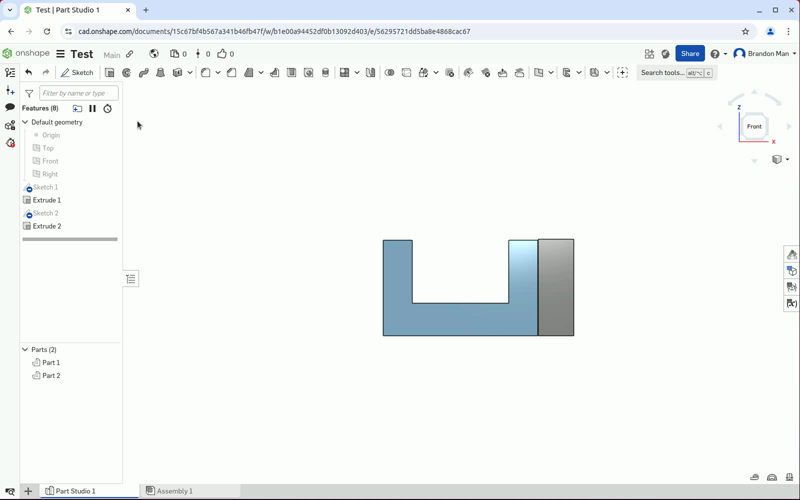
key(shift+h)
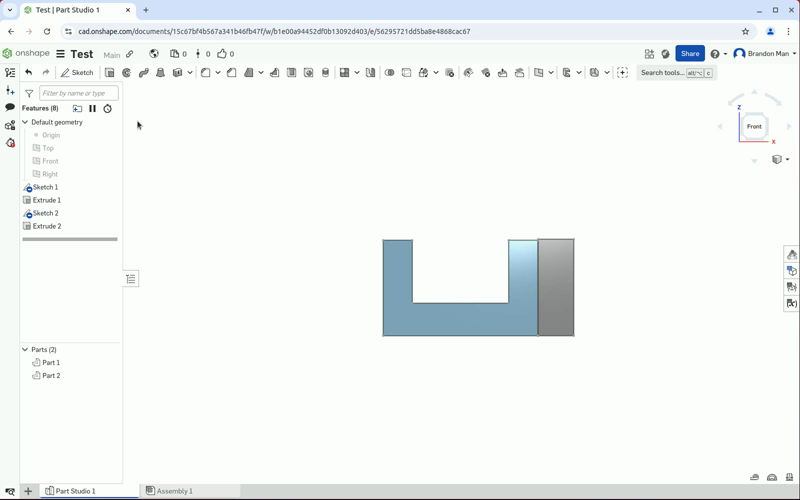
key(shift+h)
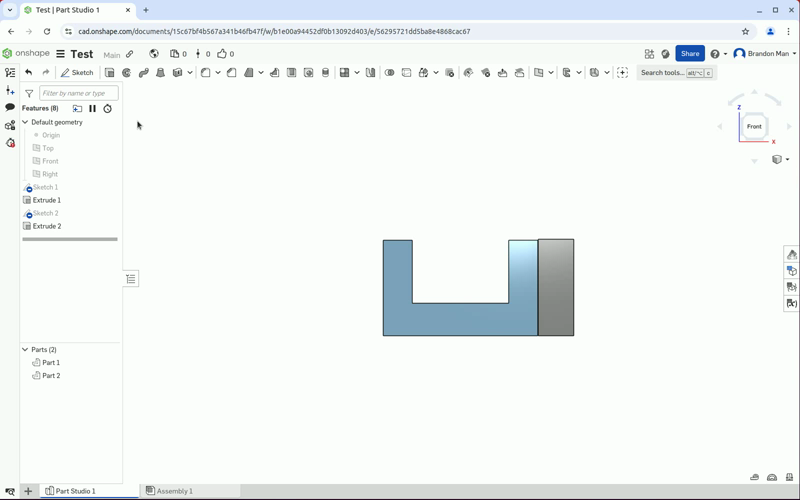
mouse_move(73, 189)
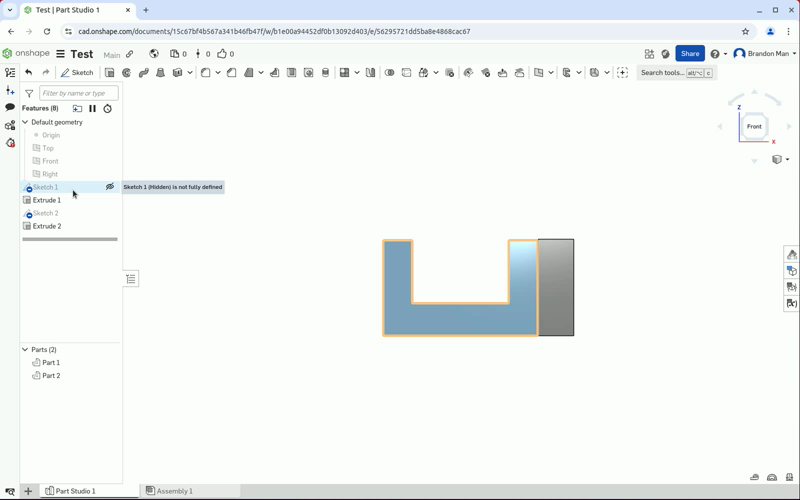
click(73, 189)
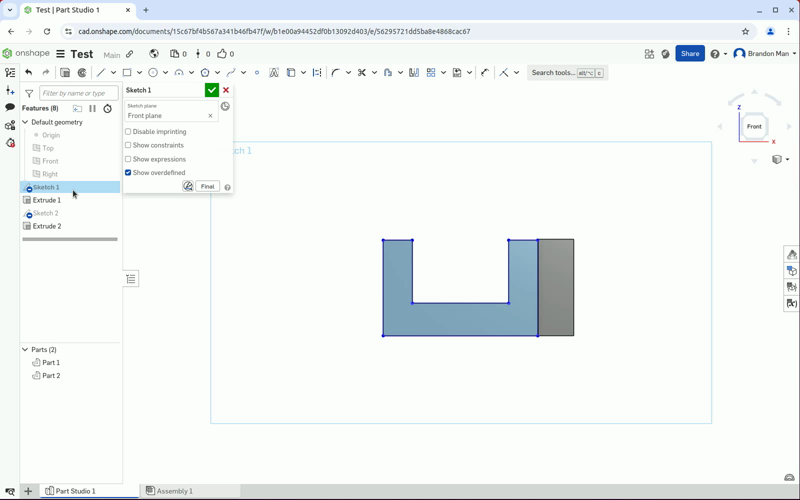
mouse_move(229, 92)
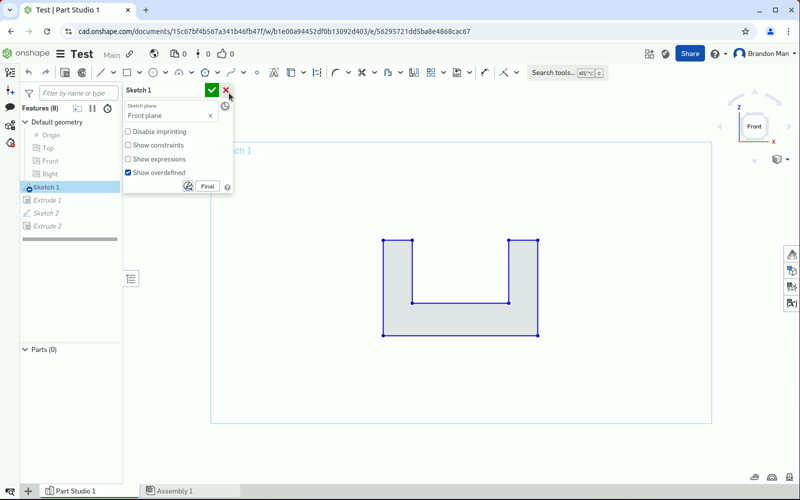
click(229, 92)
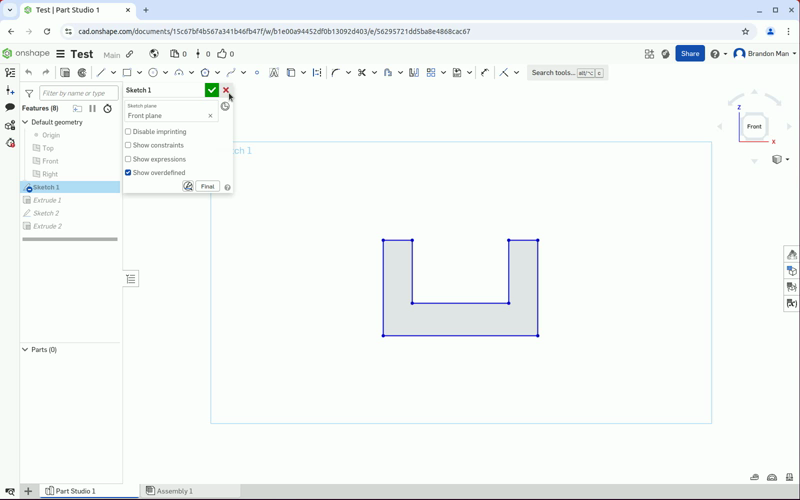
key(shift+s)
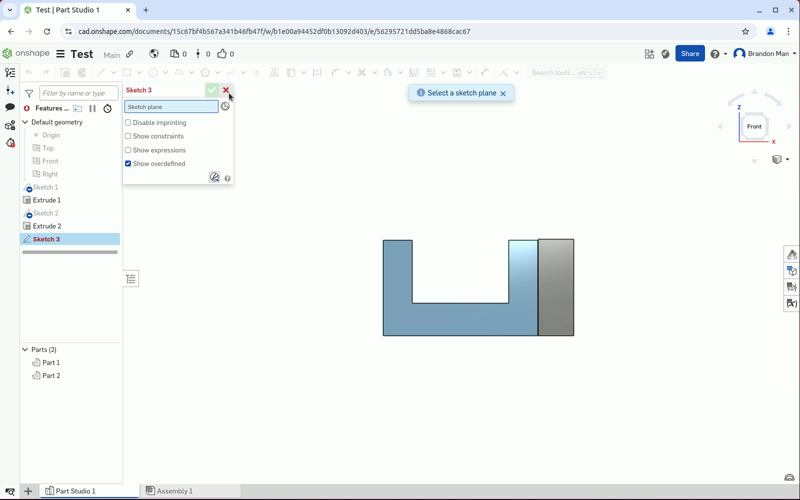
mouse_move(73, 163)
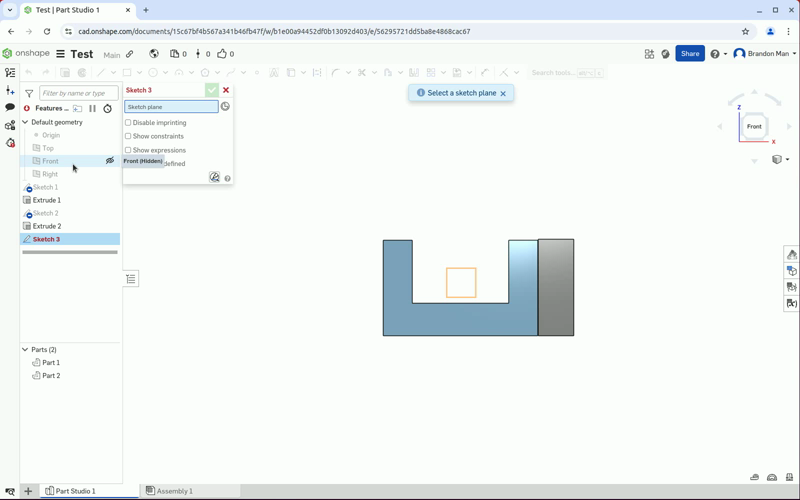
click(73, 163)
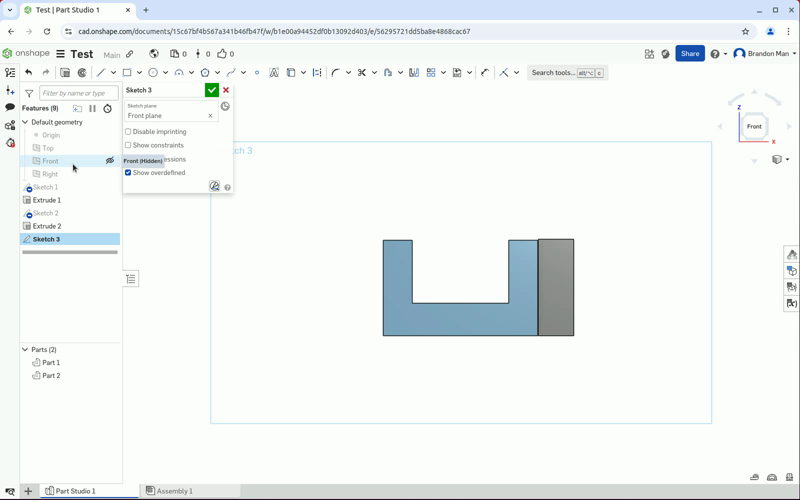
mouse_move(73, 352)
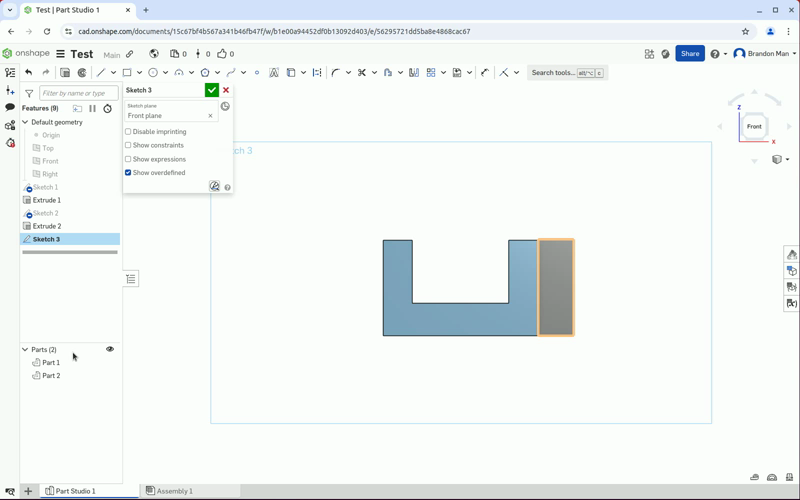
key(y)
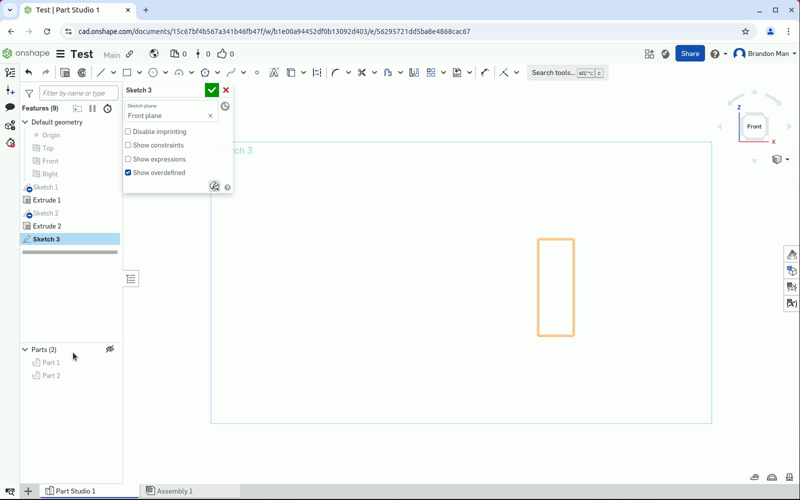
key(l)
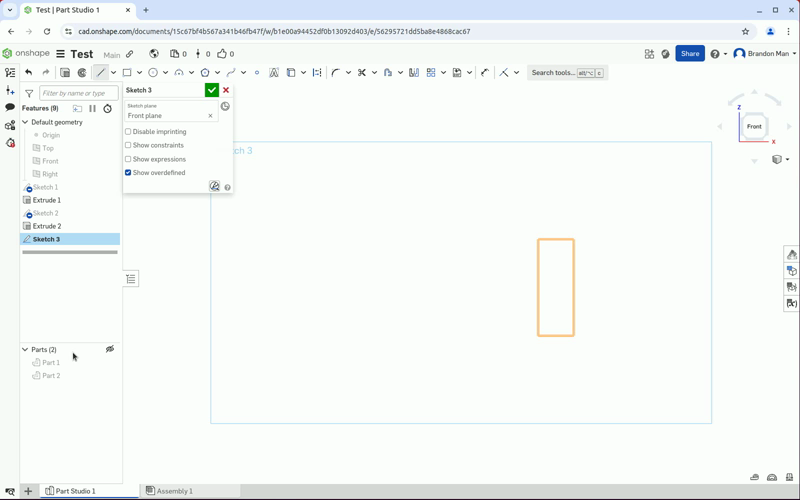
key_down(shift)
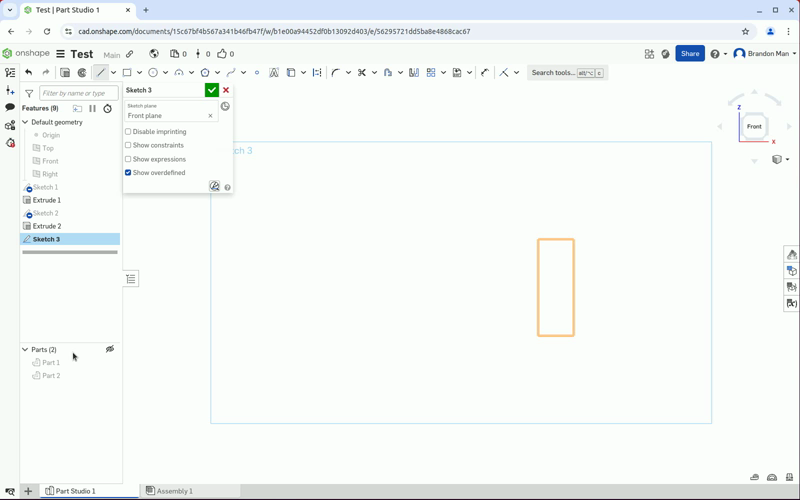
mouse_move(348, 335)
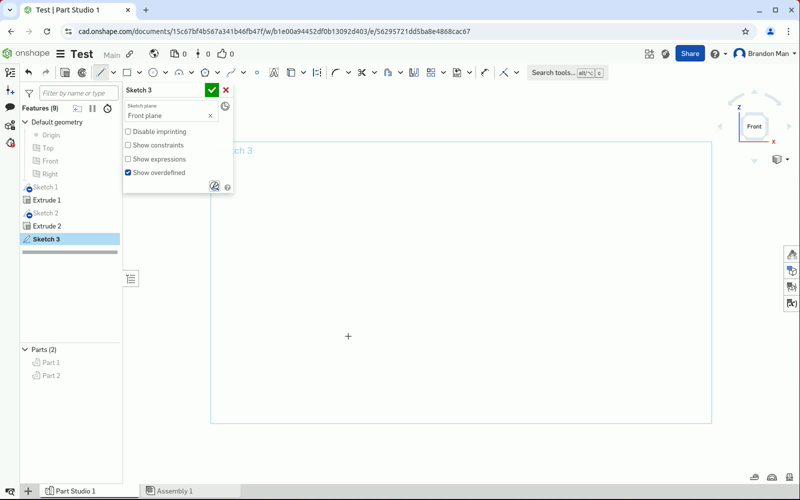
click(348, 335)
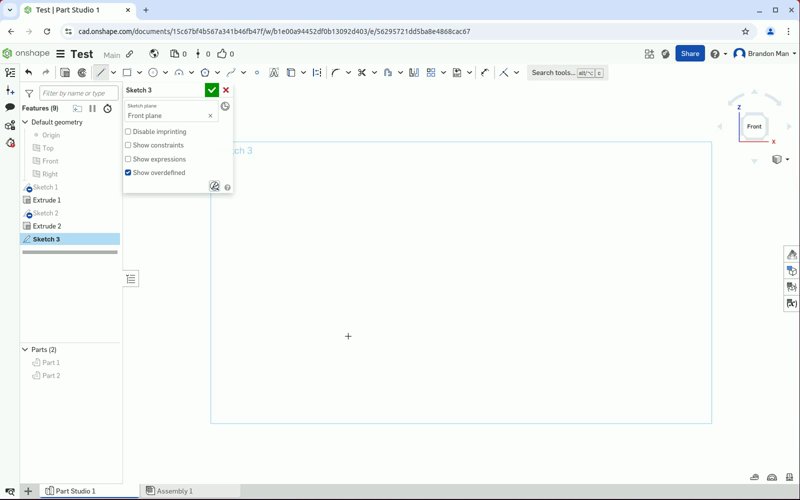
key_up(shift)
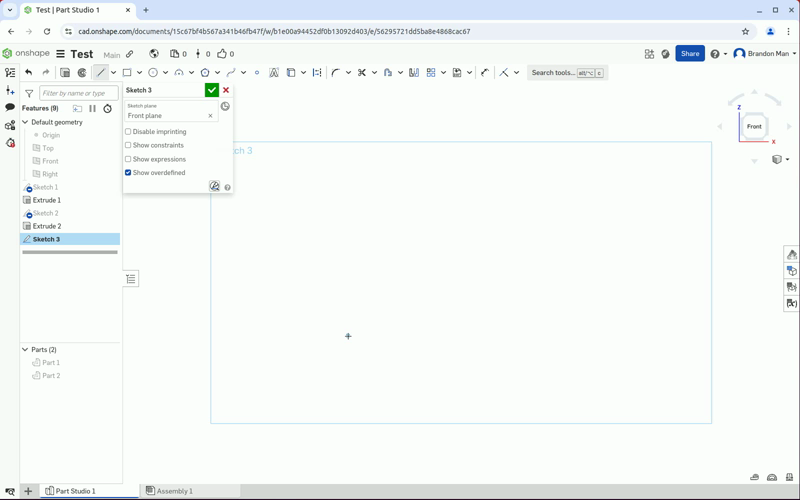
key_down(shift)
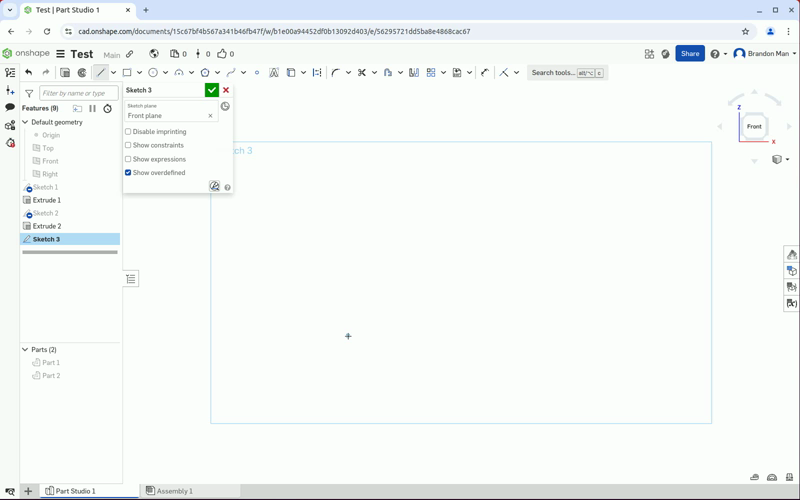
mouse_move(378, 335)
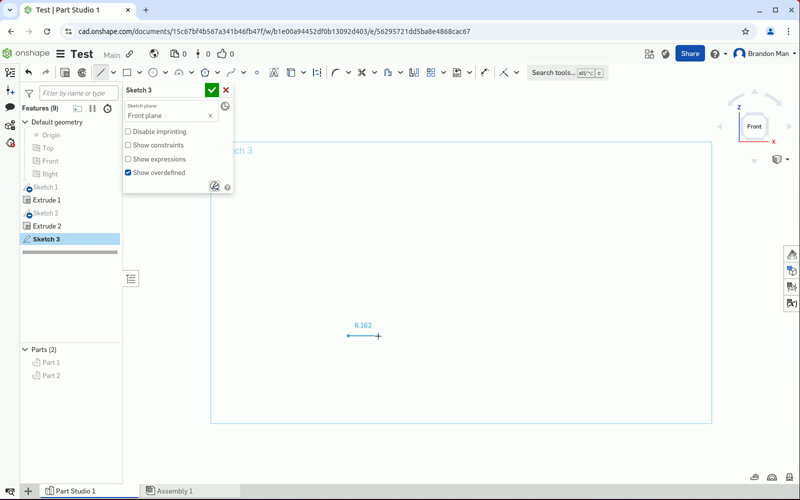
mouse_move(383, 335)
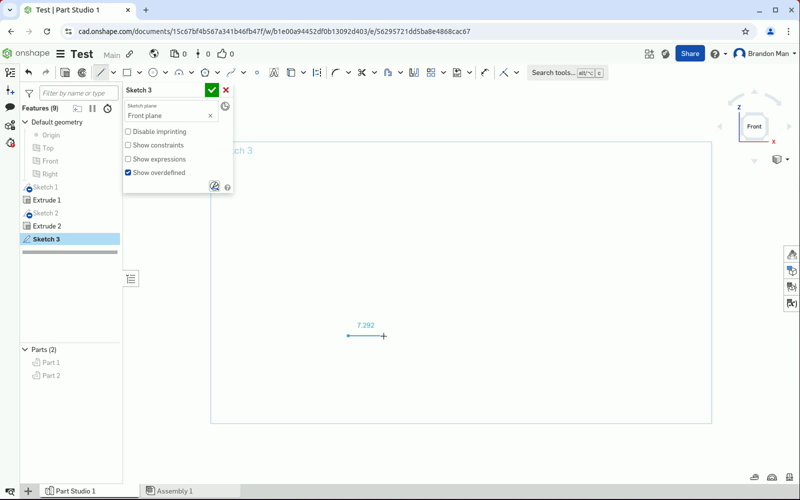
click(383, 335)
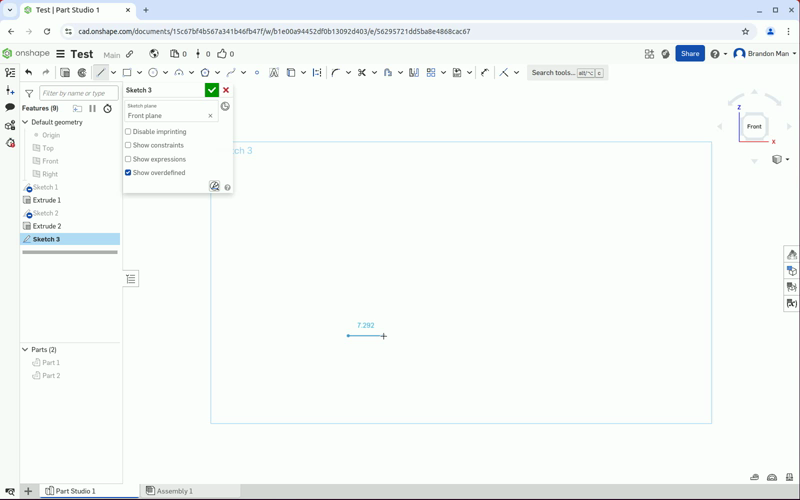
key_up(shift)
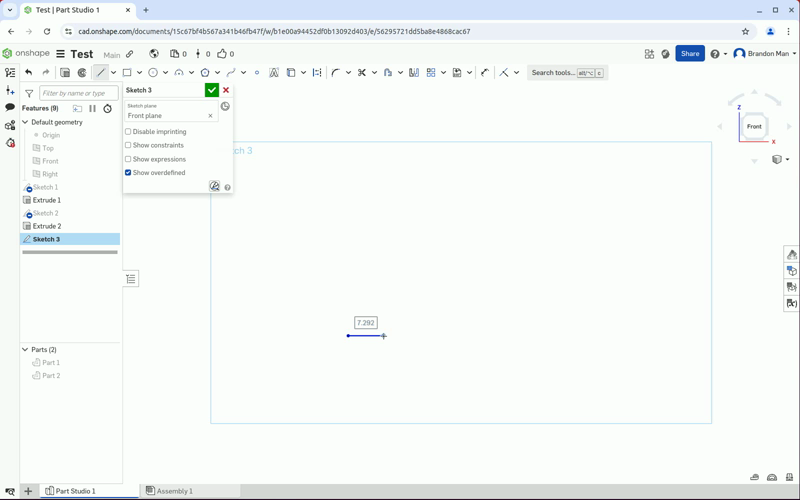
key_down(shift)
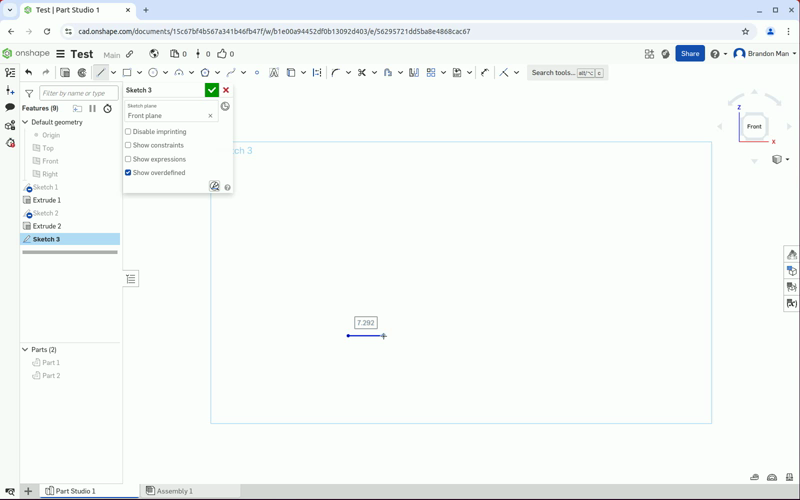
mouse_move(383, 239)
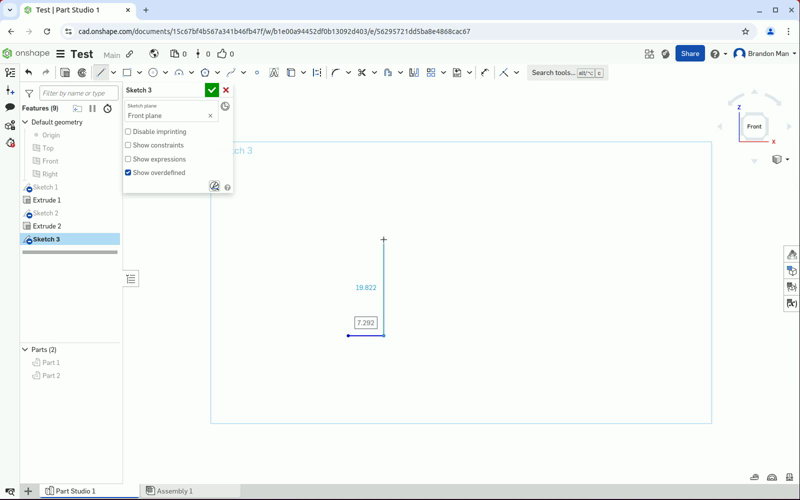
click(383, 239)
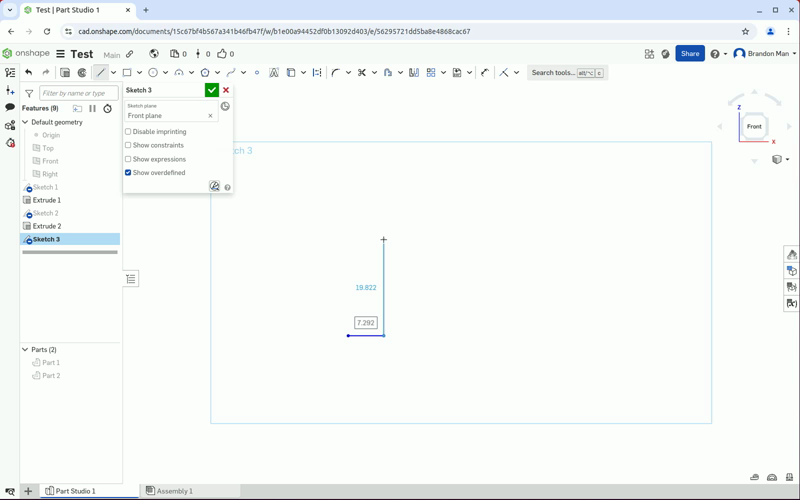
key_up(shift)
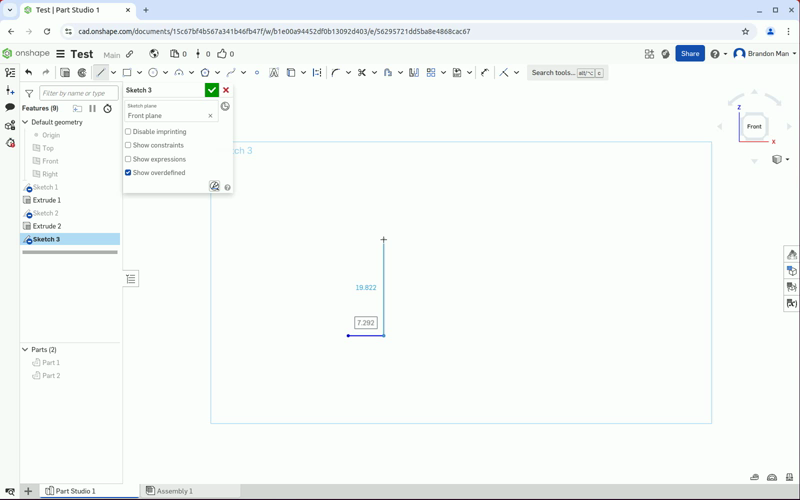
key_down(shift)
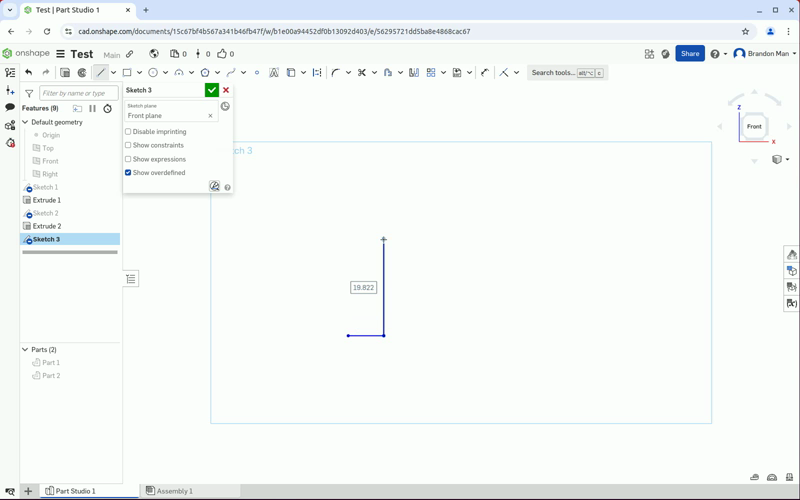
mouse_move(413, 239)
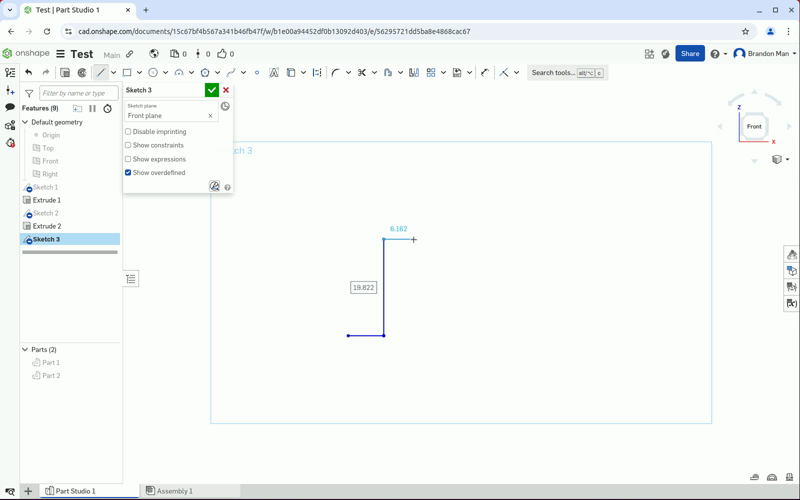
mouse_move(348, 239)
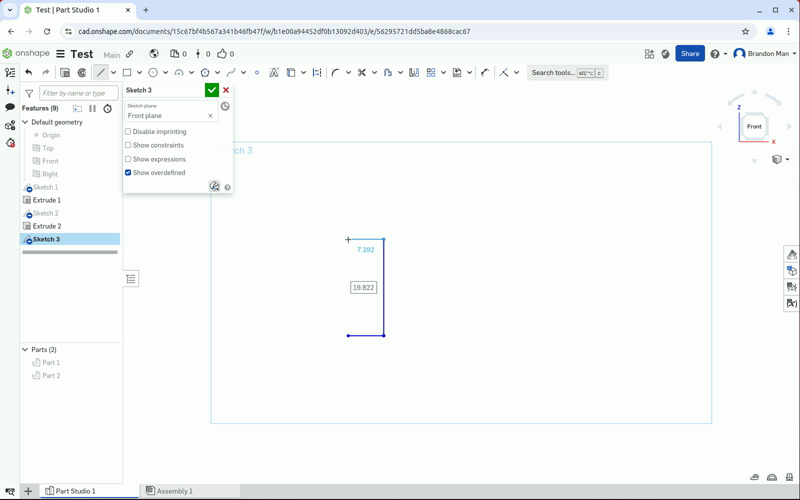
click(348, 239)
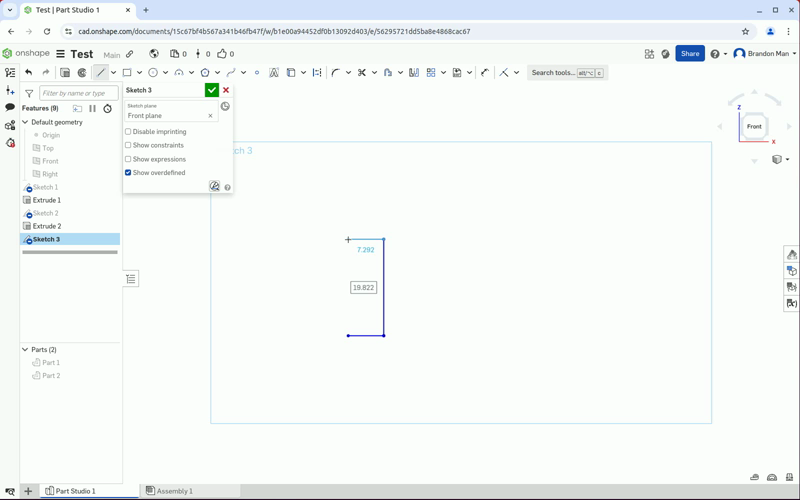
key_up(shift)
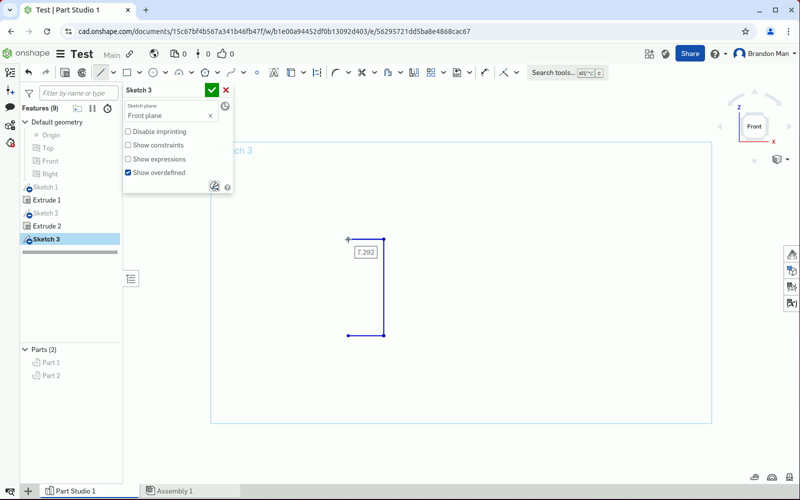
key_down(shift)
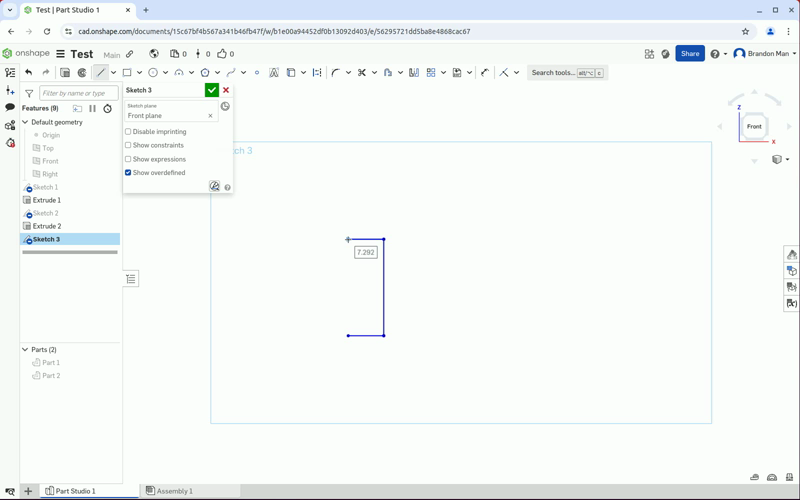
mouse_move(348, 335)
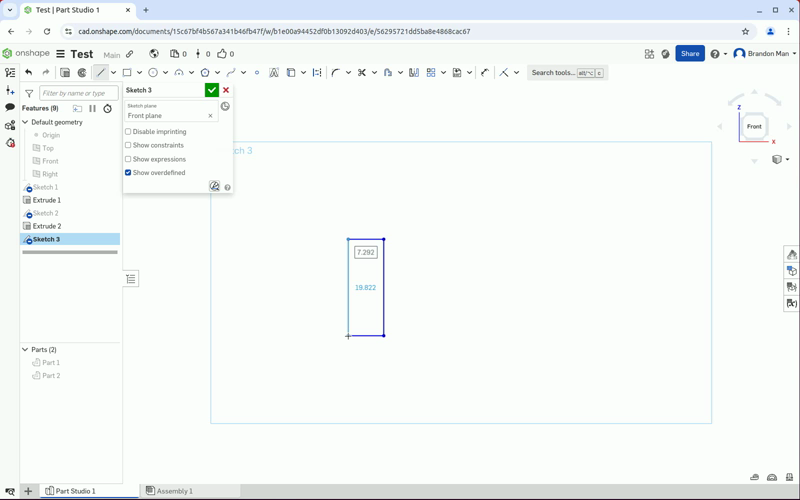
key_up(shift)
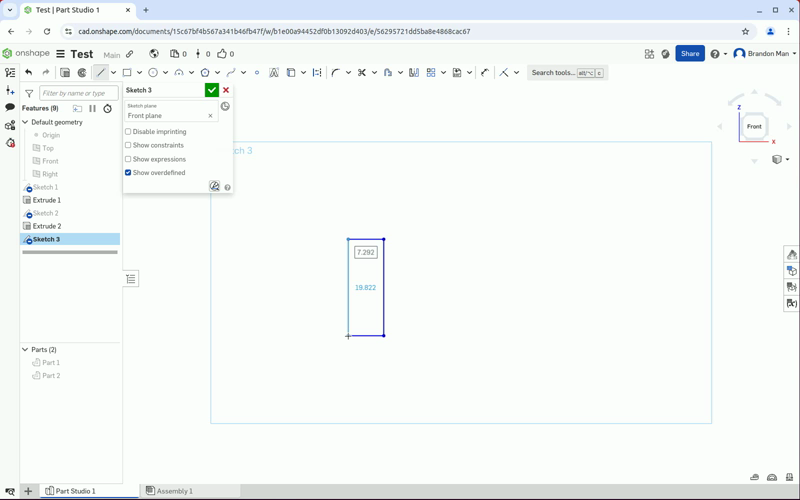
click(348, 335)
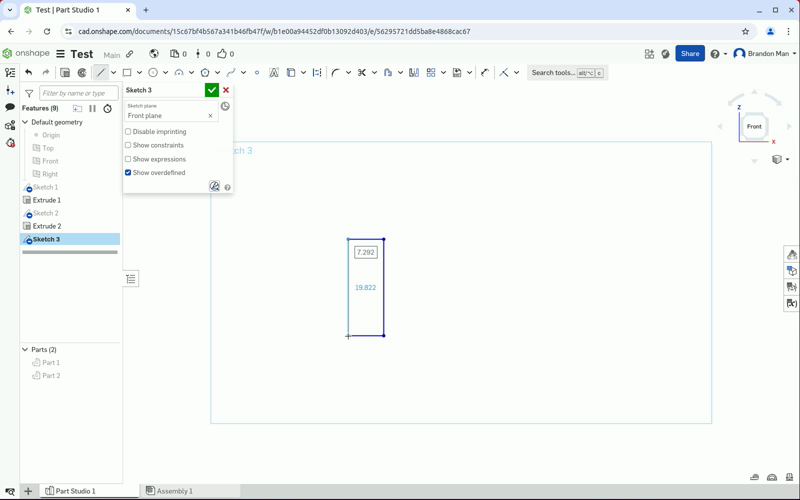
key(esc)
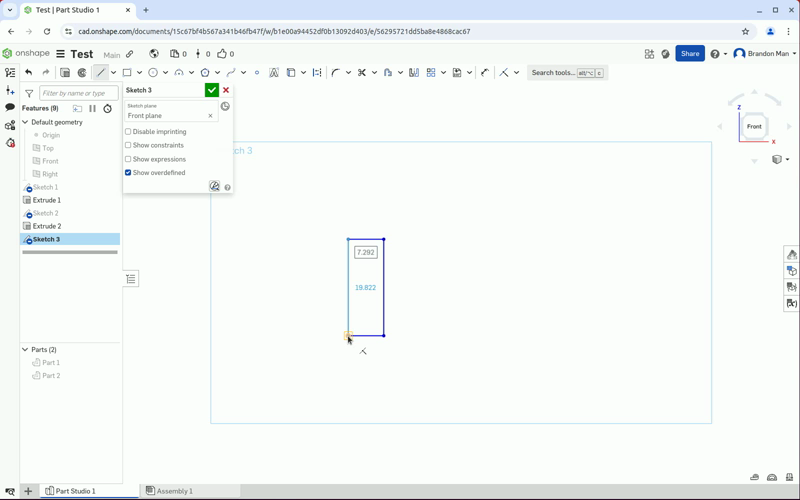
mouse_move(373, 241)
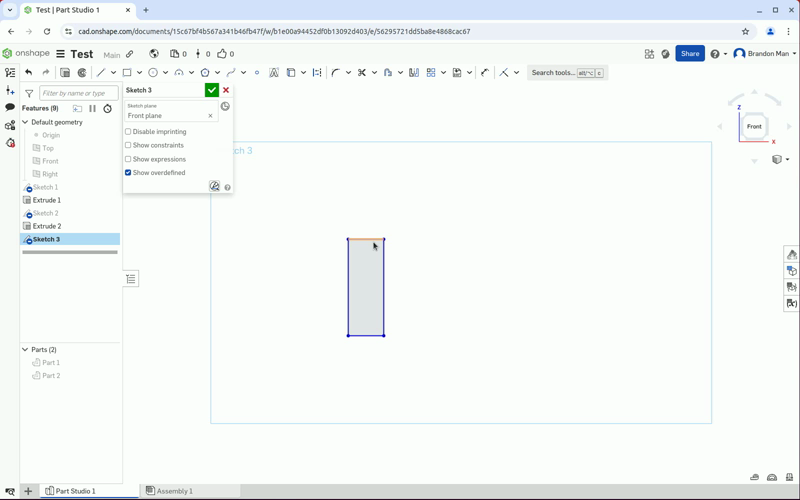
click(373, 241)
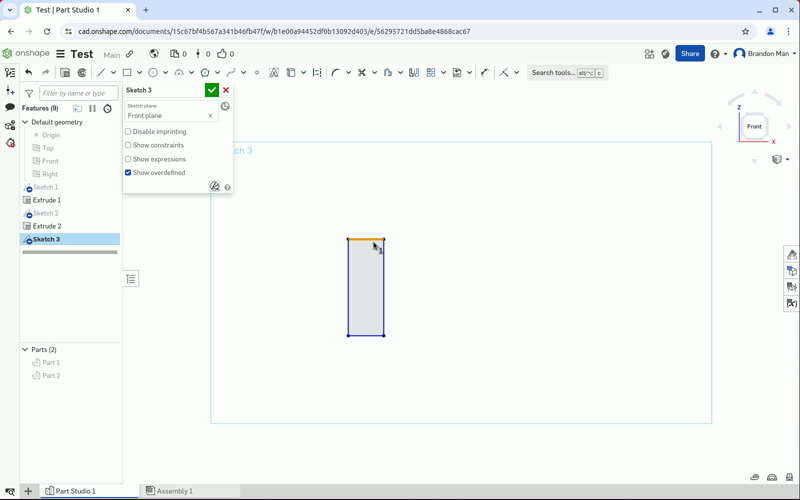
mouse_move(73, 352)
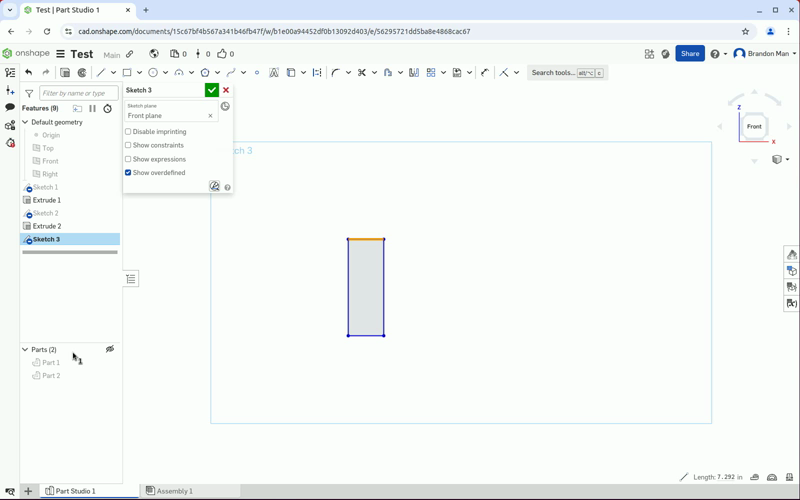
key(shift+y)
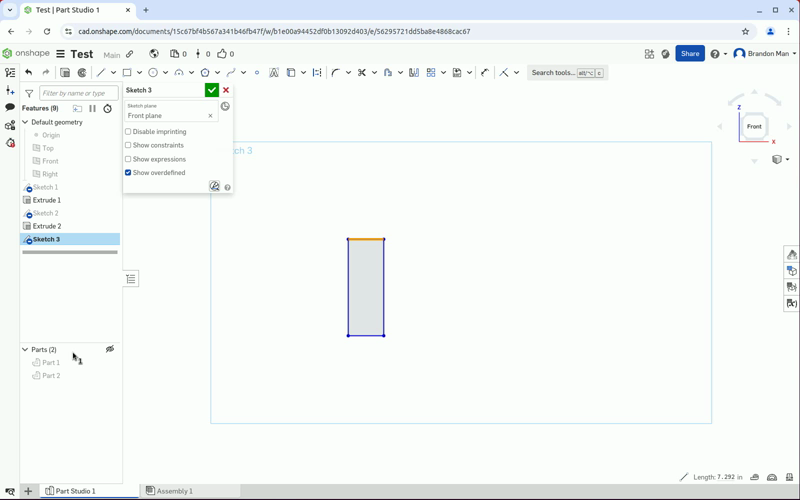
key(shift+e)
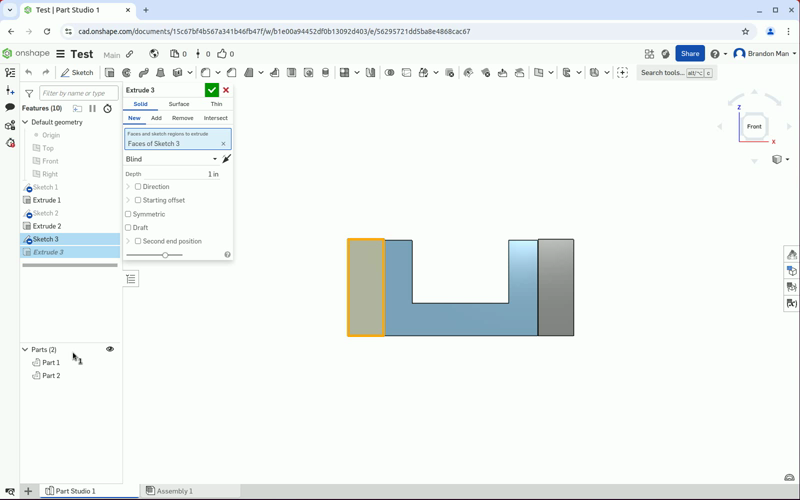
mouse_move(143, 106)
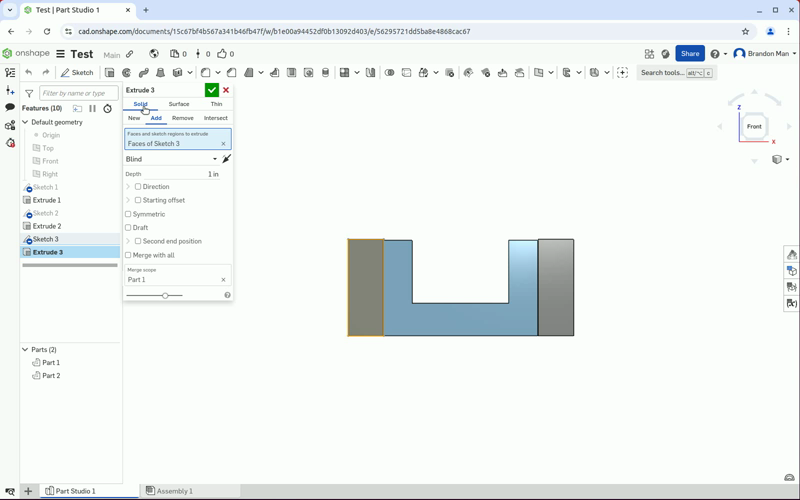
click(143, 106)
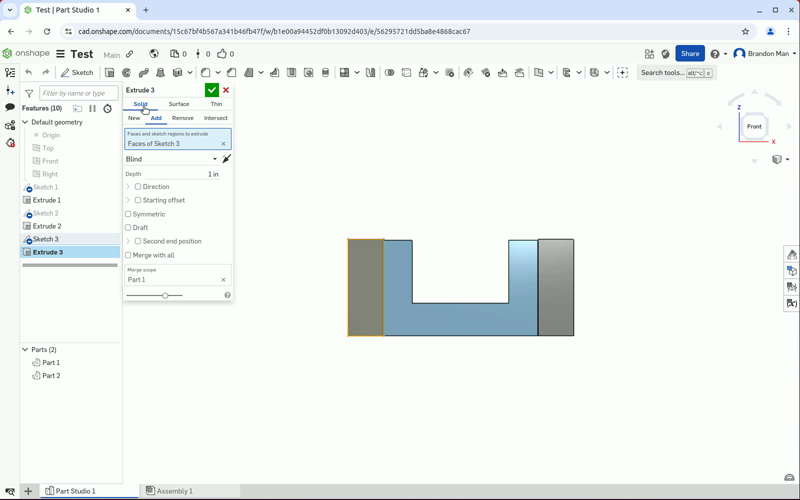
mouse_move(137, 120)
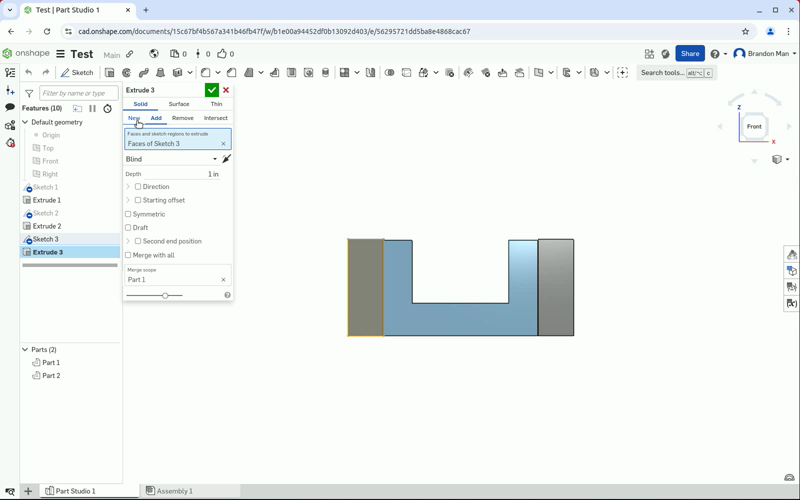
click(137, 120)
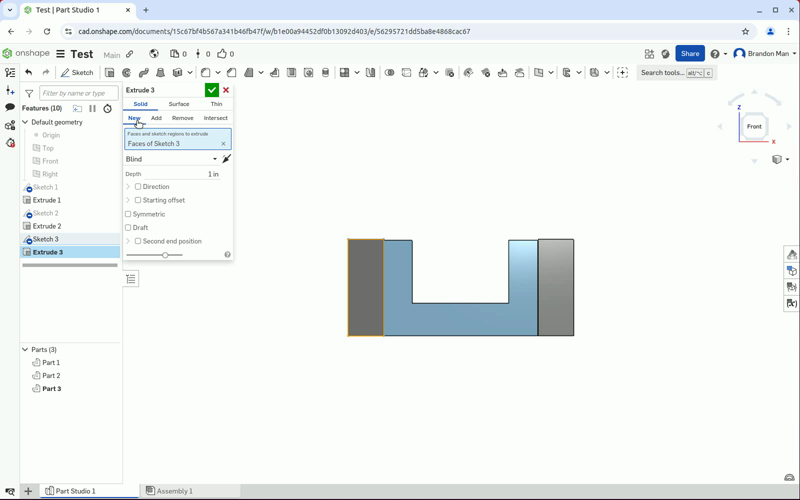
key(tab, 4)
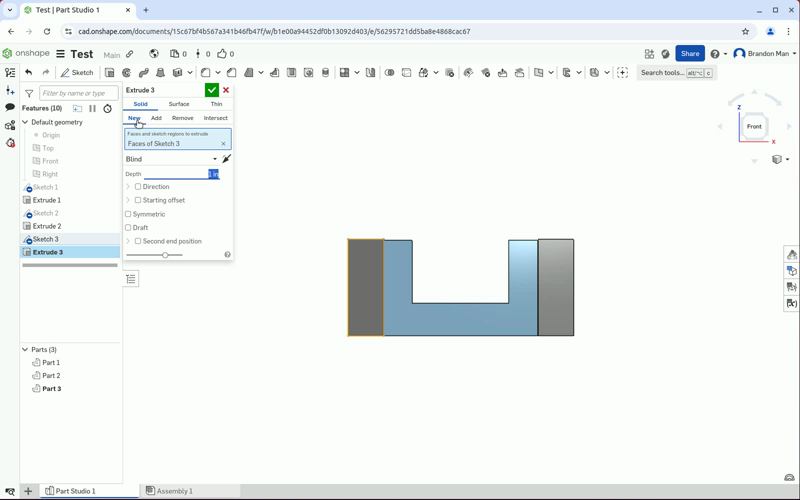
text(10.591)
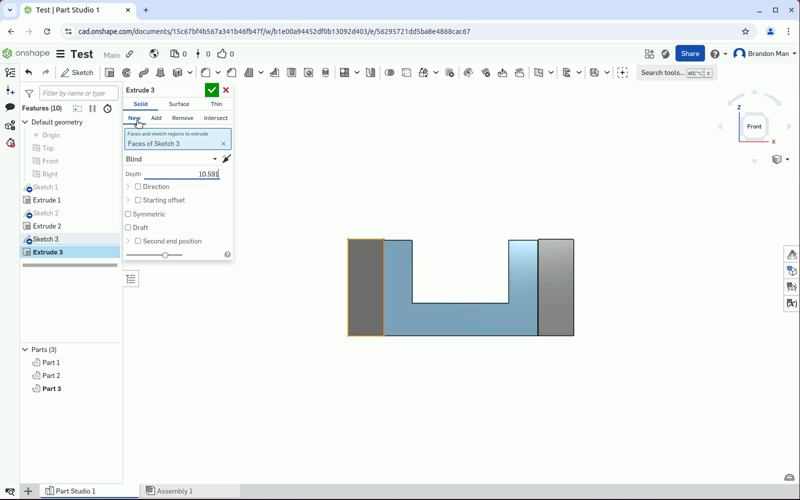
key(enter)
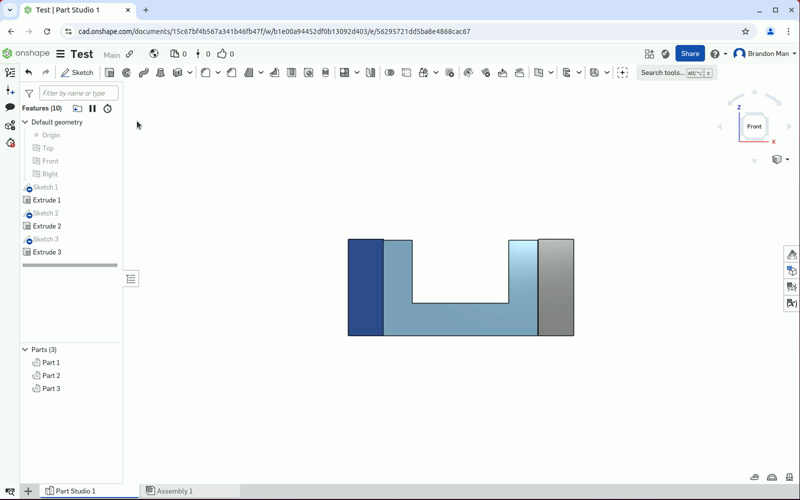
key(shift+h)
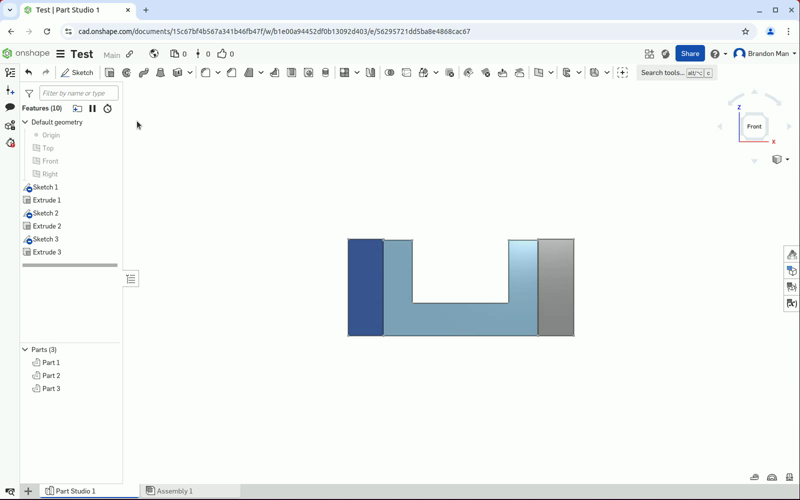
key(shift+h)
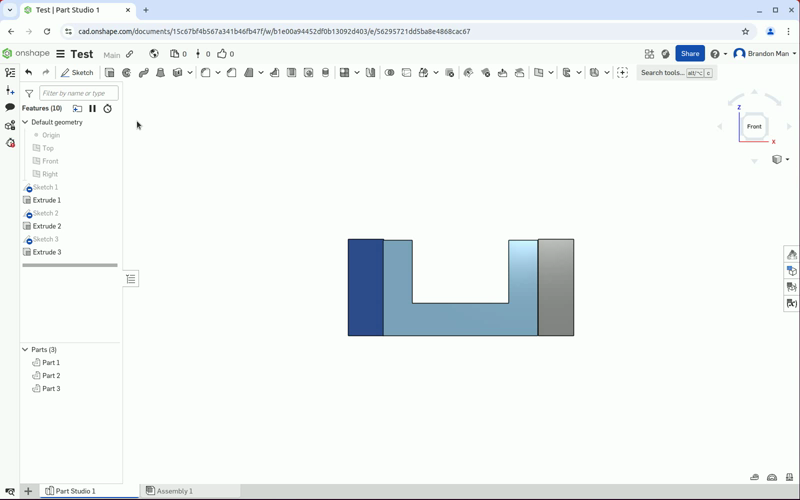
mouse_move(73, 189)
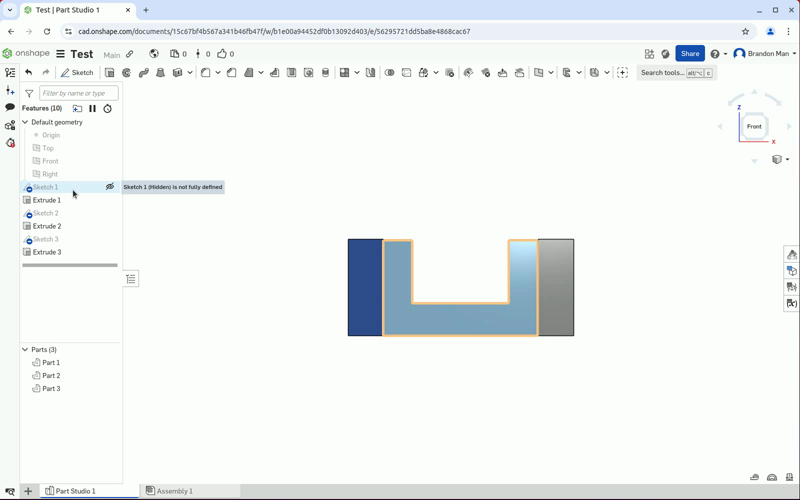
click(73, 189)
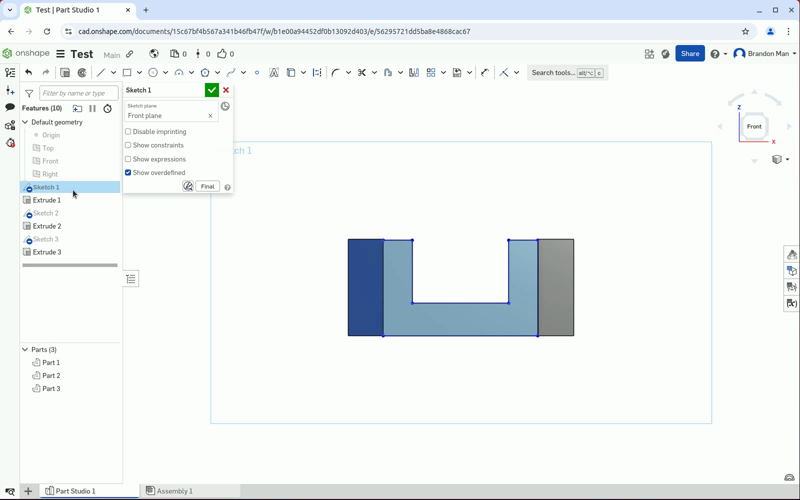
mouse_move(229, 92)
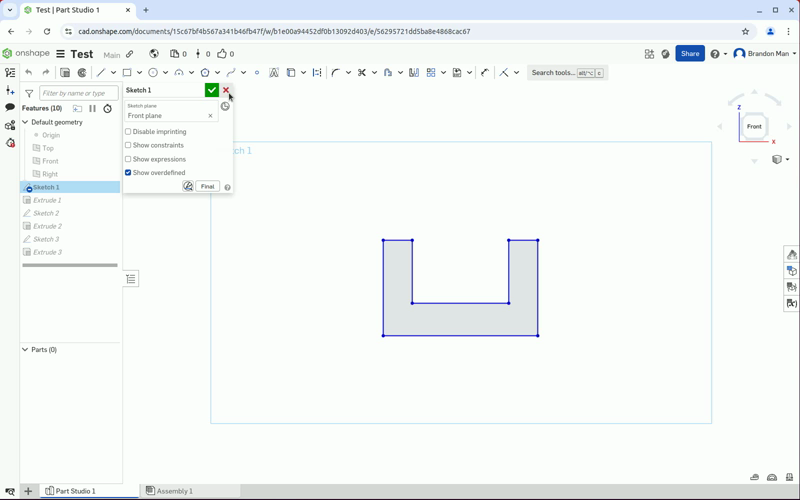
click(229, 92)
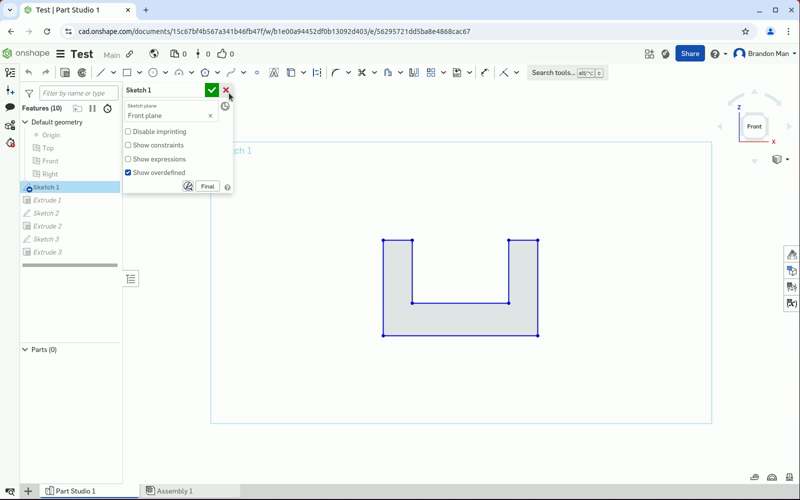
key(shift+s)
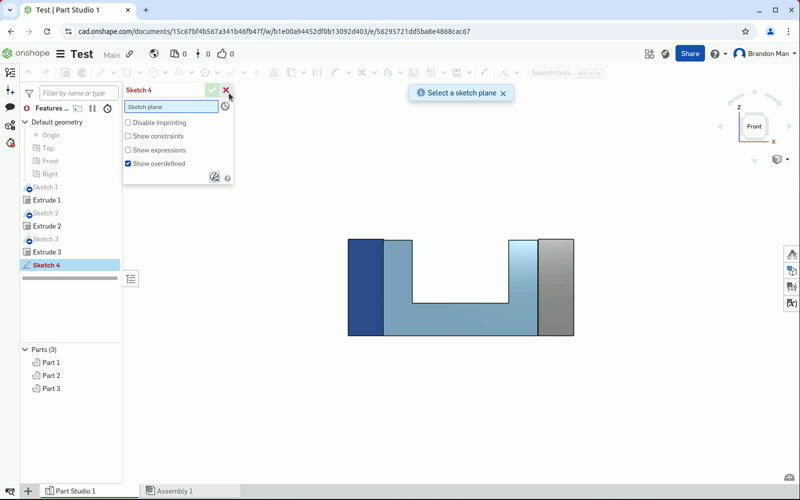
mouse_move(73, 163)
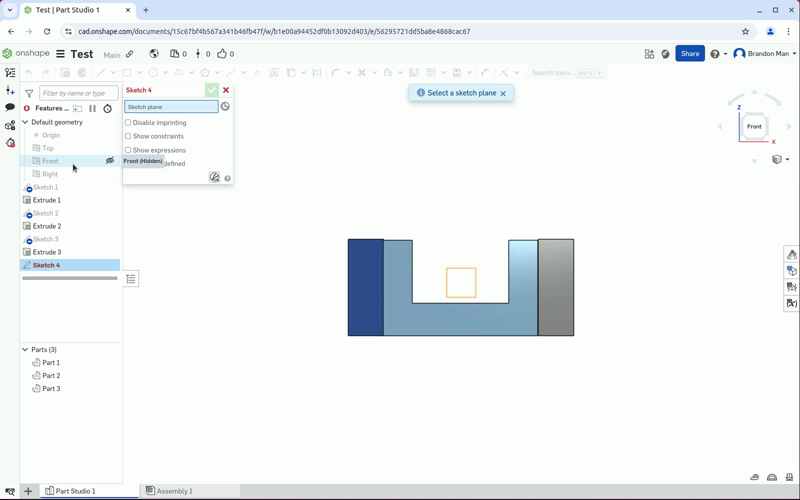
click(73, 163)
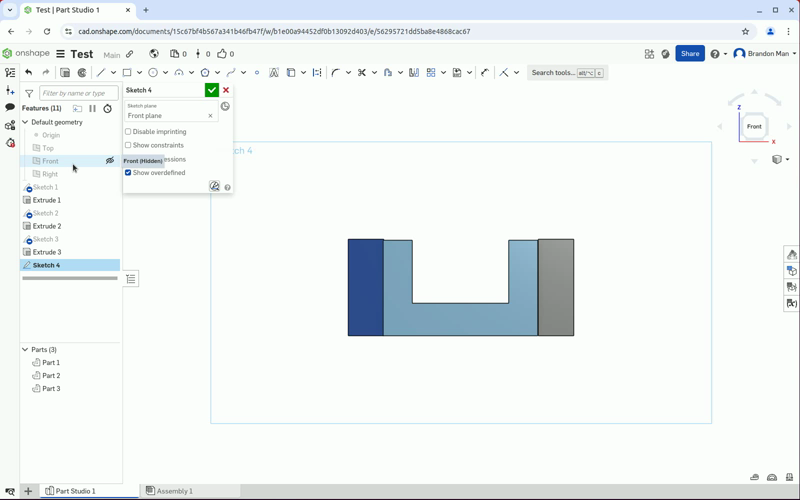
mouse_move(73, 352)
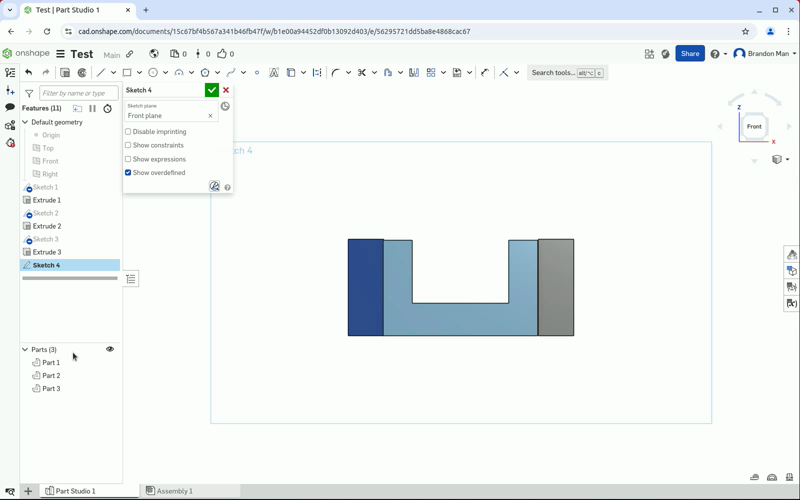
key(y)
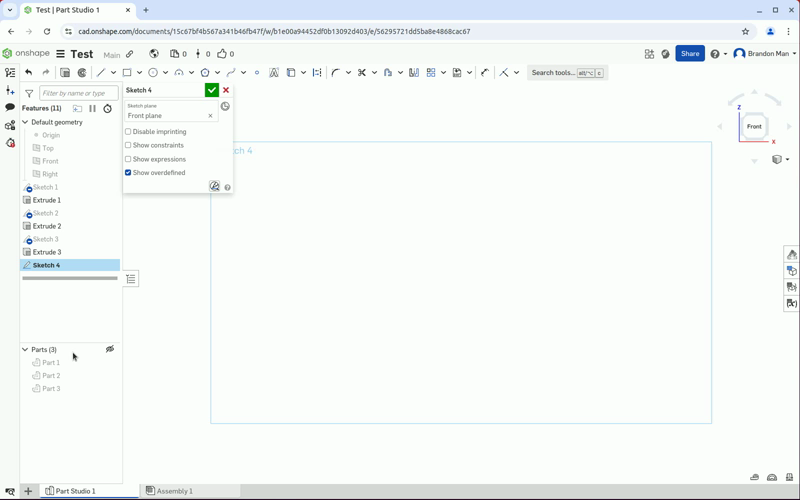
key(l)
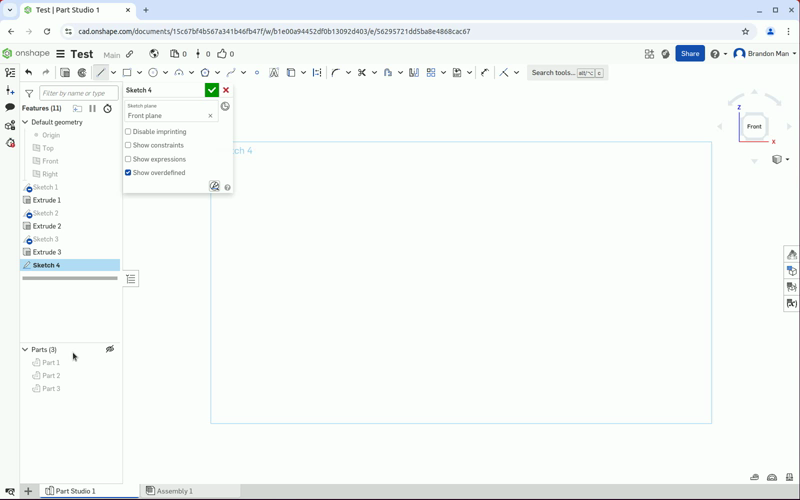
key_down(shift)
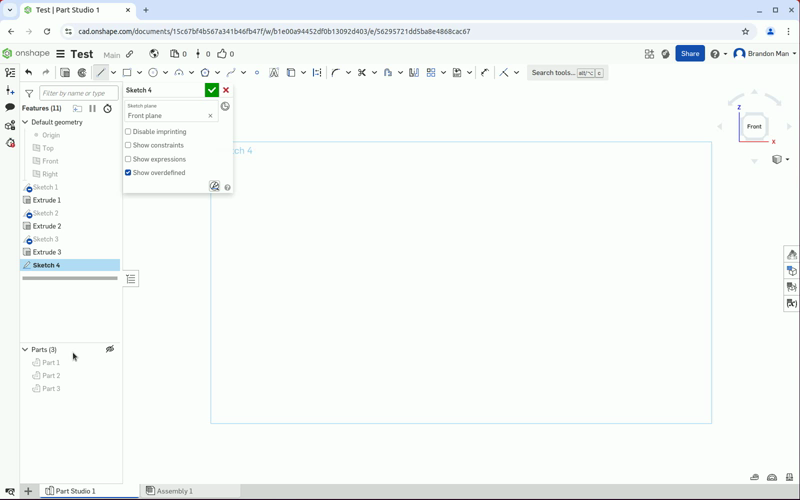
mouse_move(383, 335)
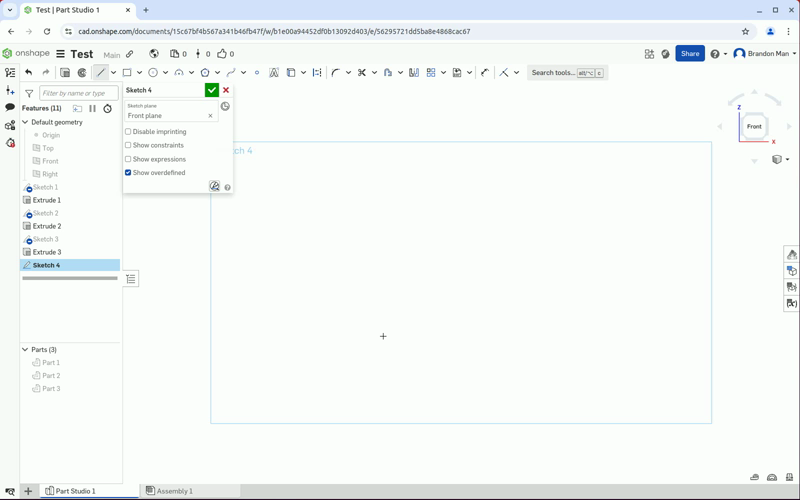
click(383, 335)
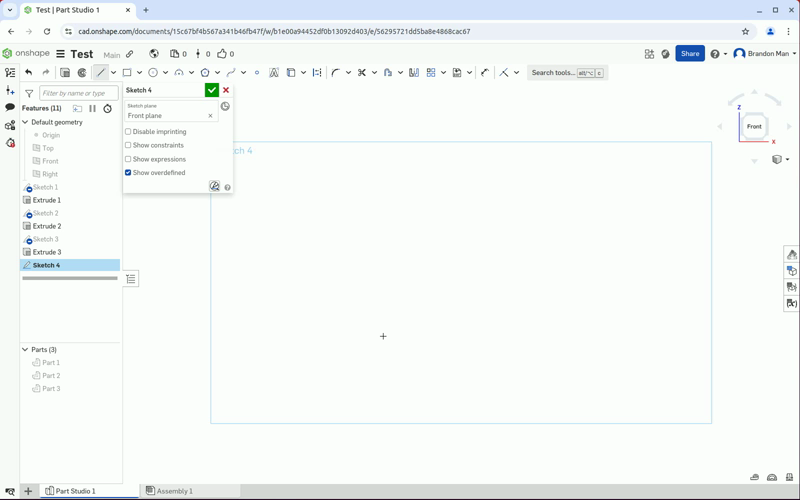
key_up(shift)
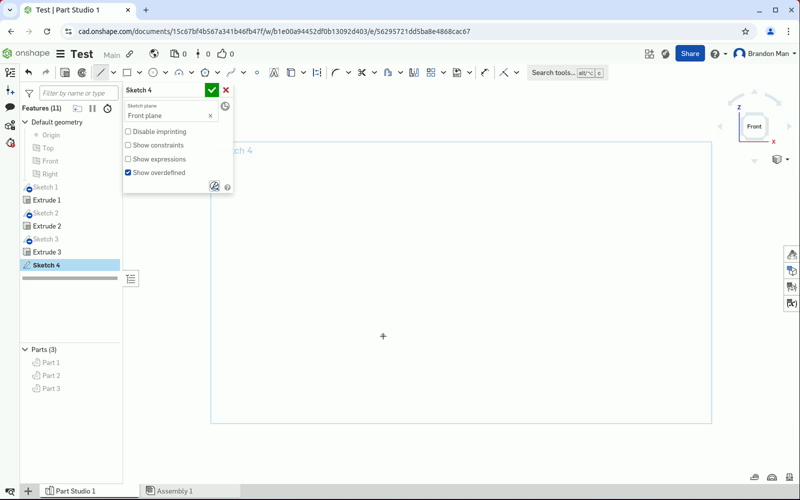
key_down(shift)
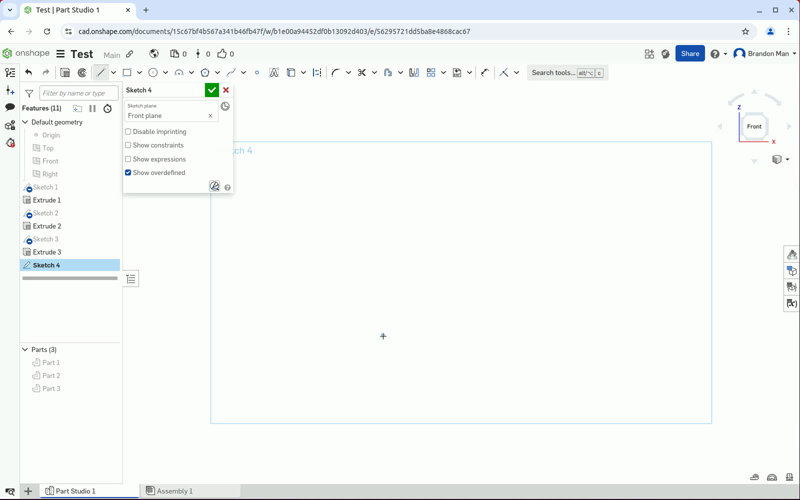
mouse_move(537, 335)
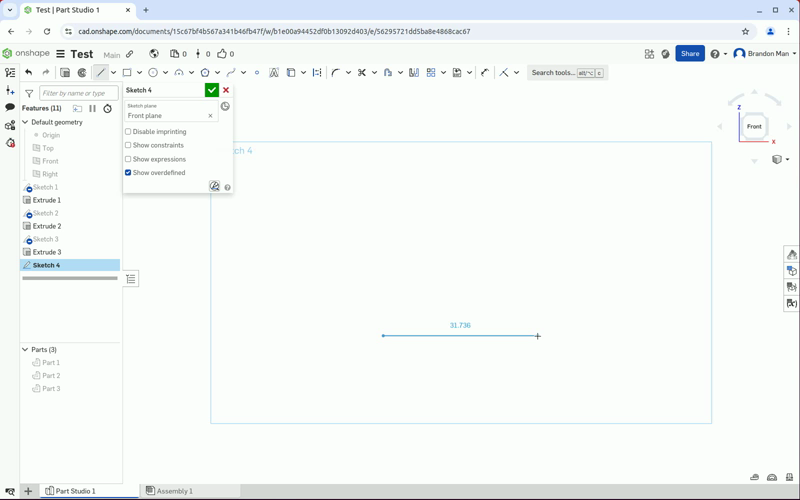
click(537, 335)
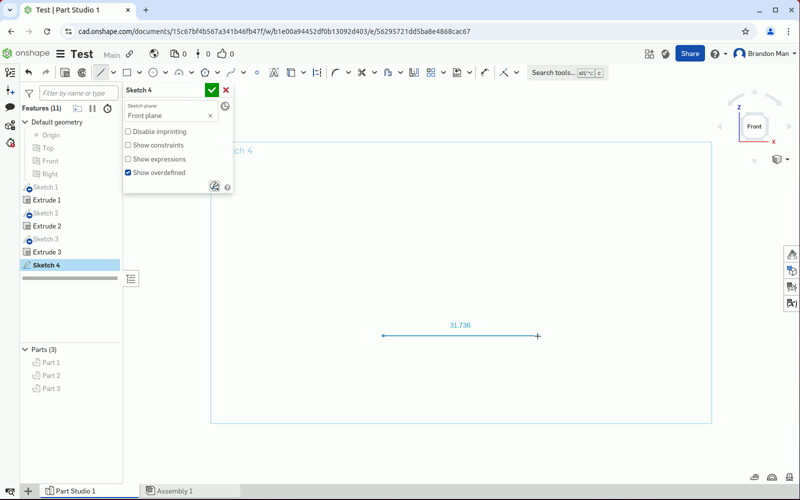
key_up(shift)
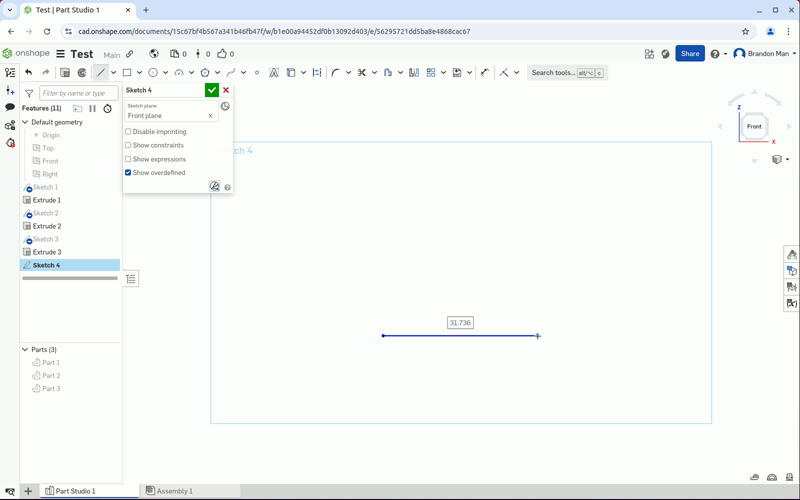
key_down(shift)
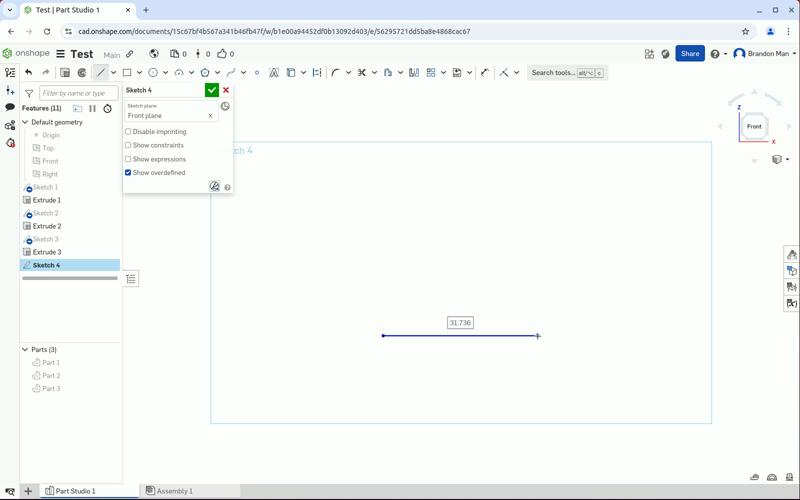
mouse_move(537, 240)
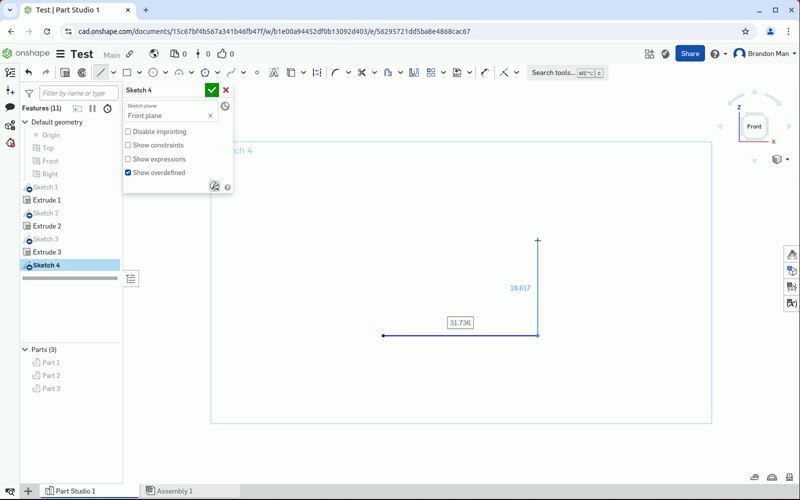
click(537, 240)
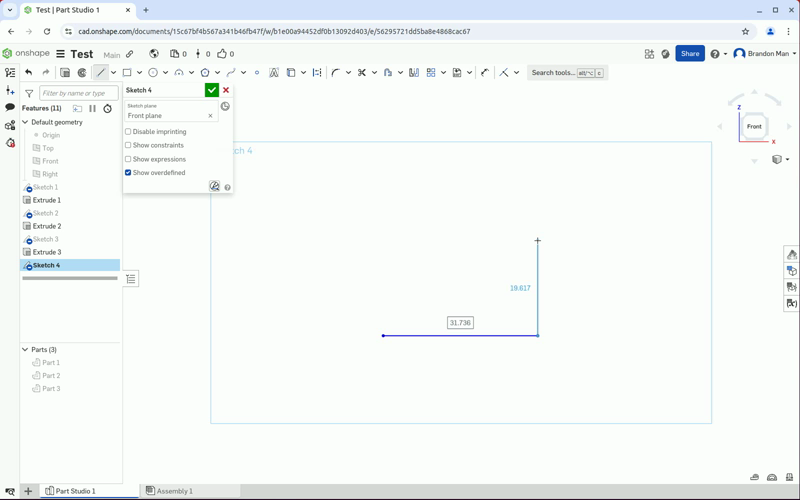
key_up(shift)
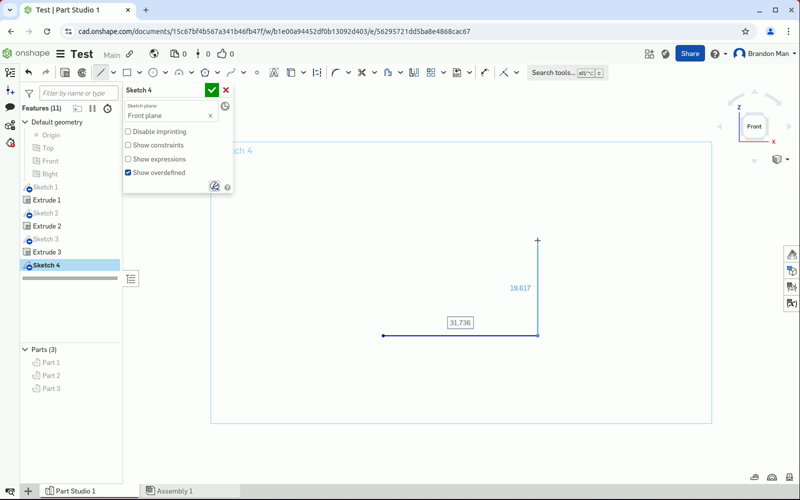
key_down(shift)
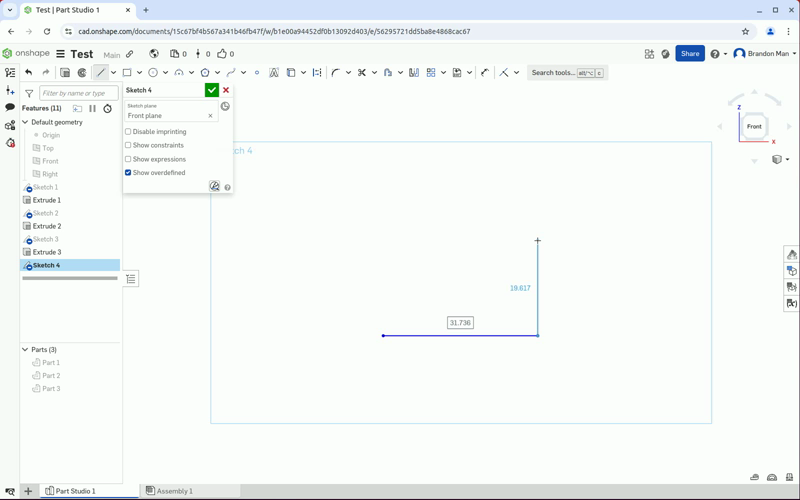
mouse_move(567, 240)
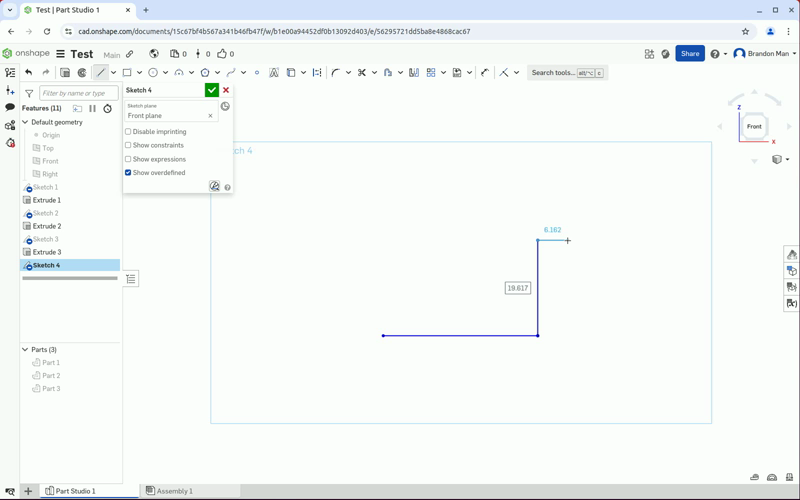
mouse_move(508, 240)
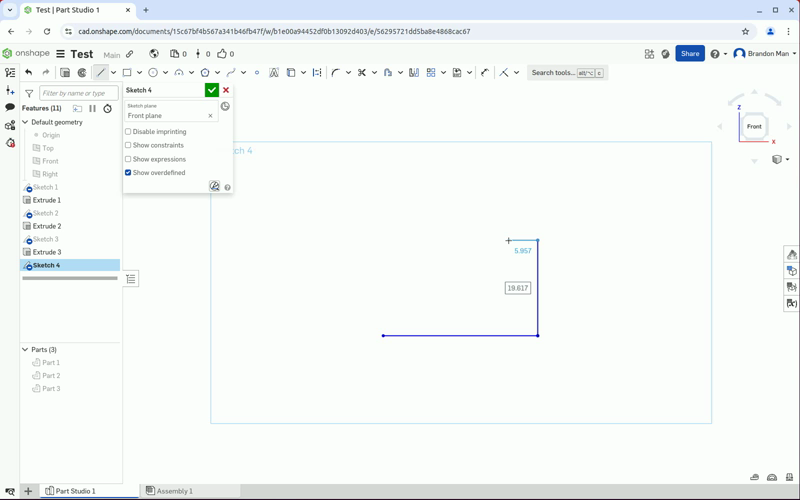
click(508, 240)
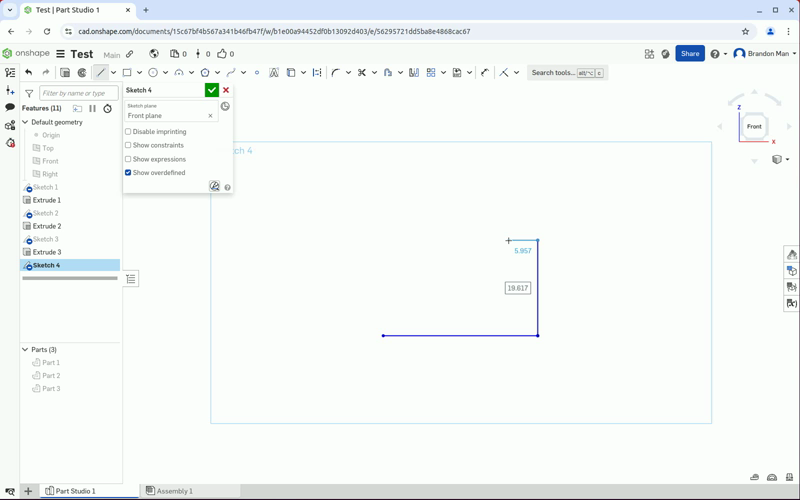
key_up(shift)
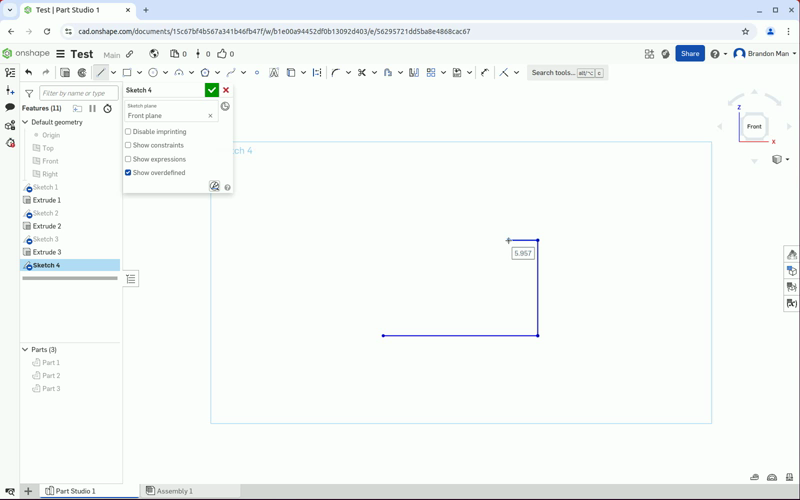
key_down(shift)
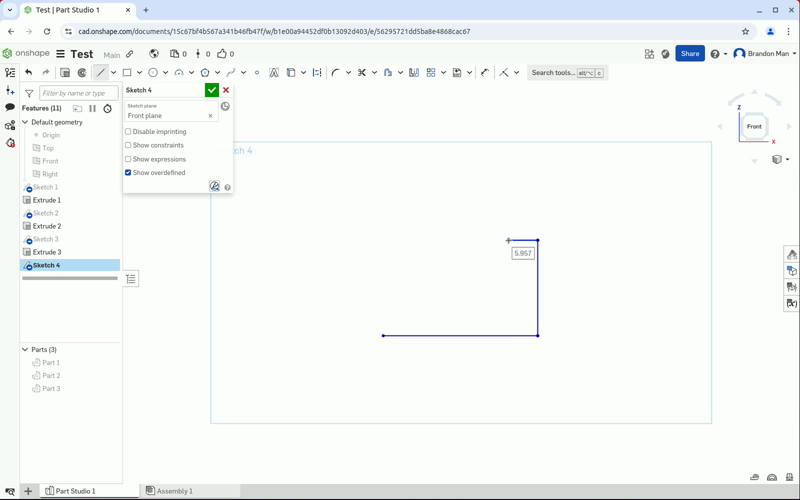
mouse_move(508, 303)
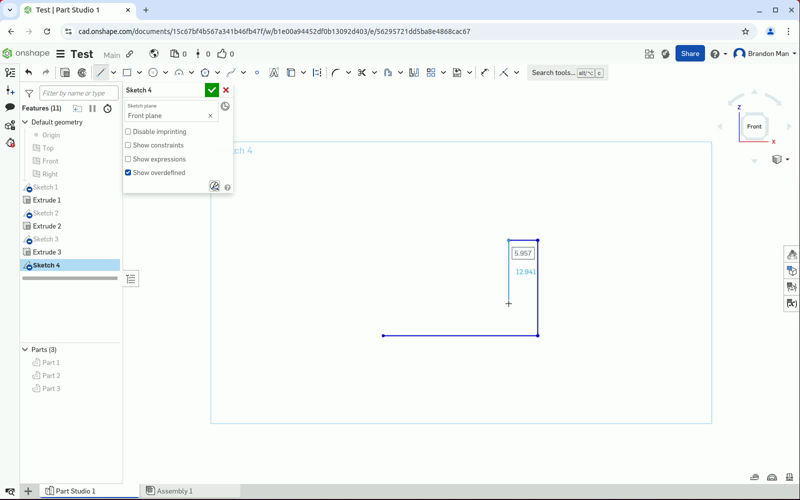
click(508, 303)
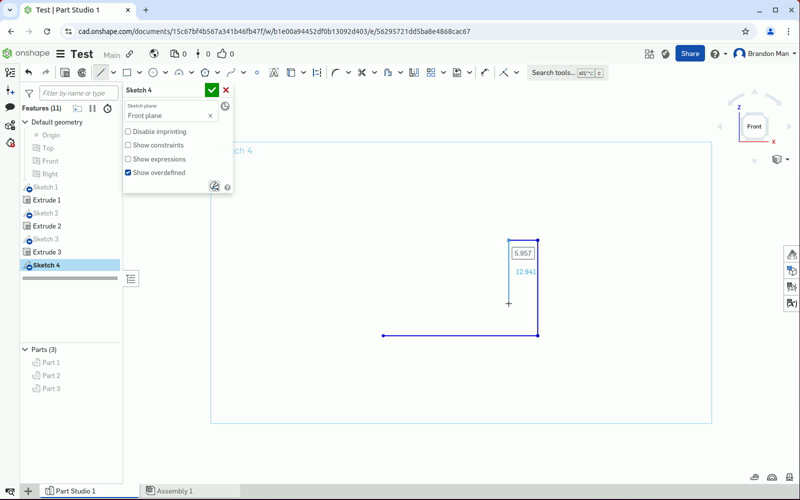
key_up(shift)
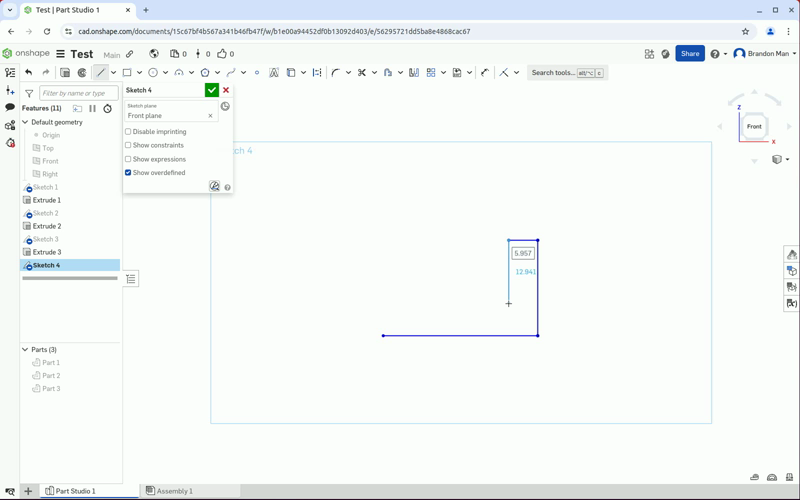
key_down(shift)
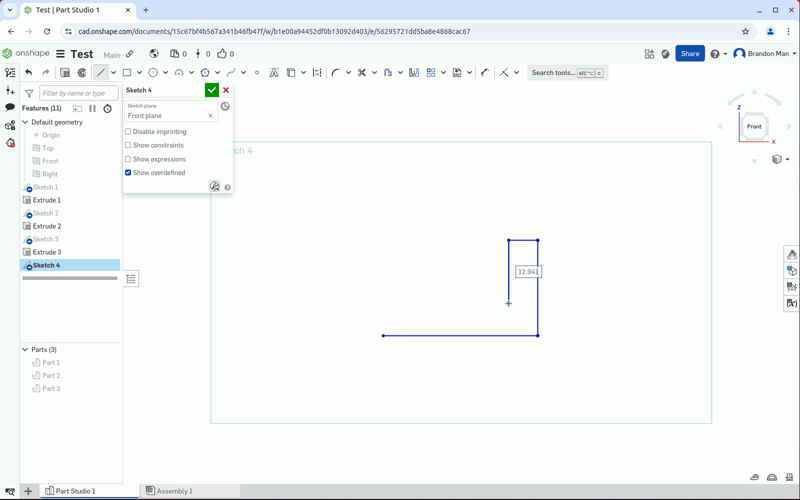
mouse_move(412, 303)
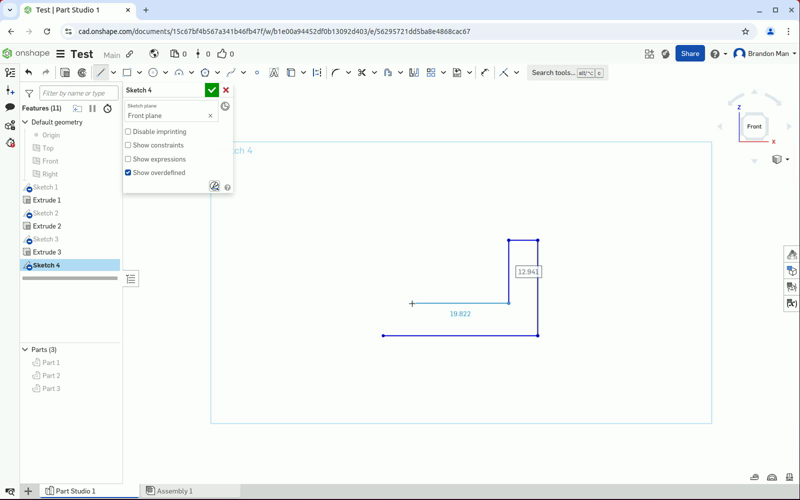
click(412, 303)
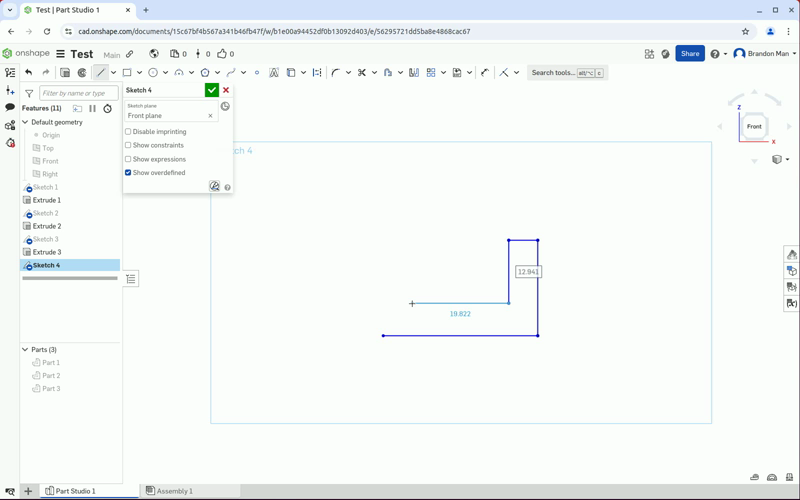
key_up(shift)
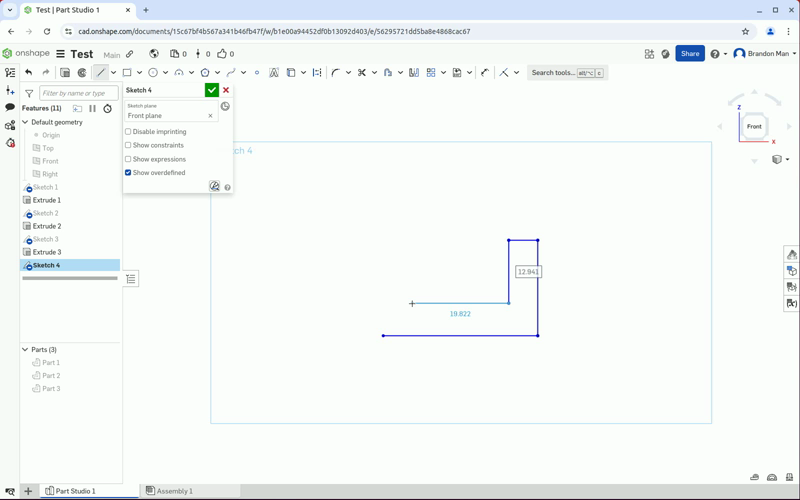
key_down(shift)
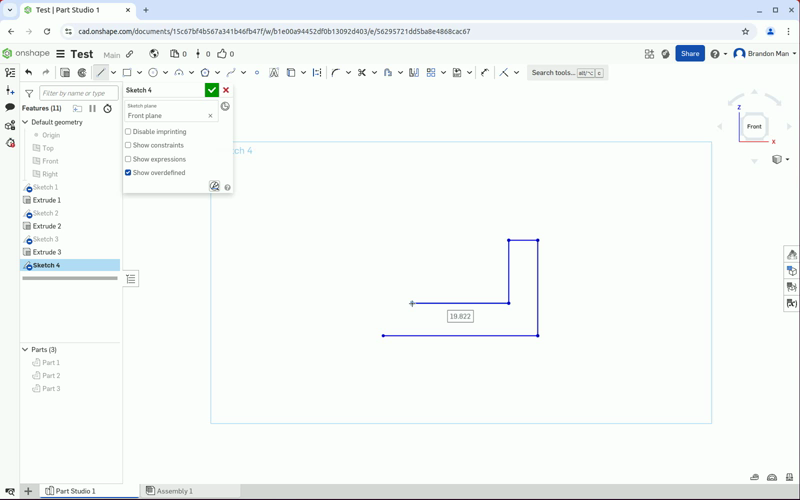
mouse_move(412, 240)
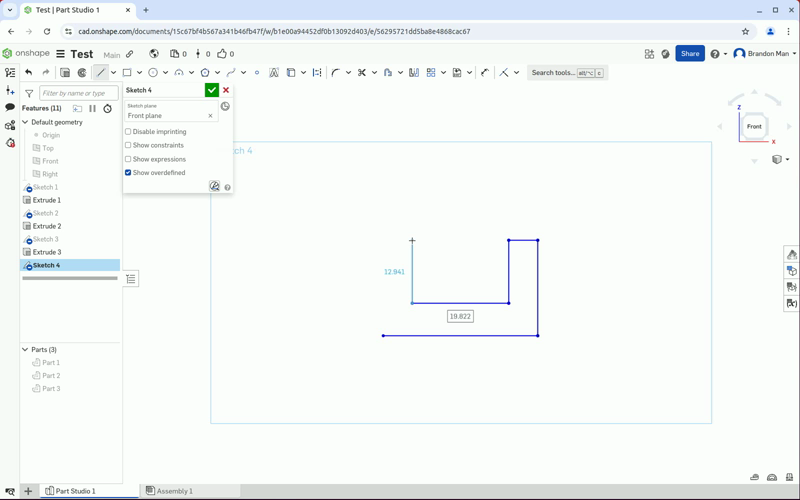
click(412, 240)
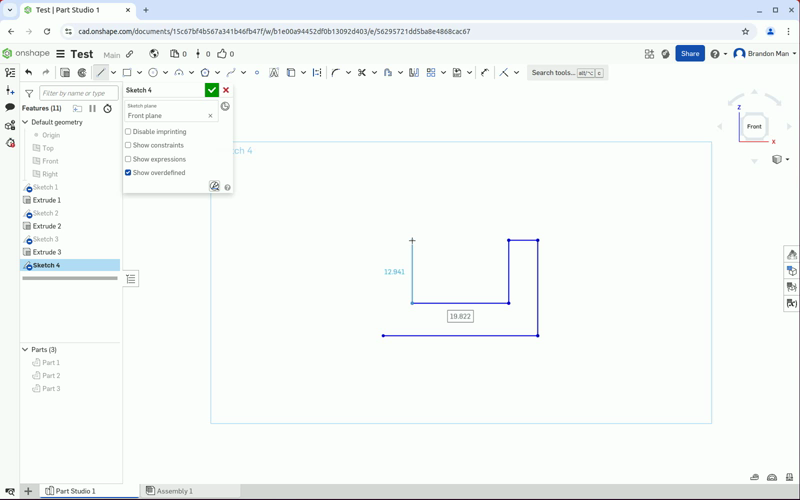
key_up(shift)
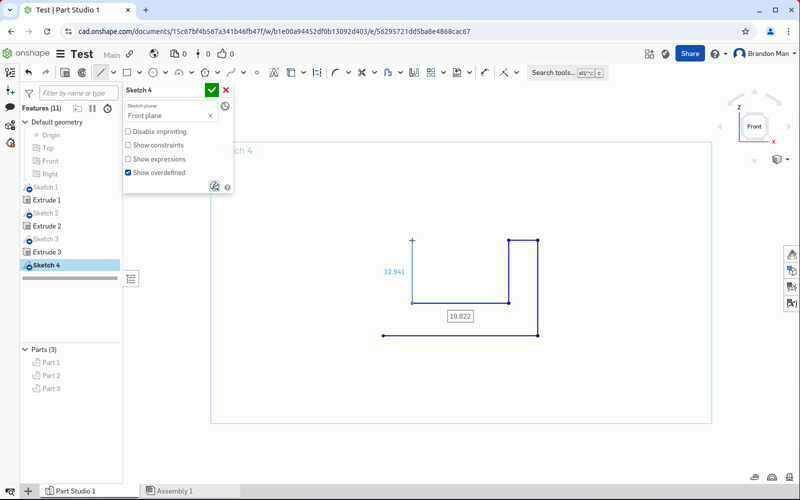
key_down(shift)
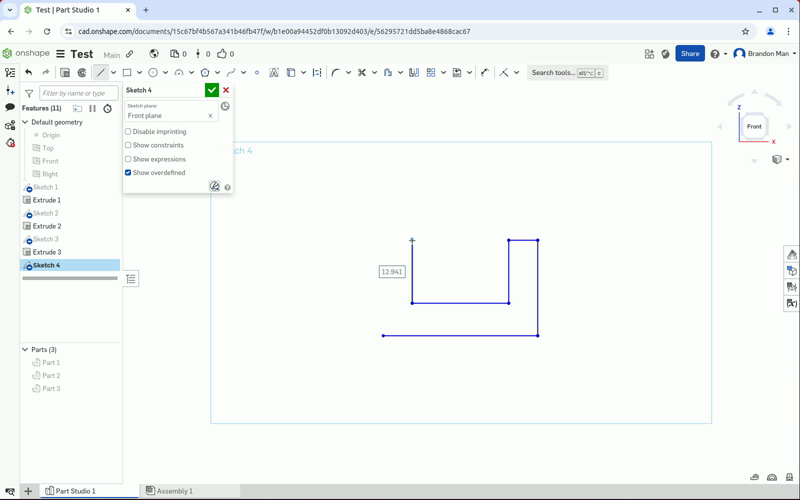
mouse_move(442, 240)
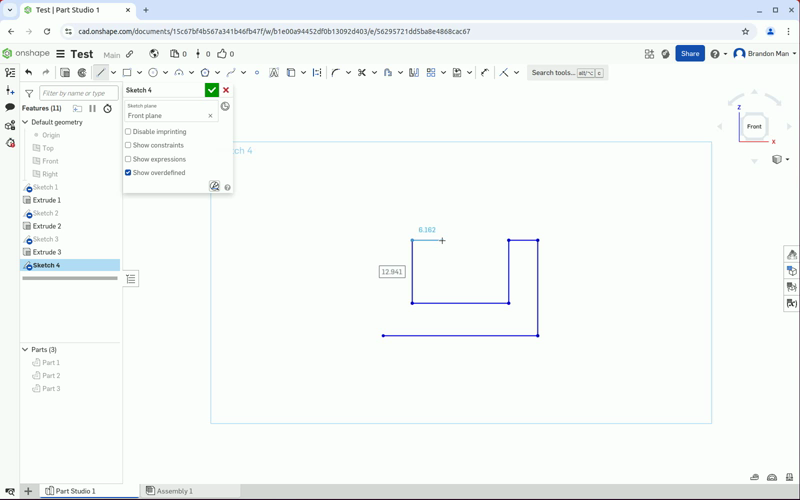
mouse_move(383, 240)
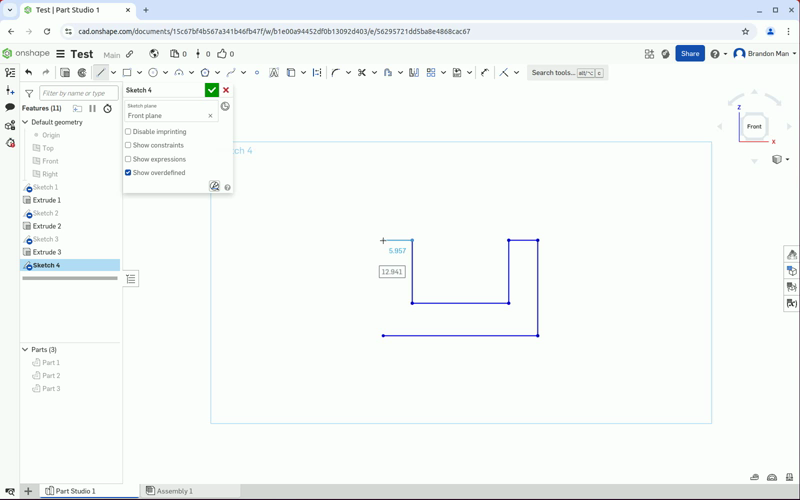
click(383, 240)
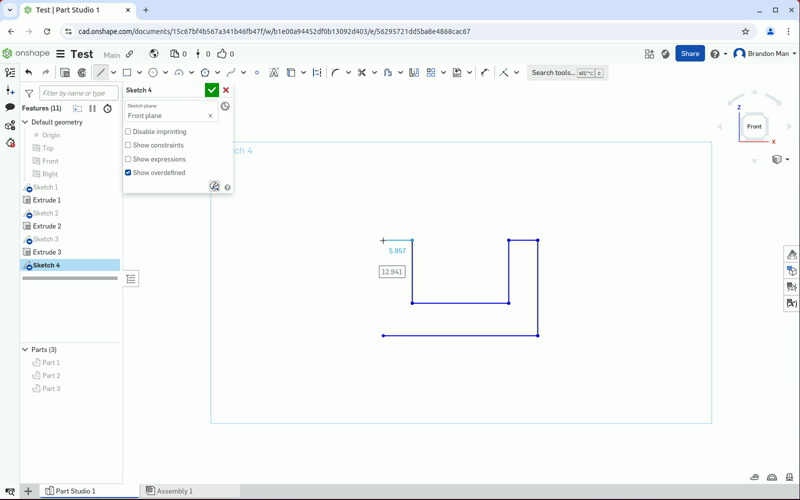
key_up(shift)
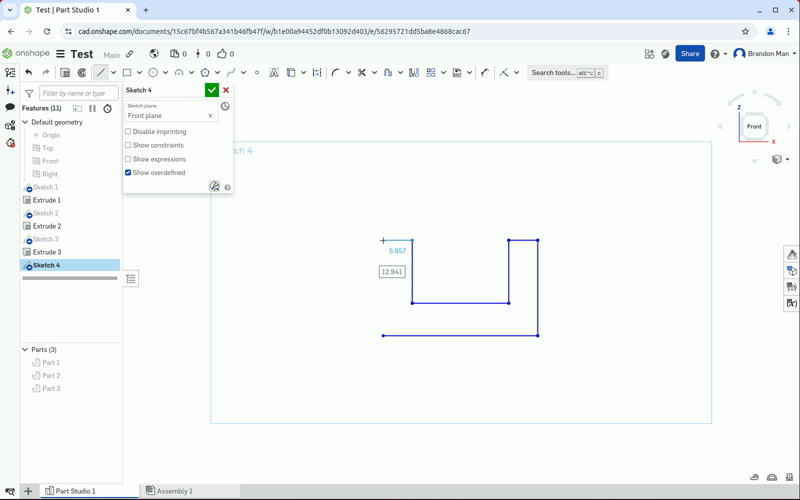
key_down(shift)
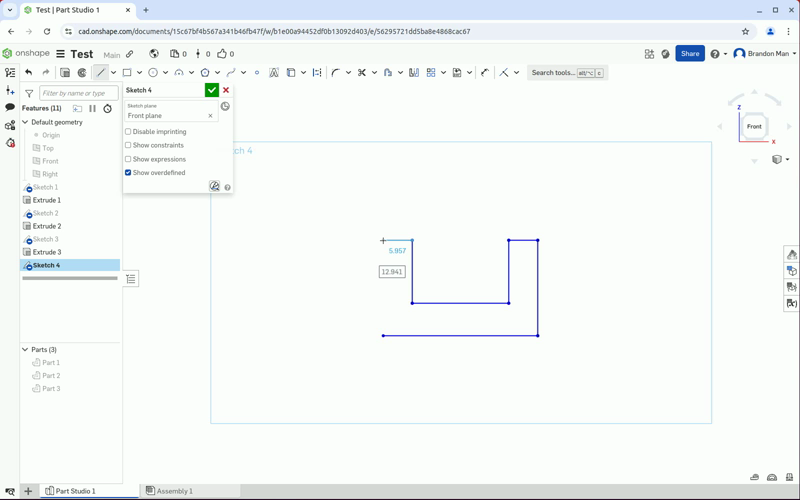
mouse_move(383, 335)
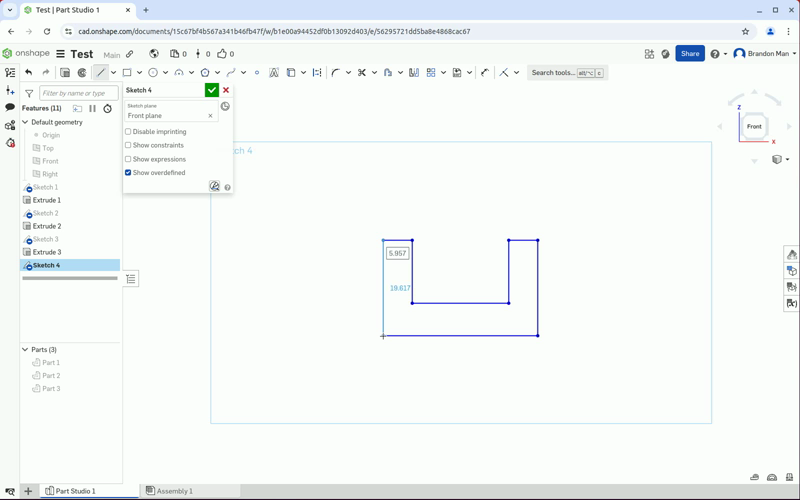
key_up(shift)
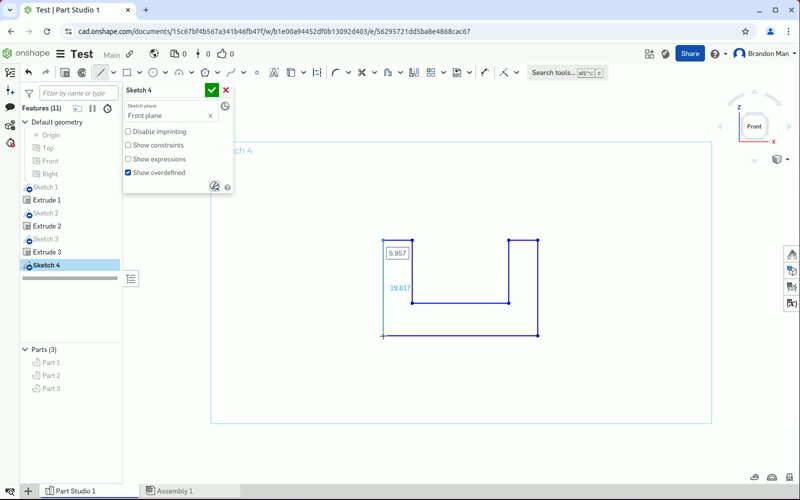
click(383, 335)
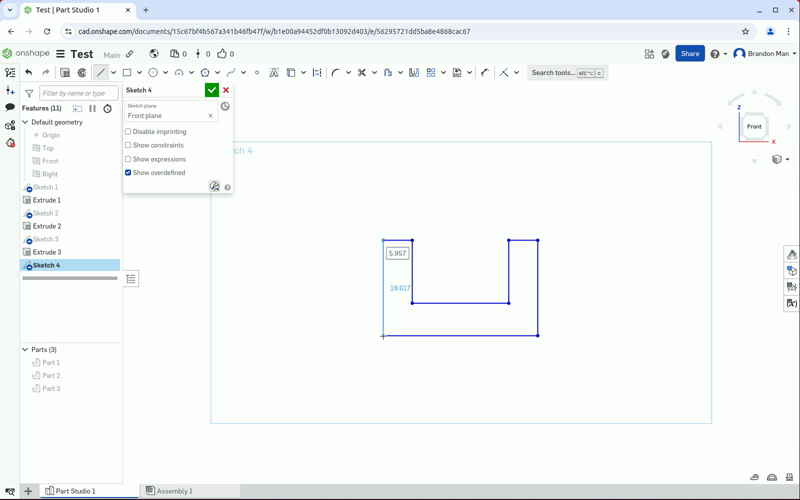
key(esc)
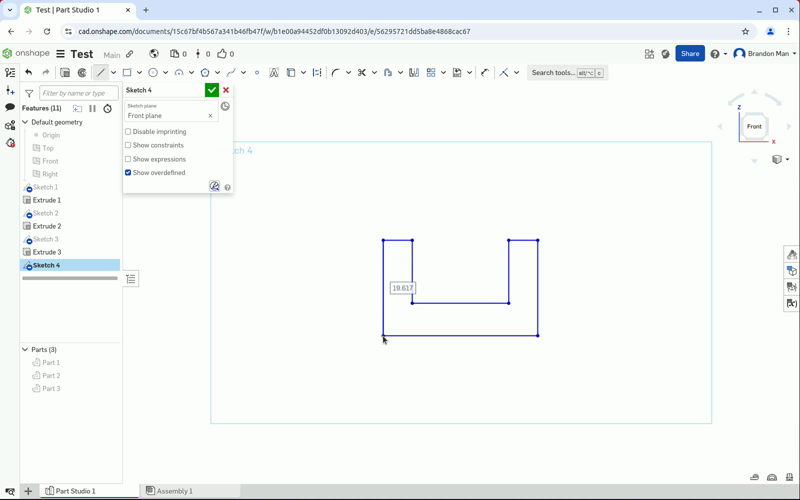
mouse_move(522, 267)
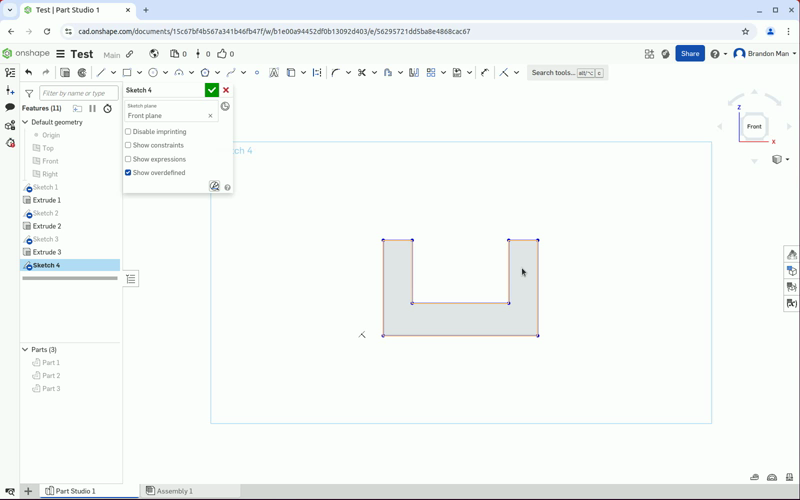
click(522, 267)
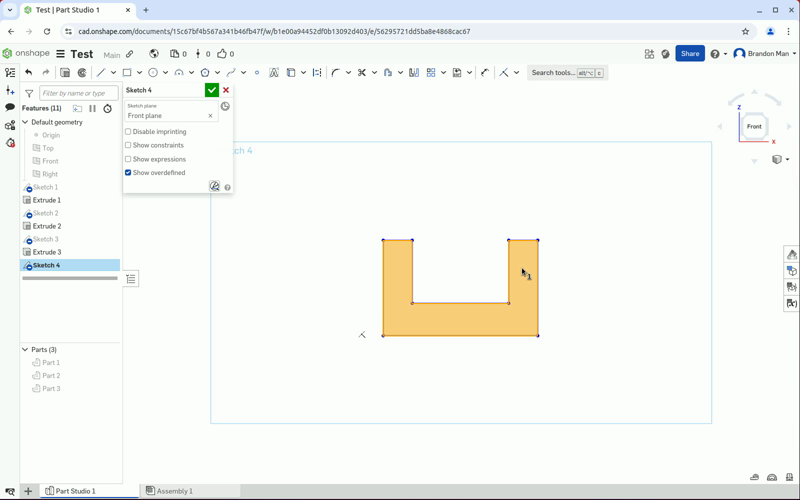
mouse_move(73, 352)
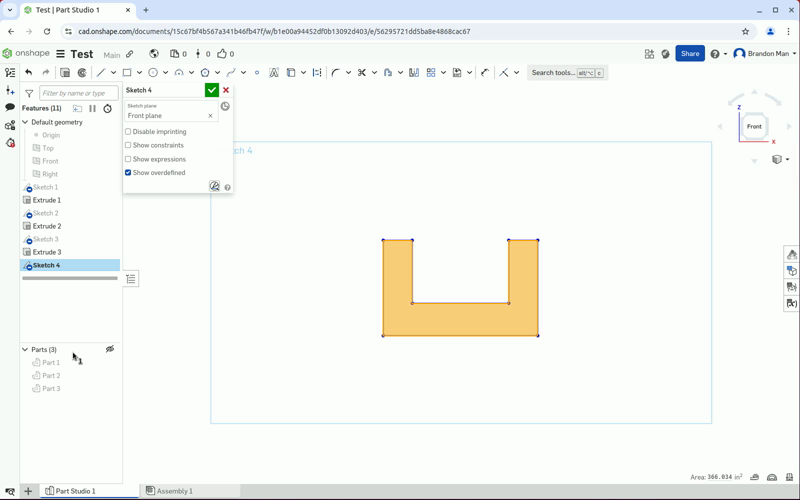
key(shift+y)
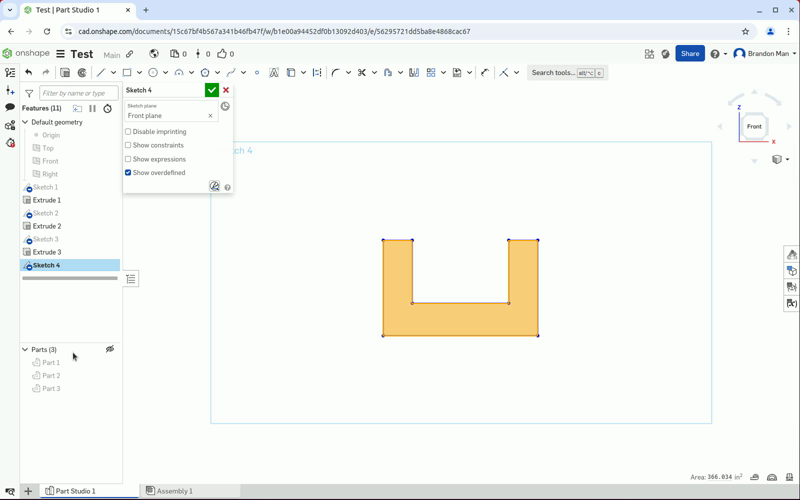
key(shift+e)
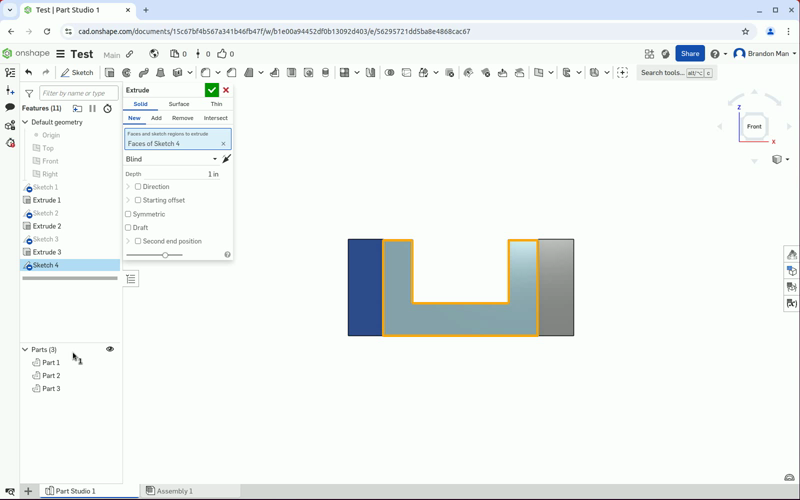
mouse_move(143, 106)
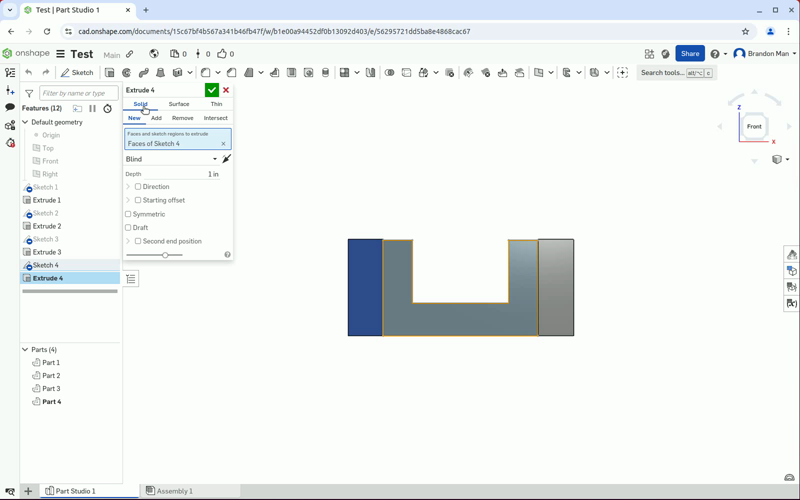
click(143, 106)
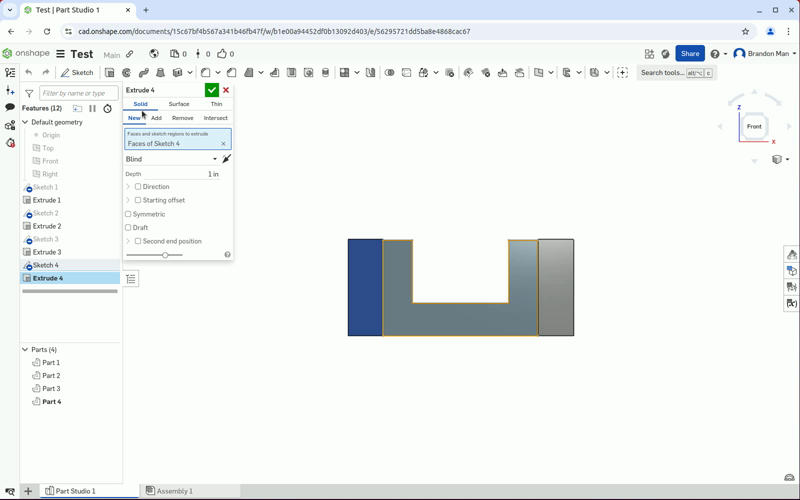
mouse_move(137, 120)
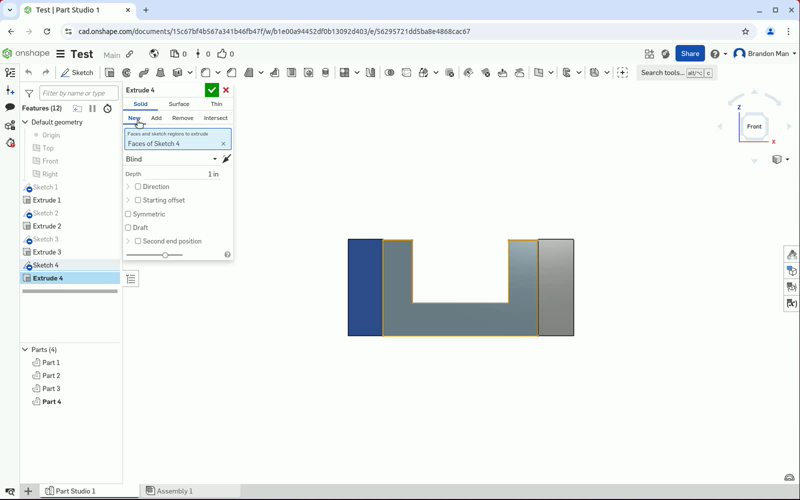
click(137, 120)
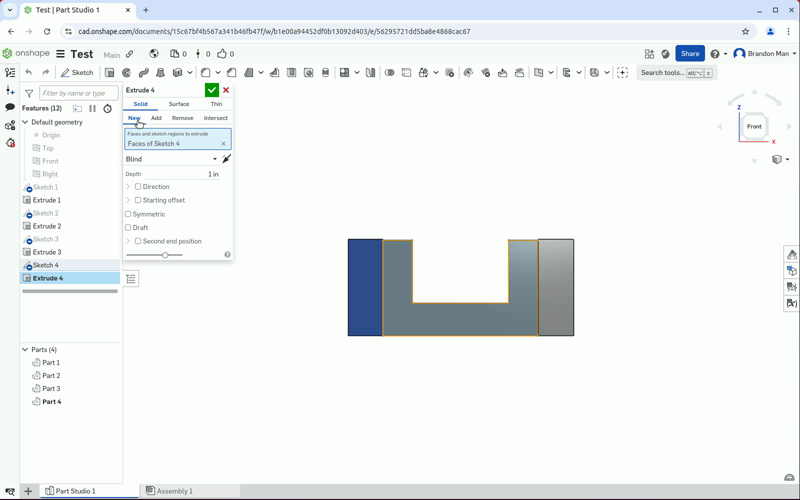
key(tab, 4)
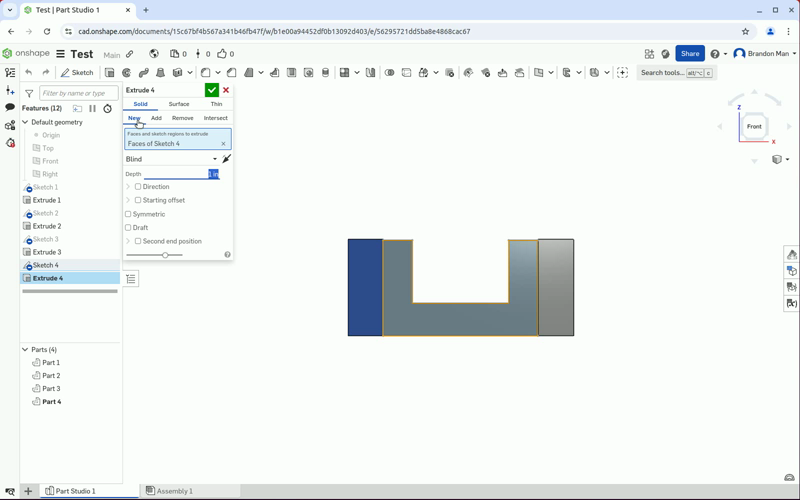
text(10.591)
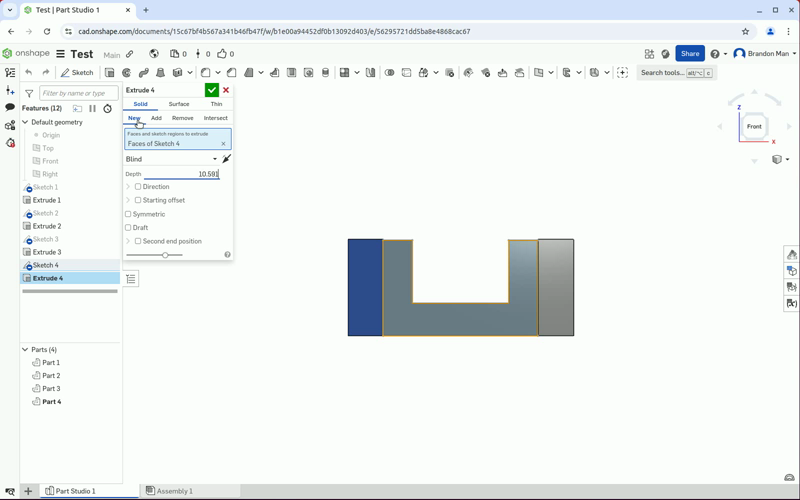
key(enter)
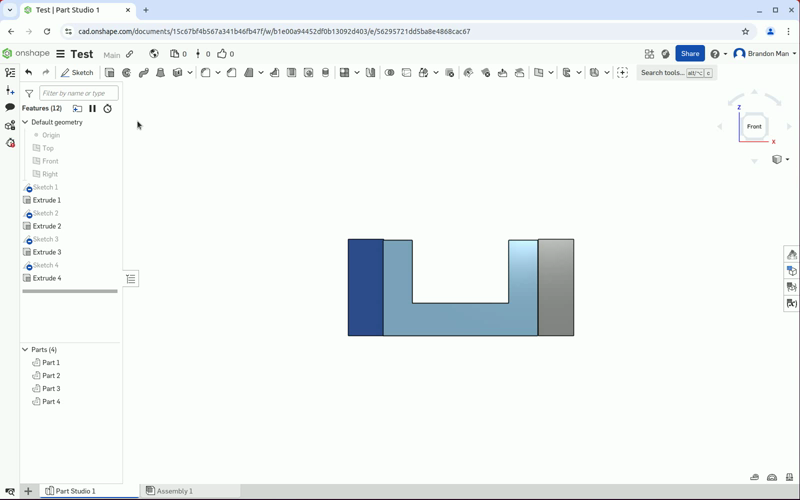
key(shift+h)
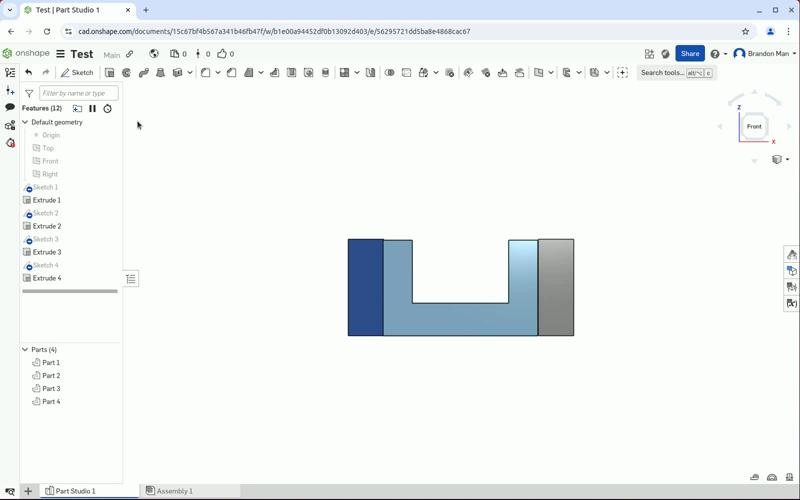
key(shift+h)
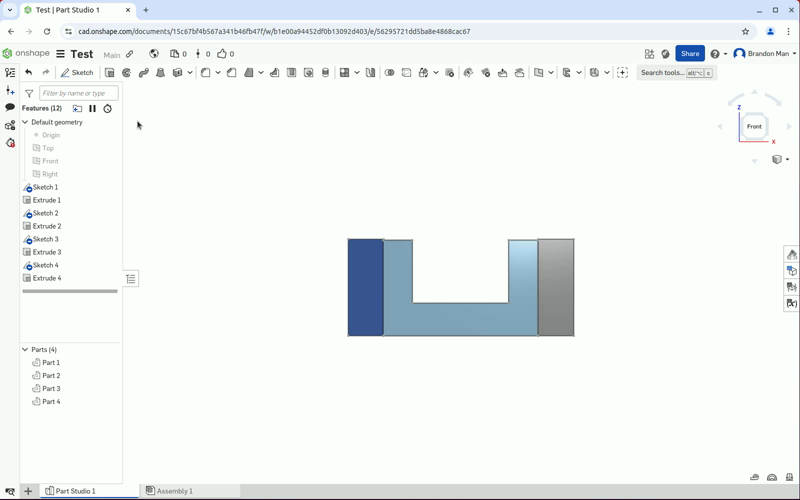
key(shift+7)
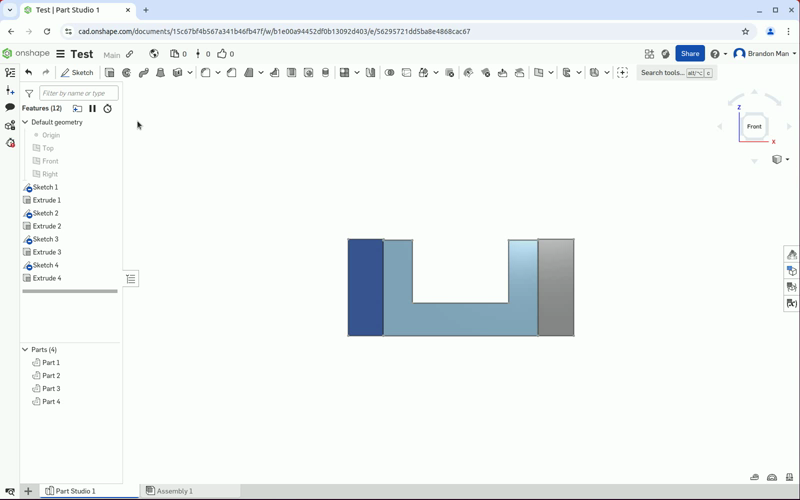
key(left, 2)
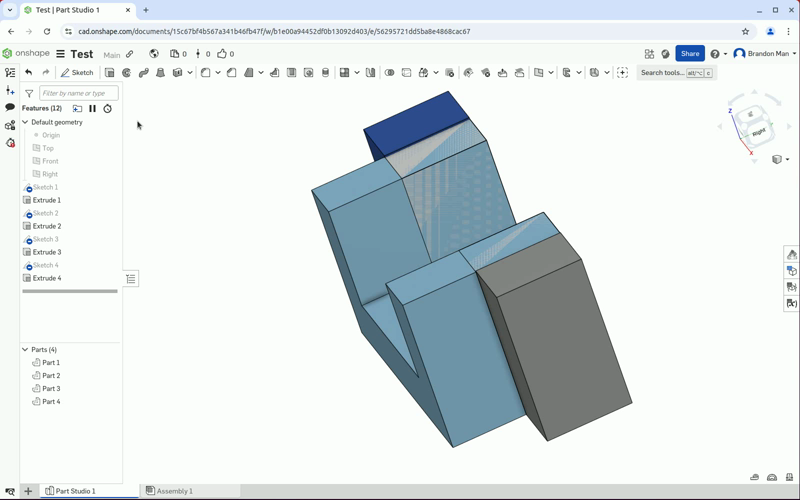
key(down, 2)
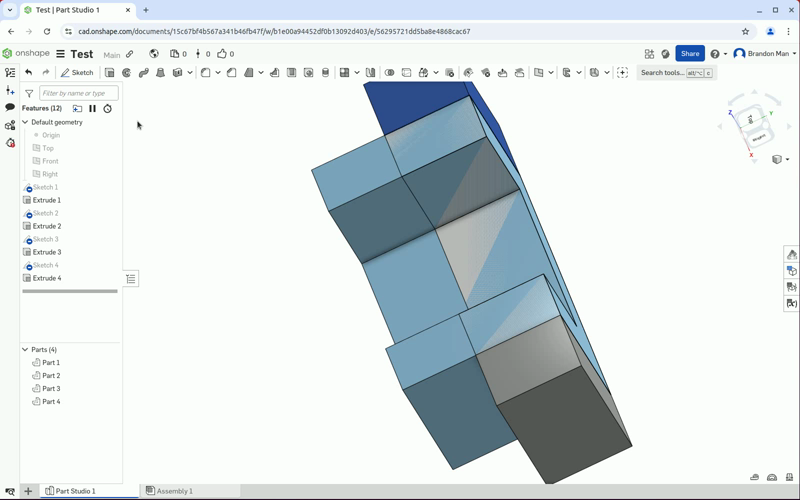
key(up, 2)
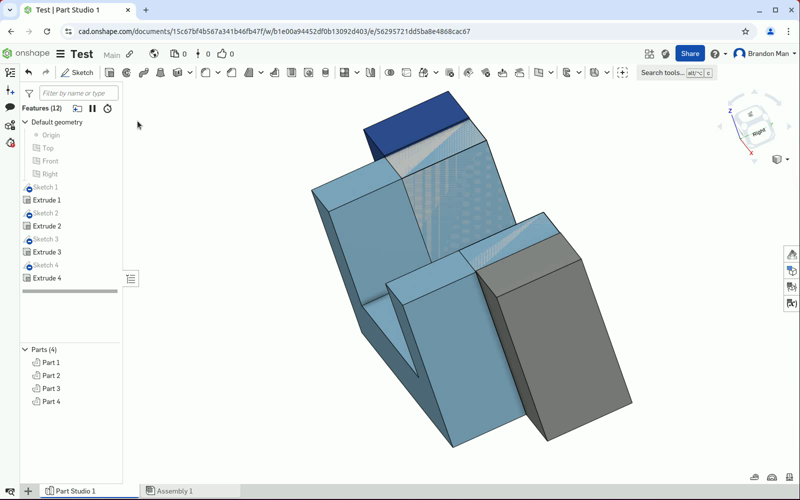
key(right, 2)
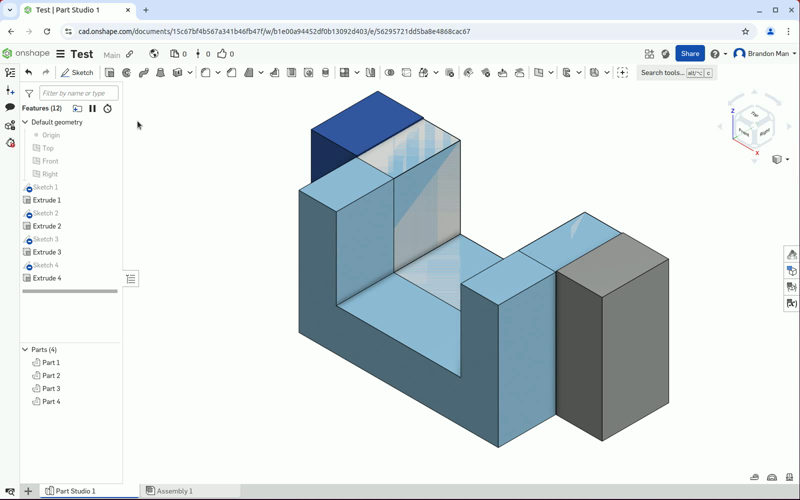
mouse_move(73, 189)
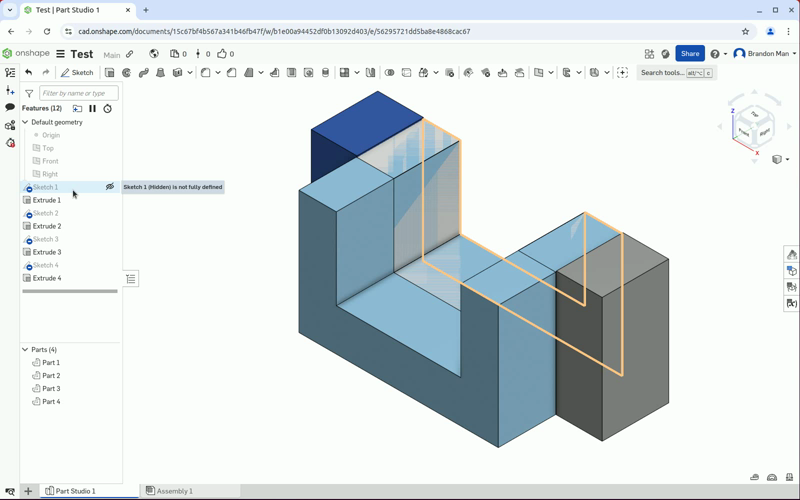
click(73, 189)